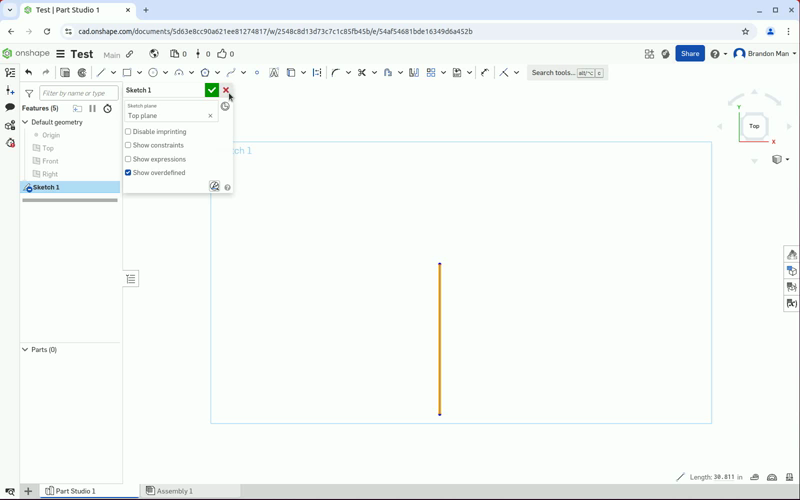
key(shift+h)
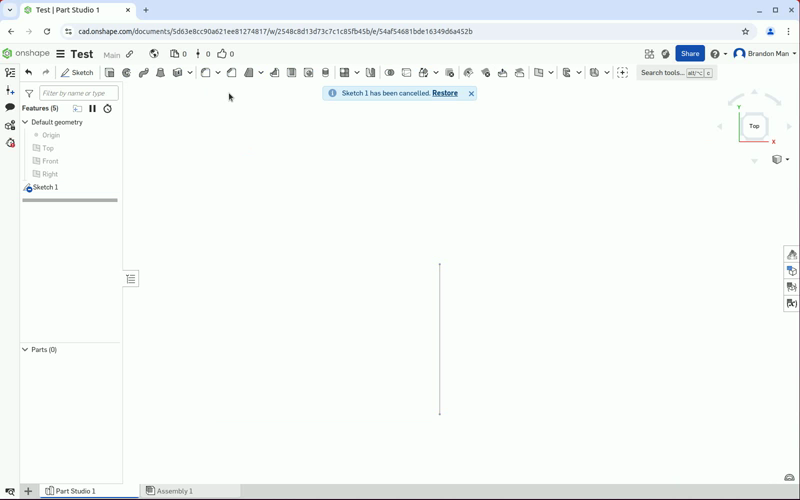
key(shift+s)
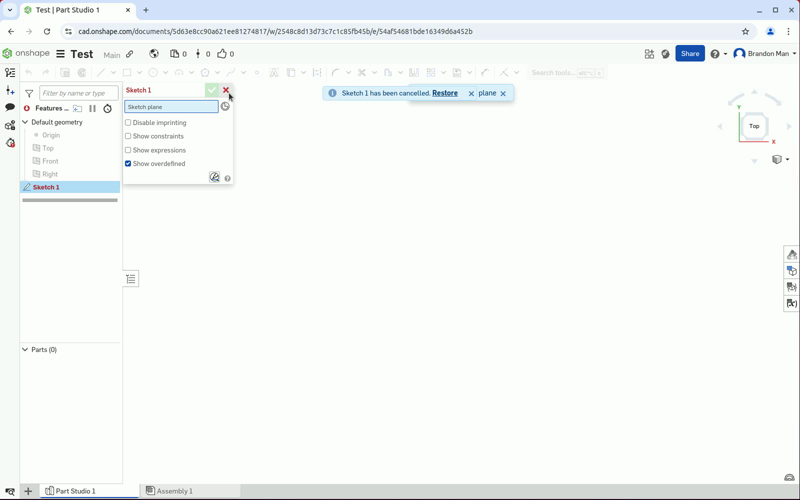
mouse_move(73, 150)
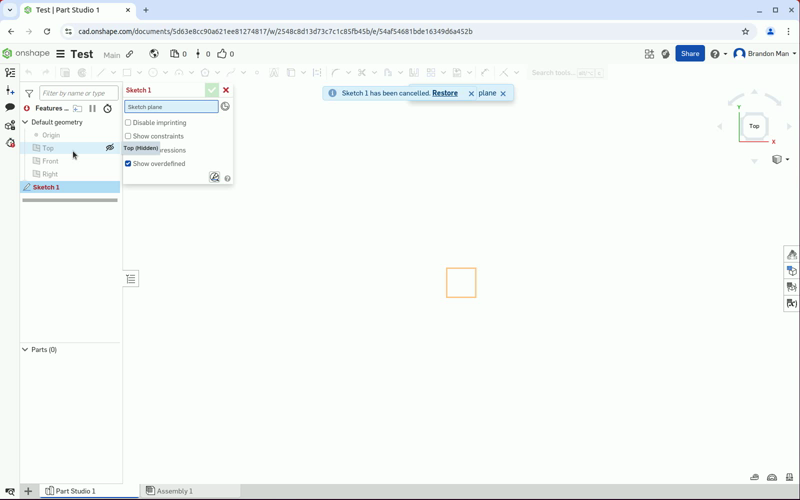
click(73, 150)
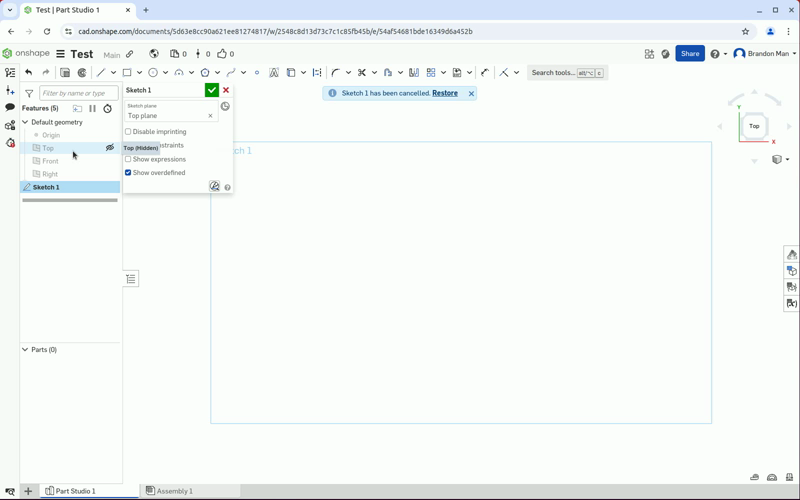
mouse_move(73, 352)
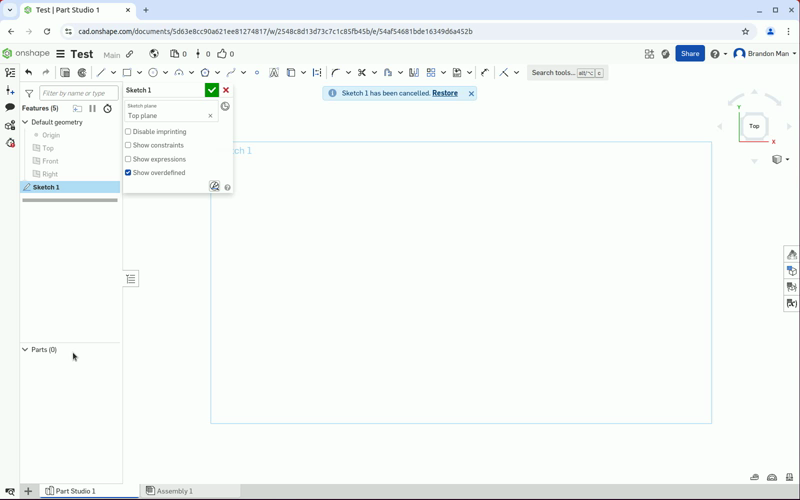
key(y)
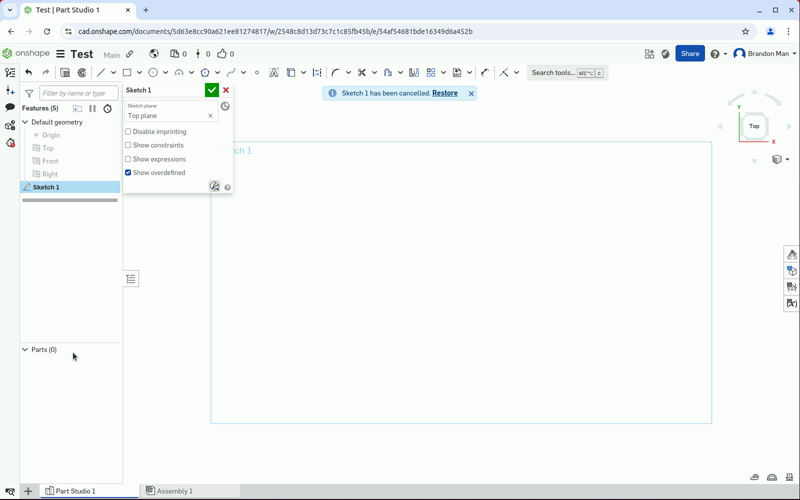
key(l)
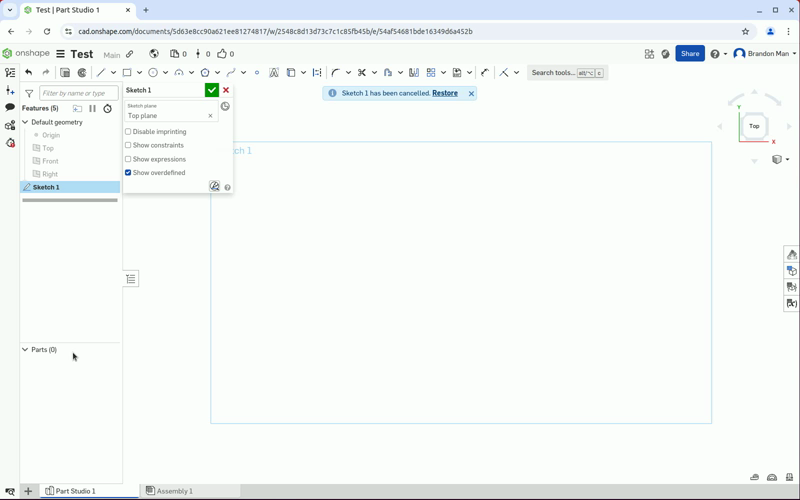
key_down(shift)
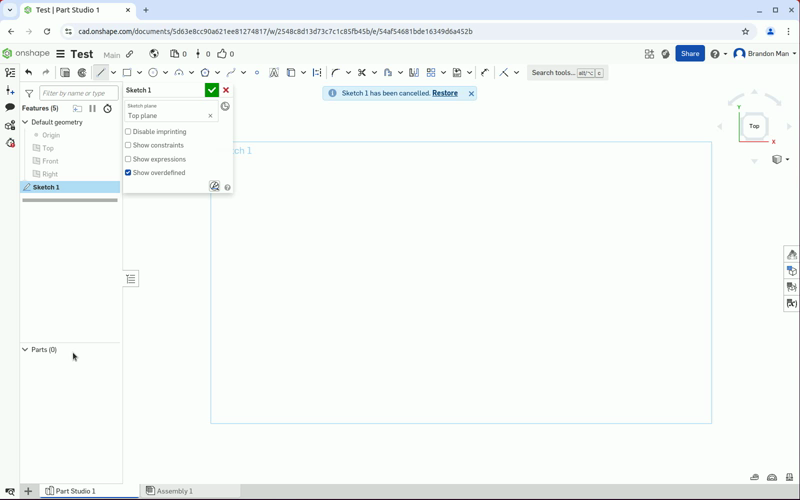
mouse_move(436, 395)
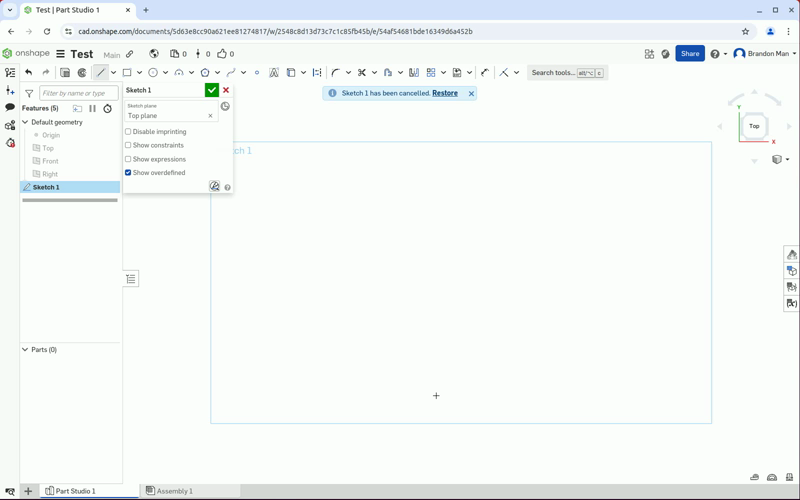
click(436, 395)
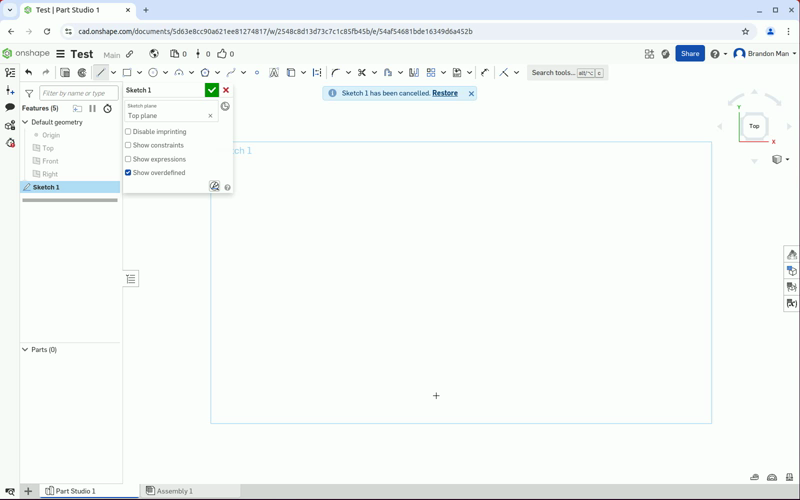
key_up(shift)
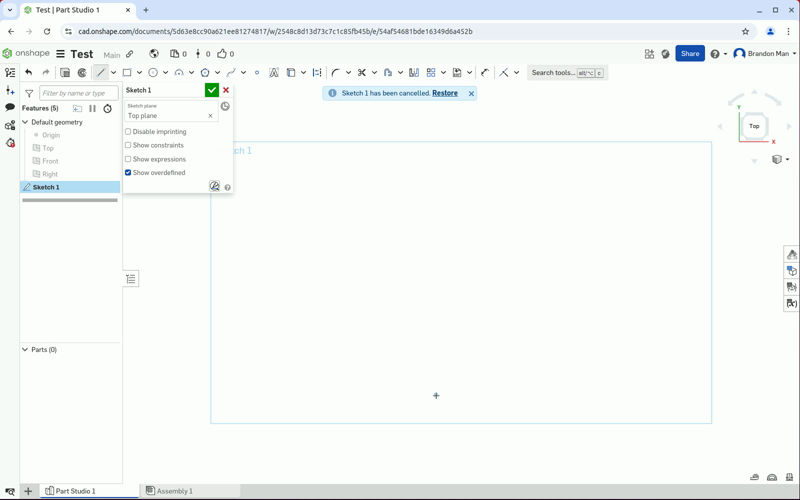
key_down(shift)
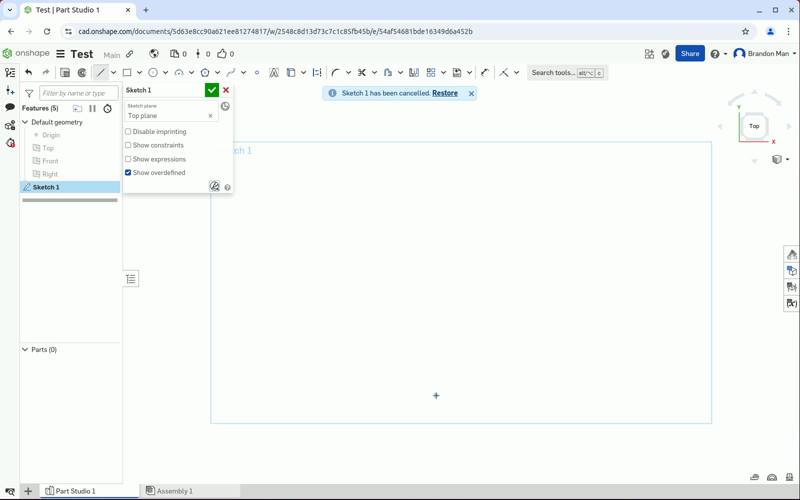
mouse_move(466, 395)
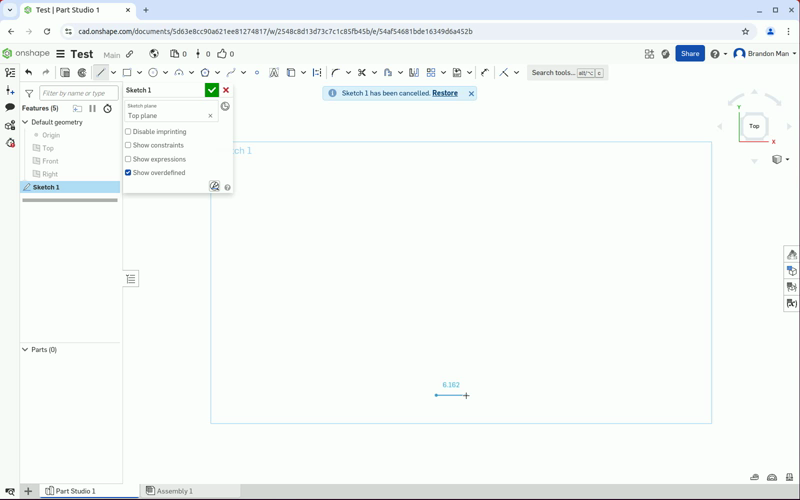
mouse_move(485, 395)
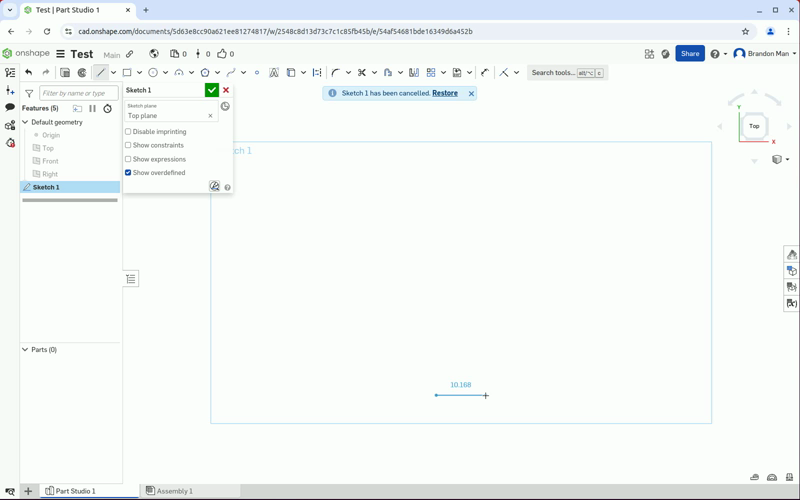
click(485, 395)
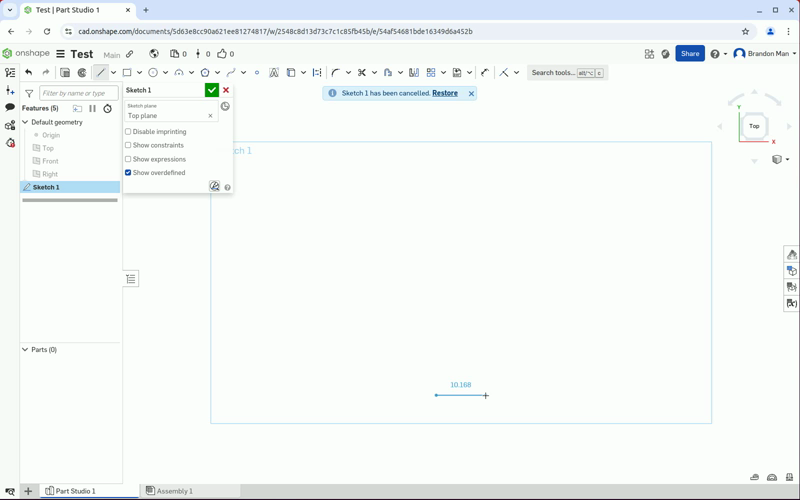
key_up(shift)
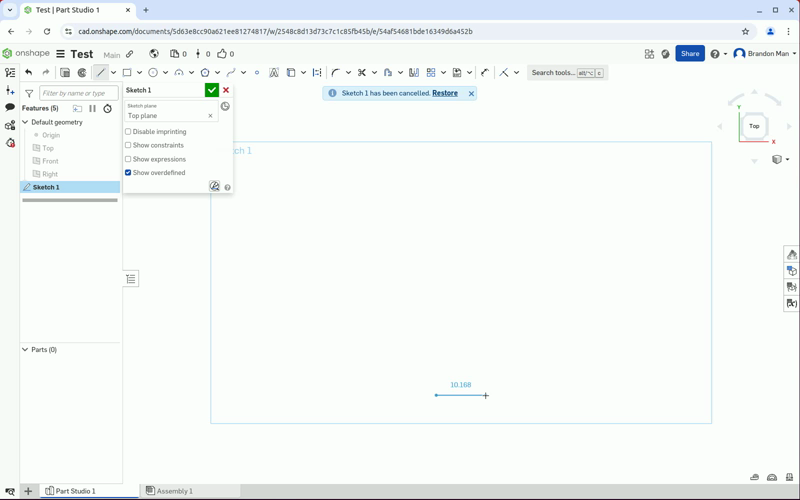
key_down(shift)
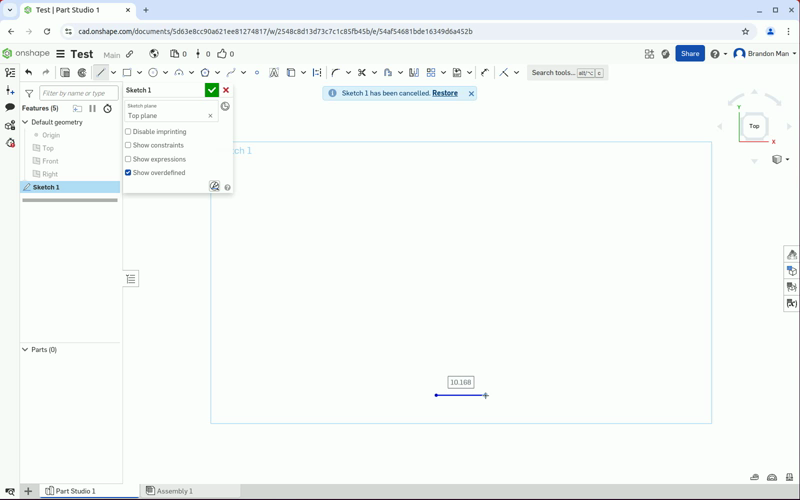
mouse_move(485, 232)
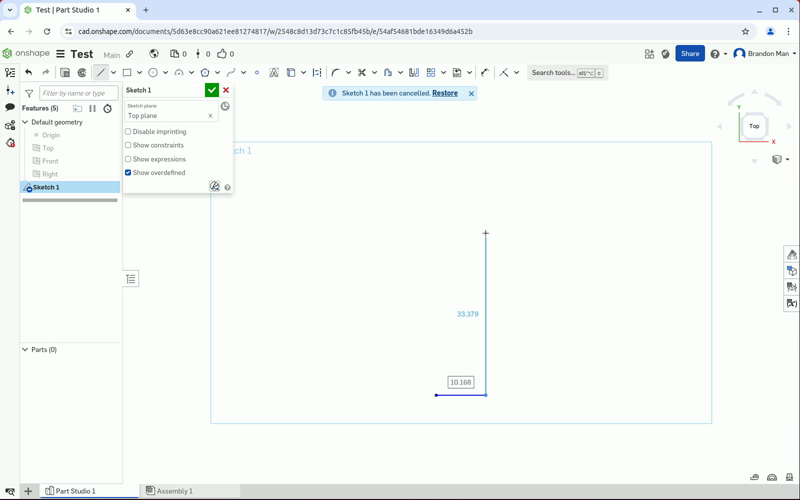
click(485, 232)
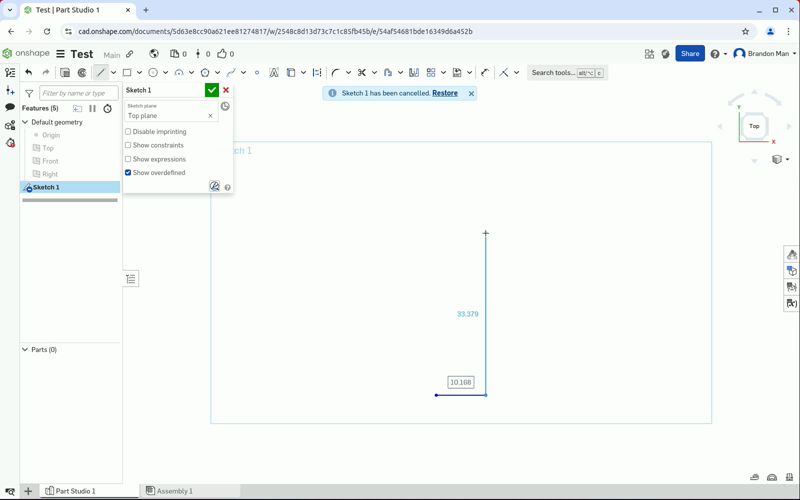
key_up(shift)
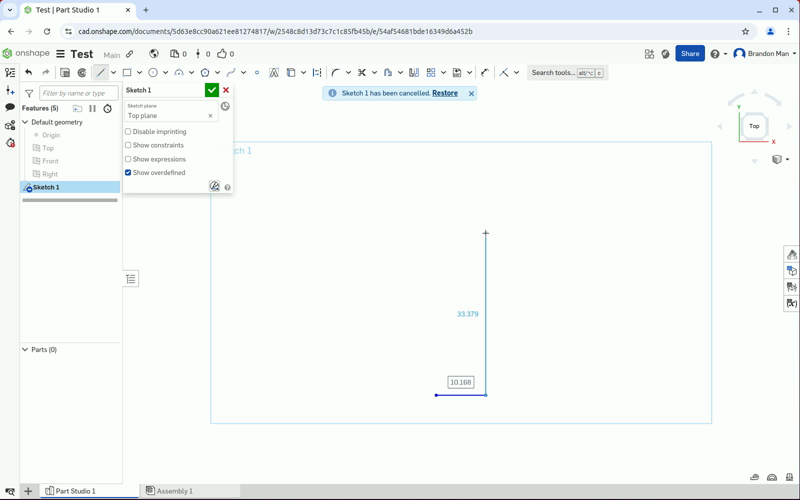
key_down(shift)
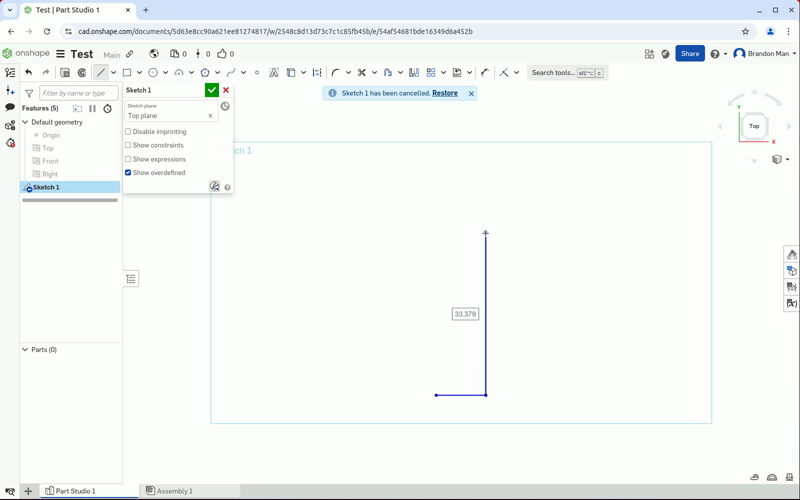
mouse_move(515, 232)
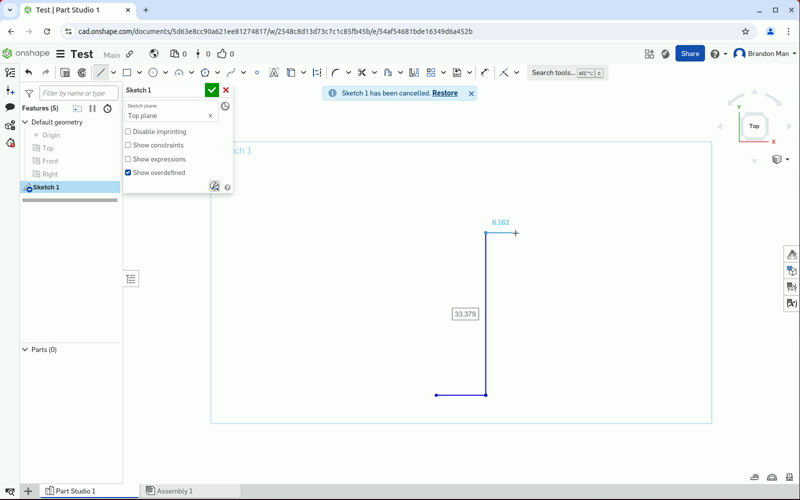
mouse_move(521, 232)
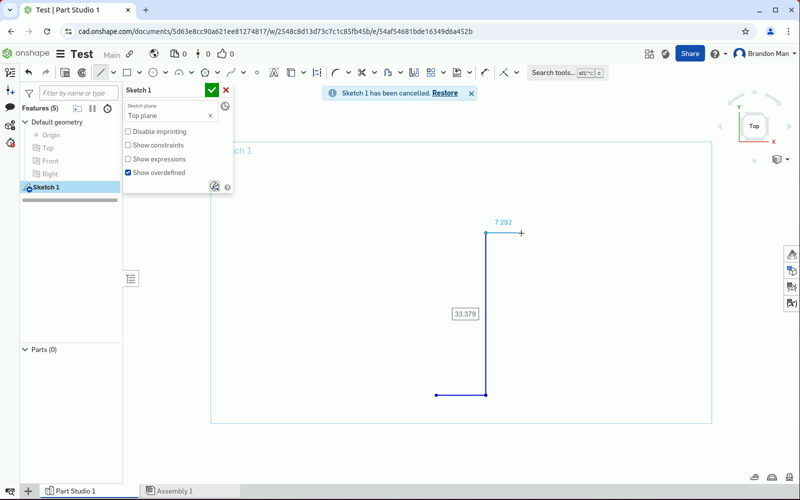
click(521, 232)
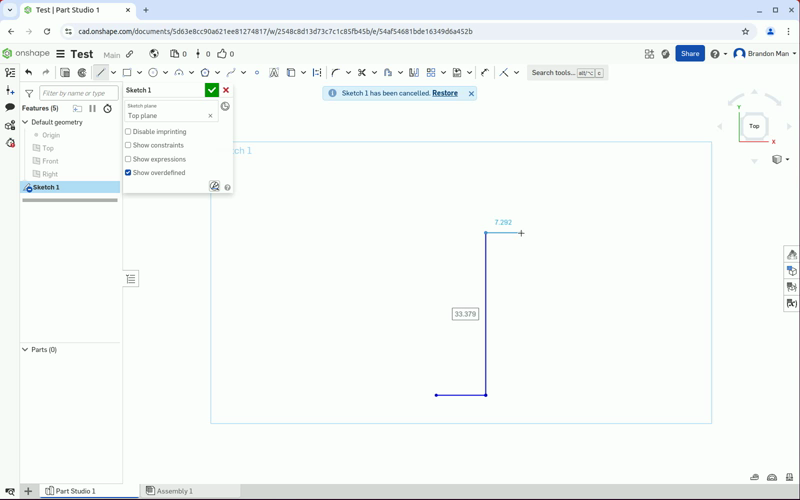
key_up(shift)
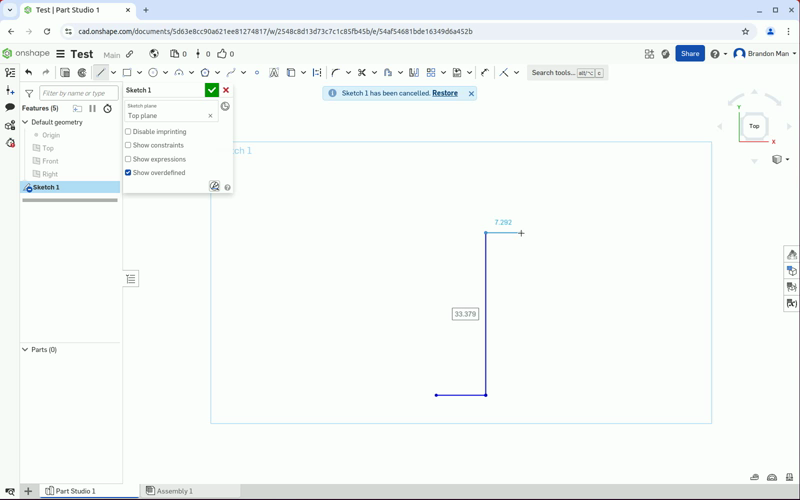
key_down(shift)
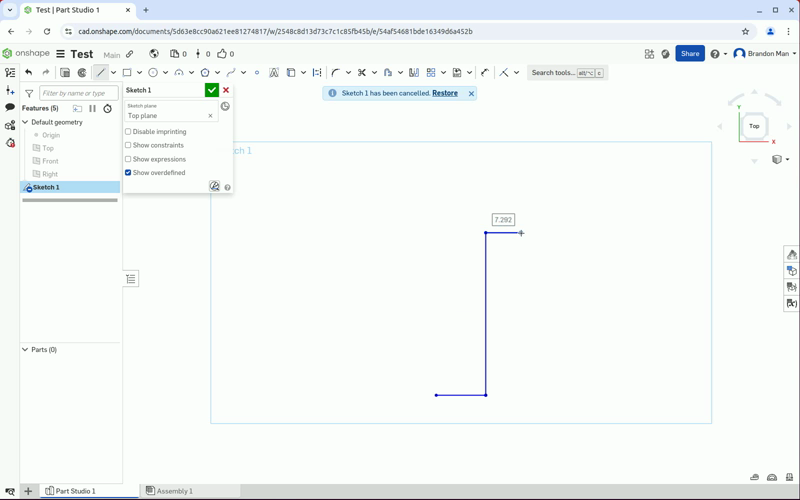
mouse_move(521, 171)
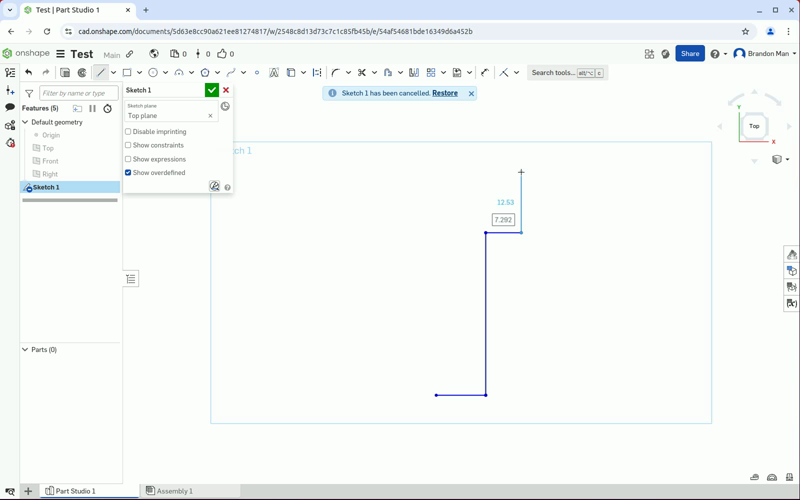
click(521, 171)
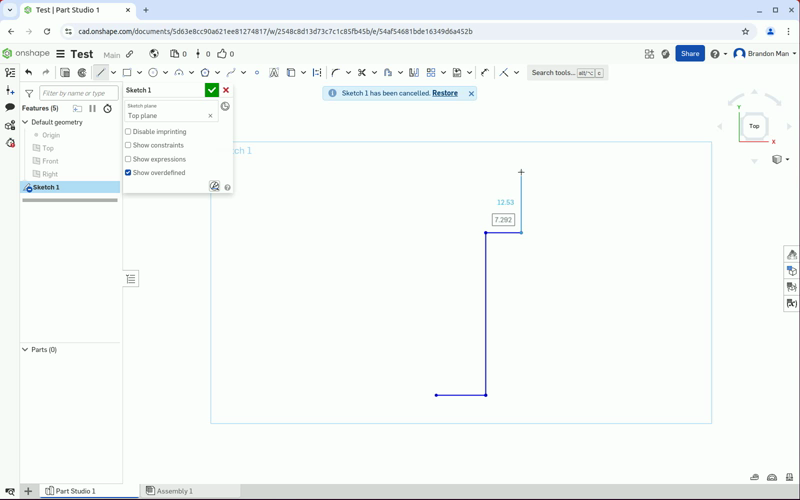
key_up(shift)
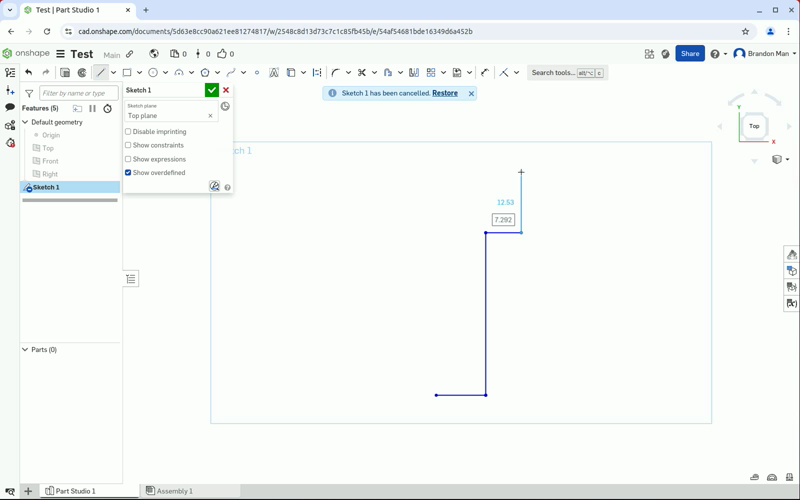
key_down(shift)
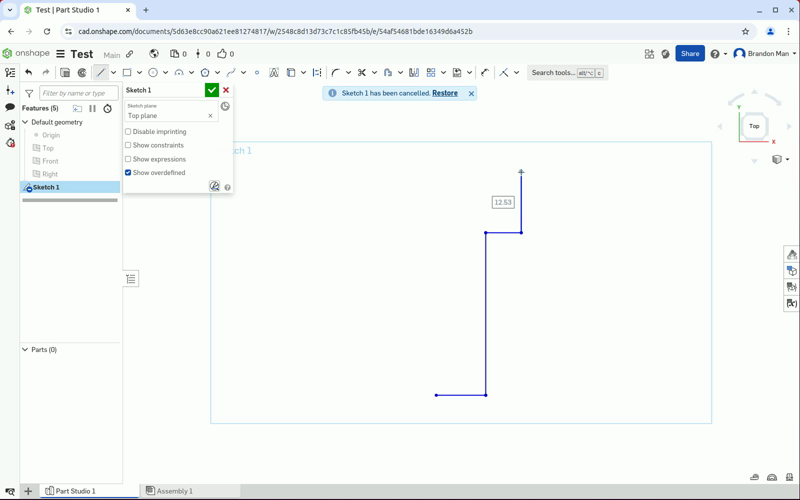
mouse_move(551, 171)
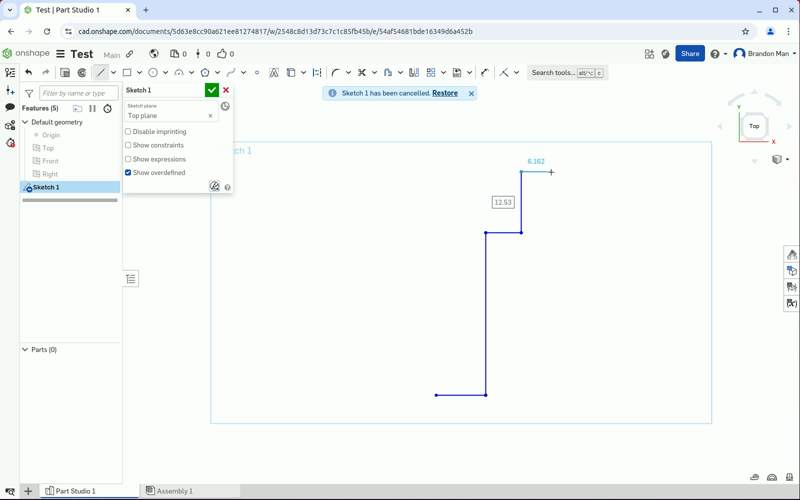
mouse_move(485, 171)
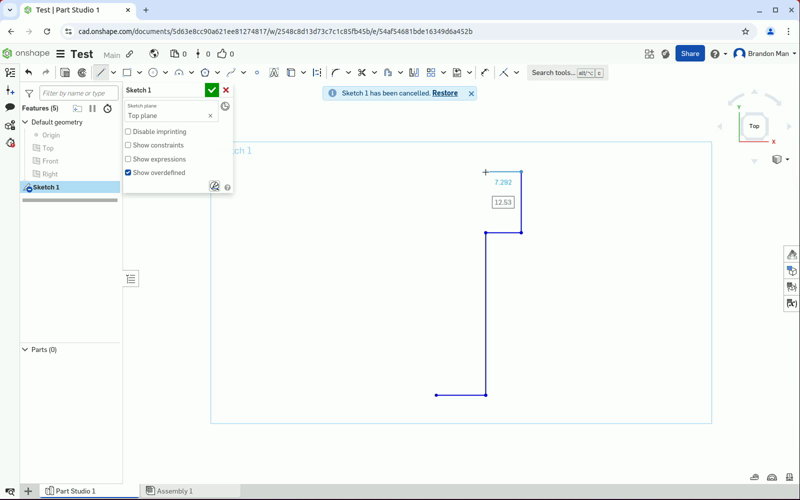
click(485, 171)
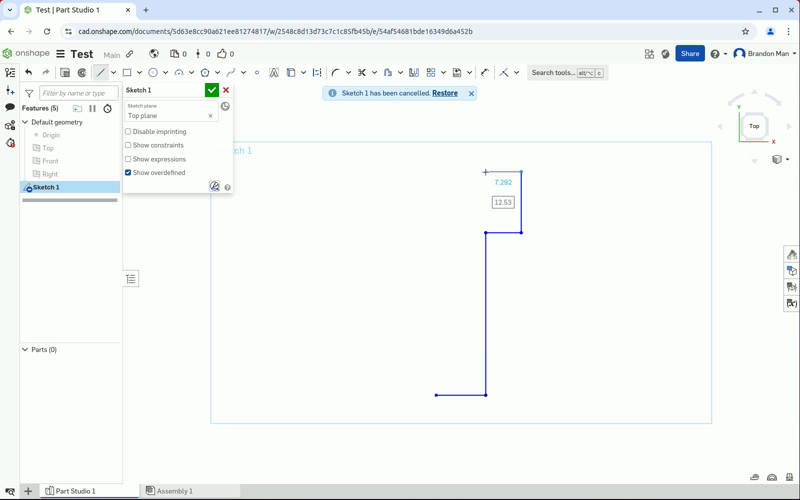
key_up(shift)
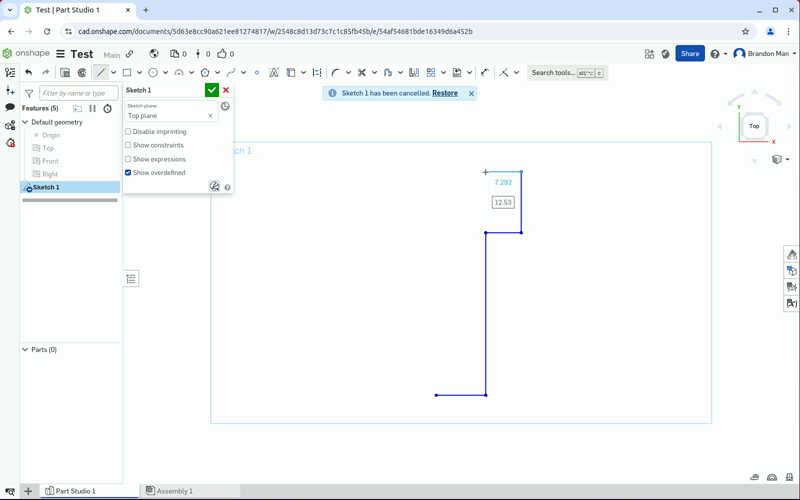
key_down(shift)
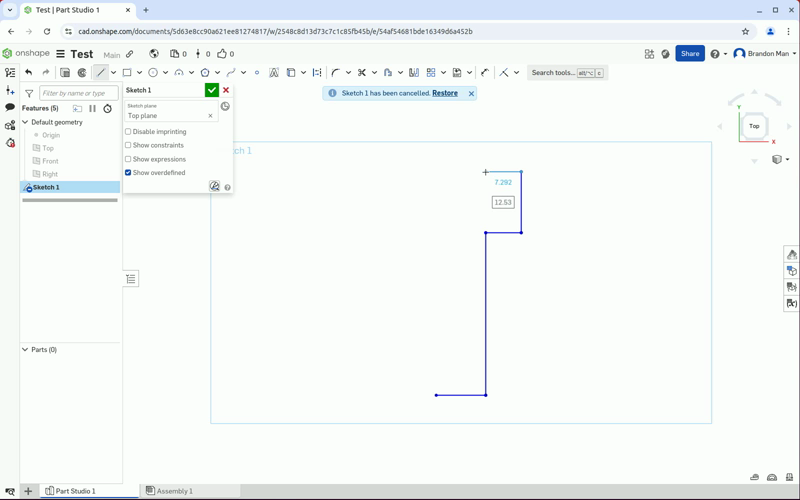
mouse_move(515, 171)
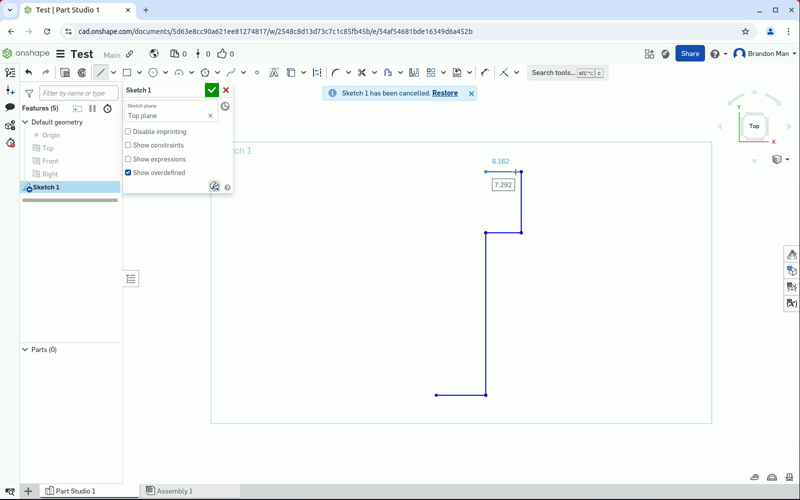
mouse_move(436, 171)
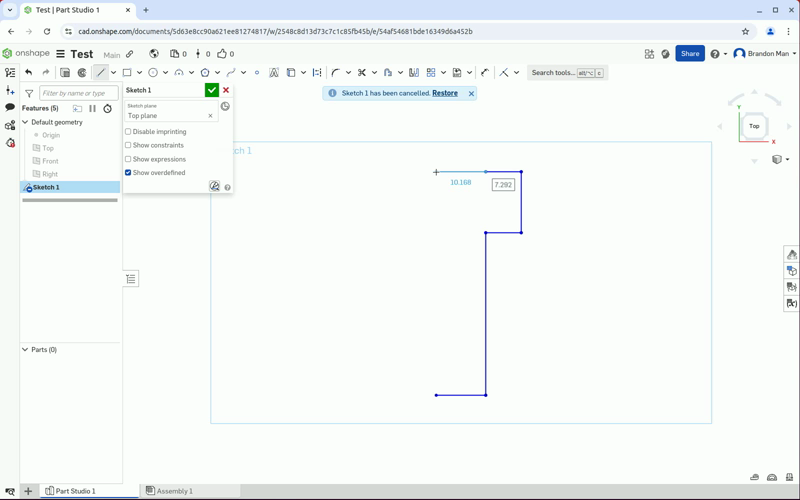
click(436, 171)
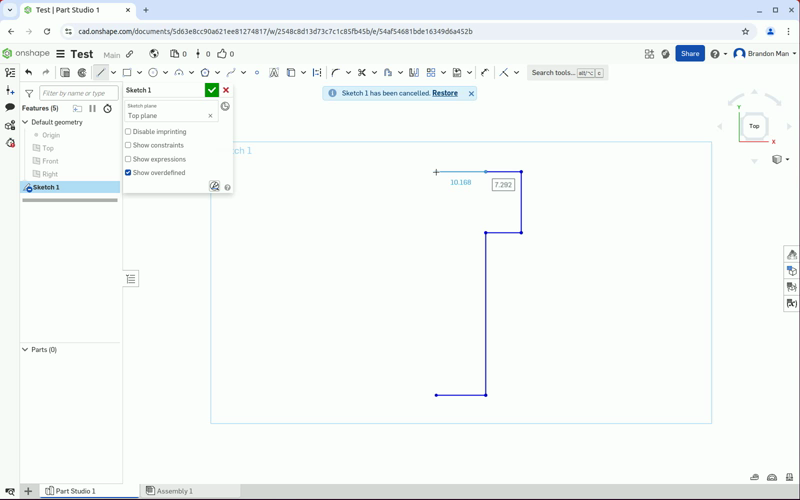
key_up(shift)
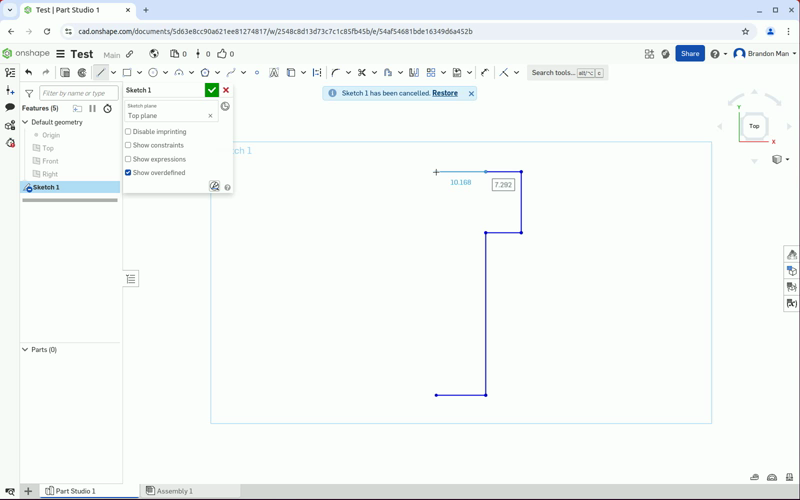
key_down(shift)
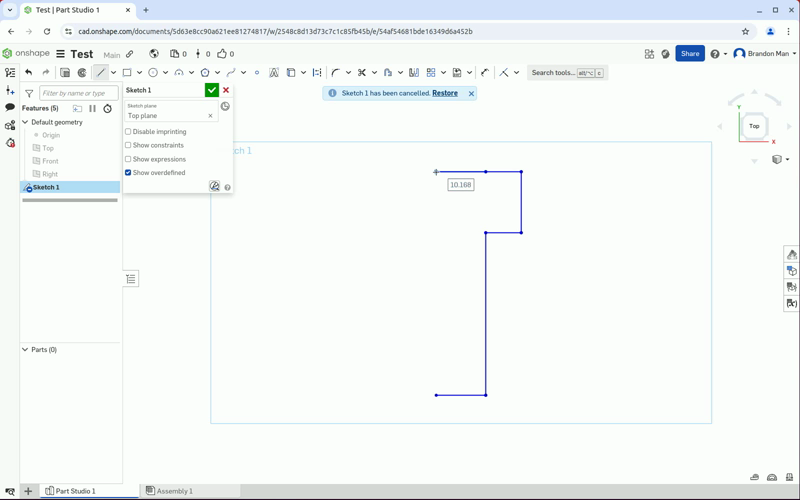
mouse_move(436, 395)
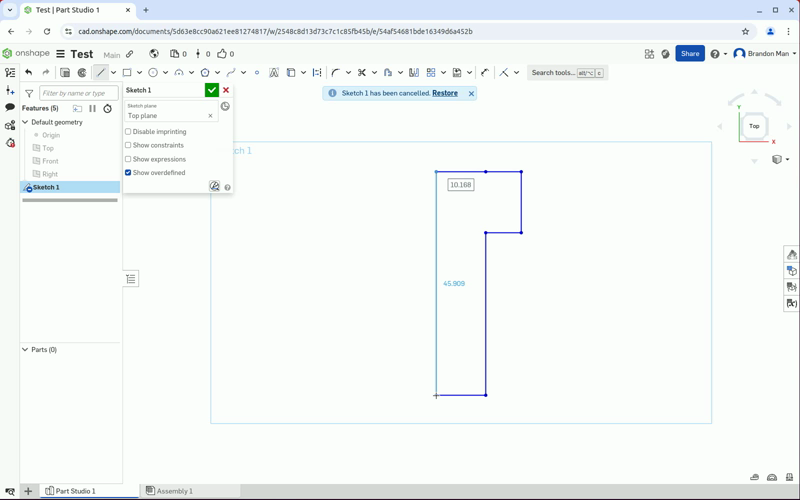
key_up(shift)
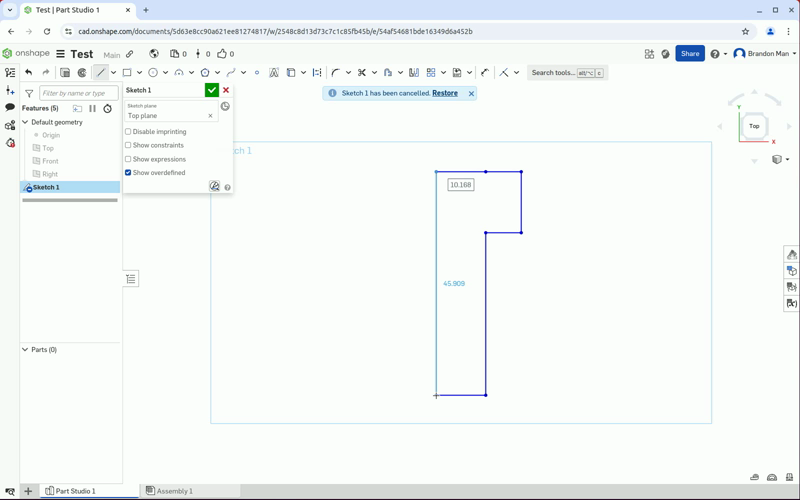
click(436, 395)
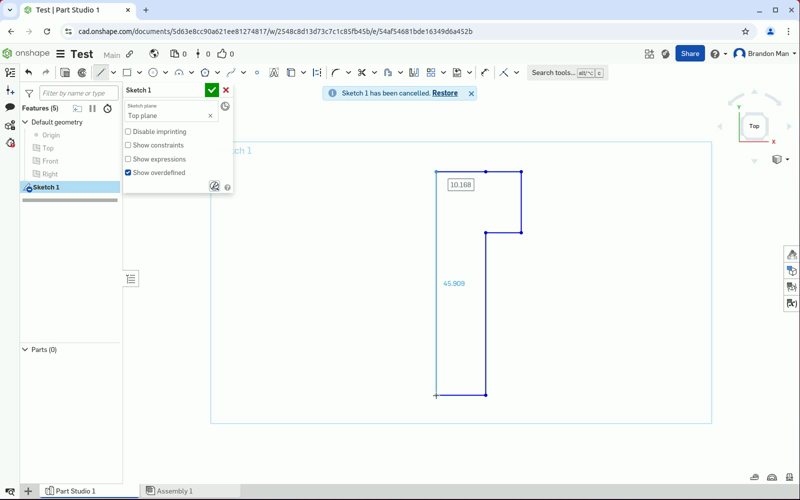
key(esc)
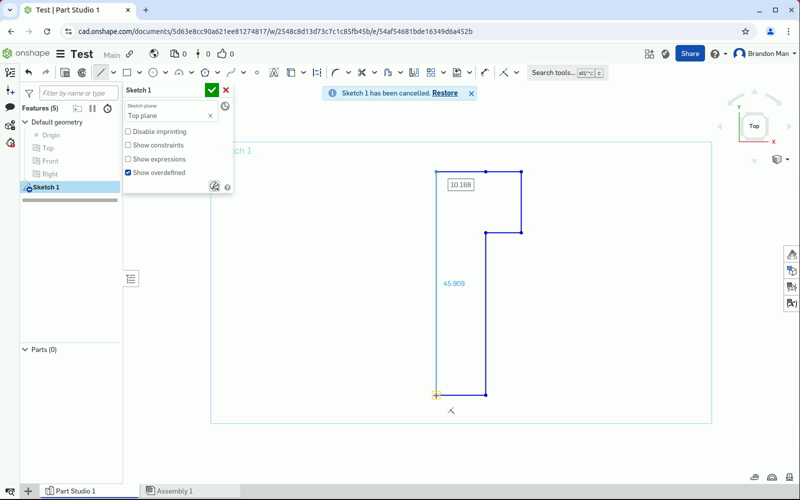
key(l)
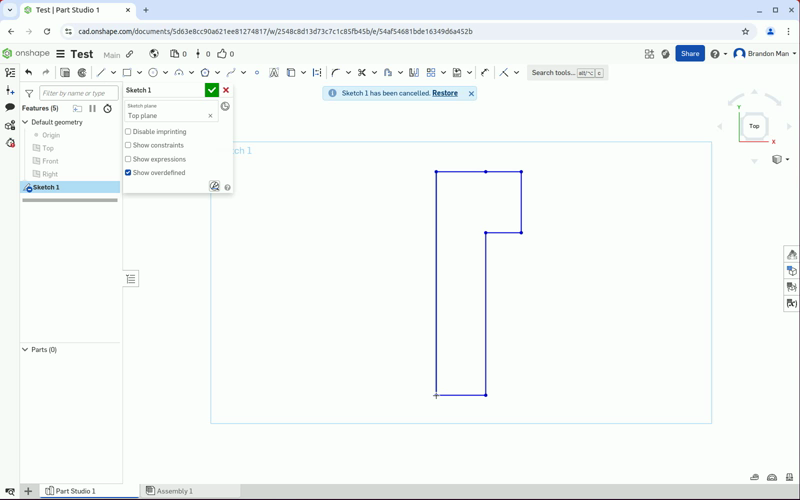
key_down(shift)
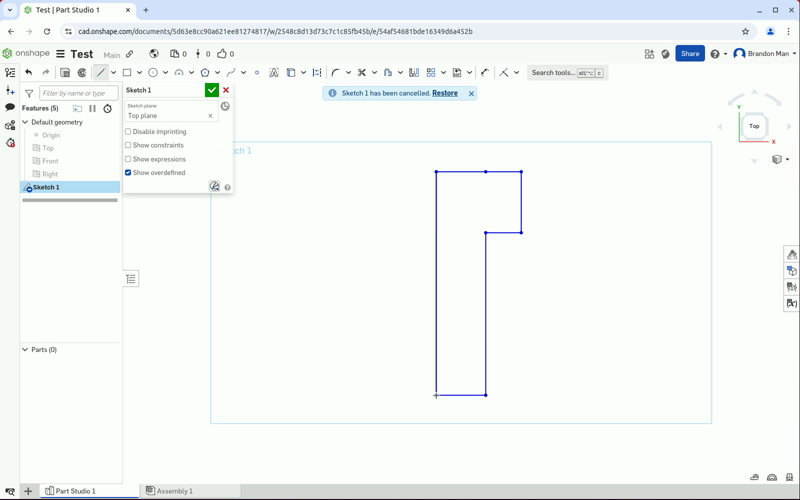
mouse_move(438, 393)
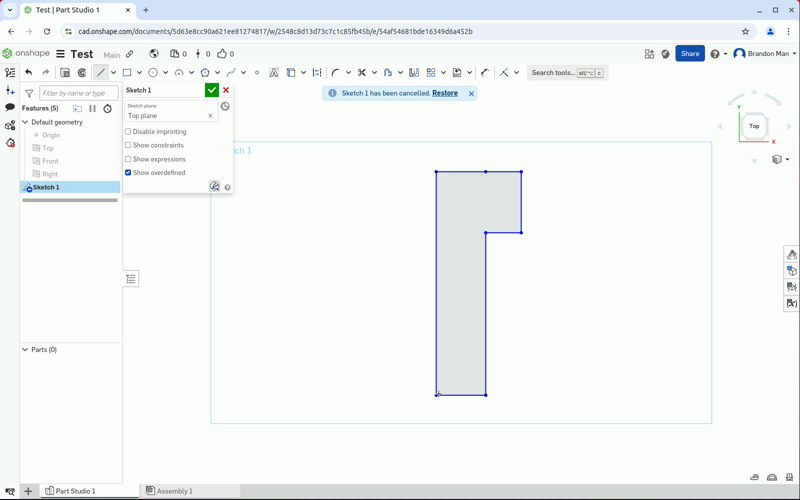
scroll(6)
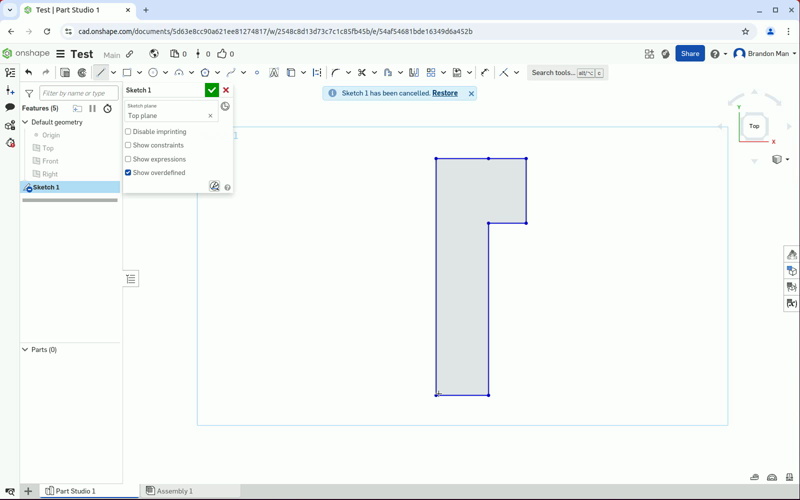
scroll(6)
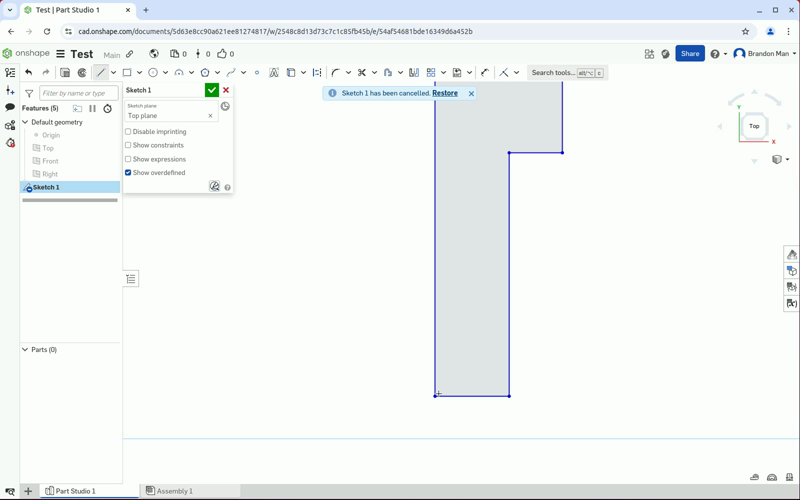
scroll(6)
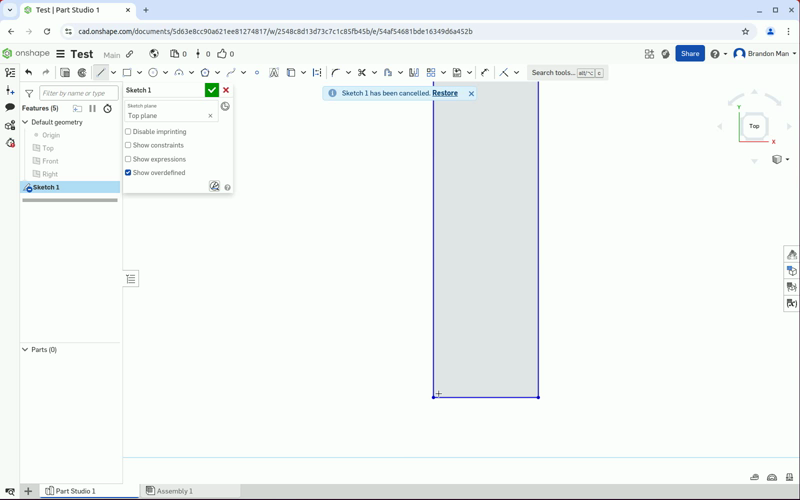
scroll(6)
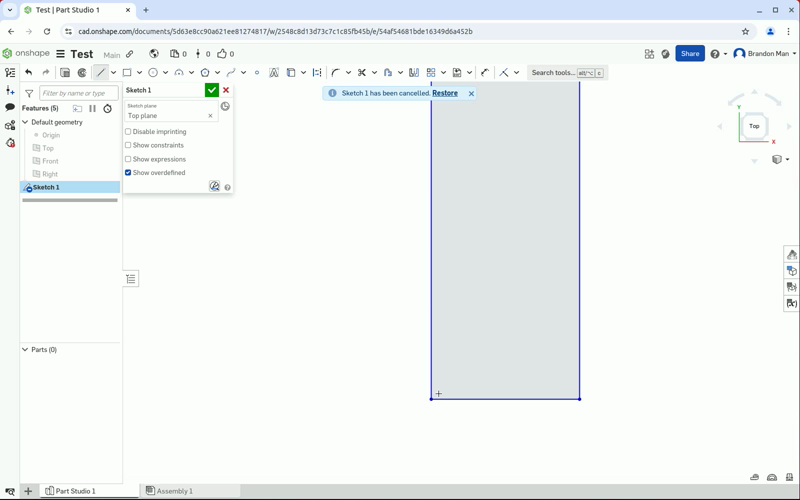
scroll(6)
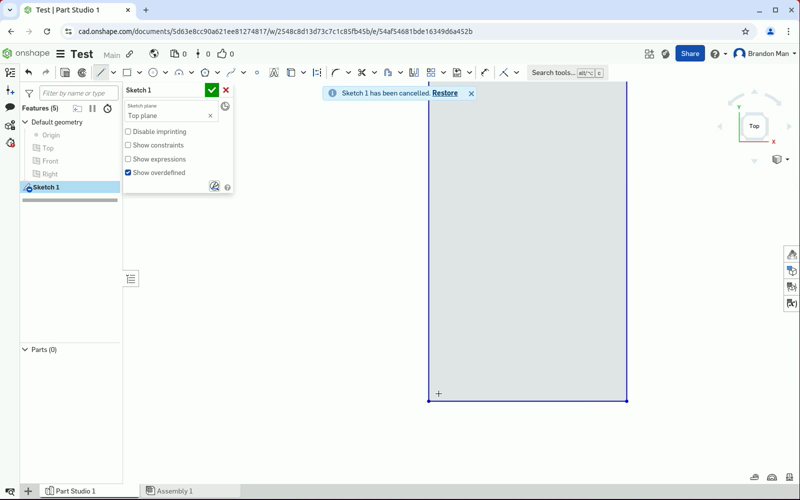
scroll(6)
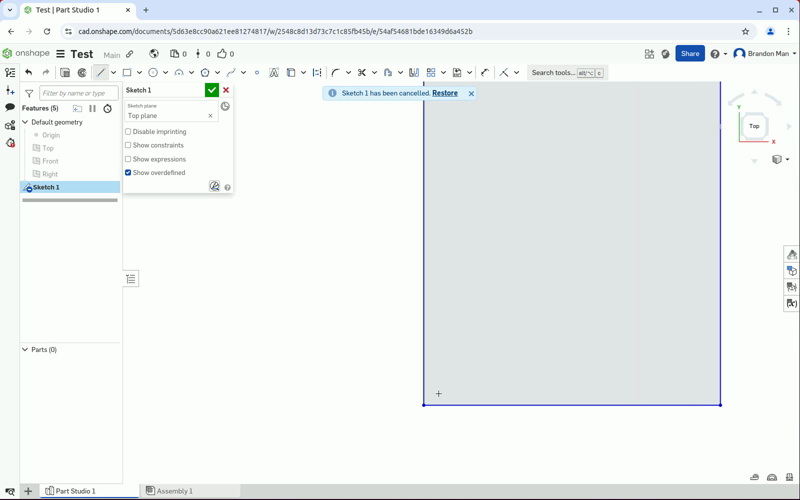
scroll(6)
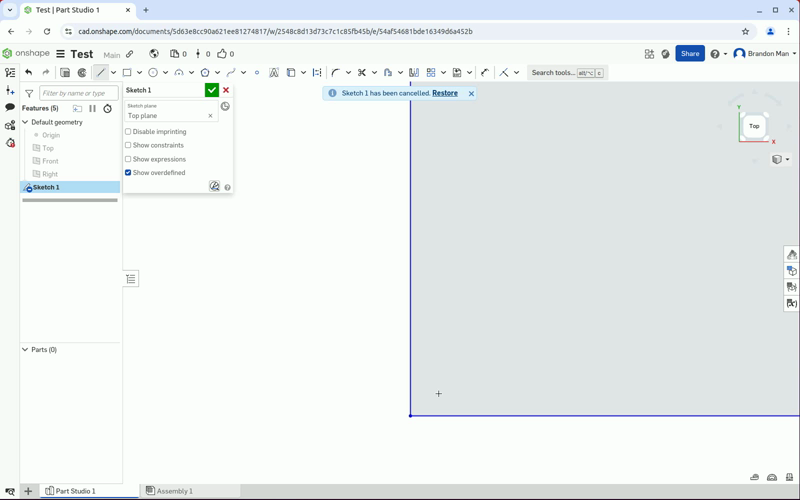
click(438, 393)
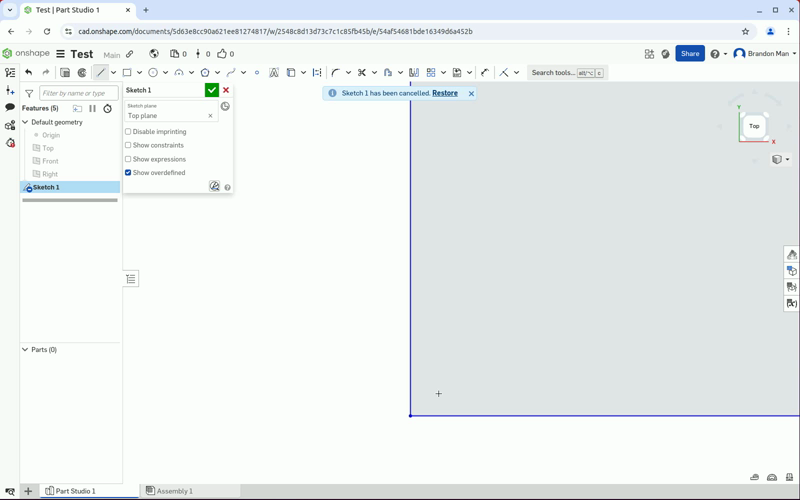
scroll(-6)
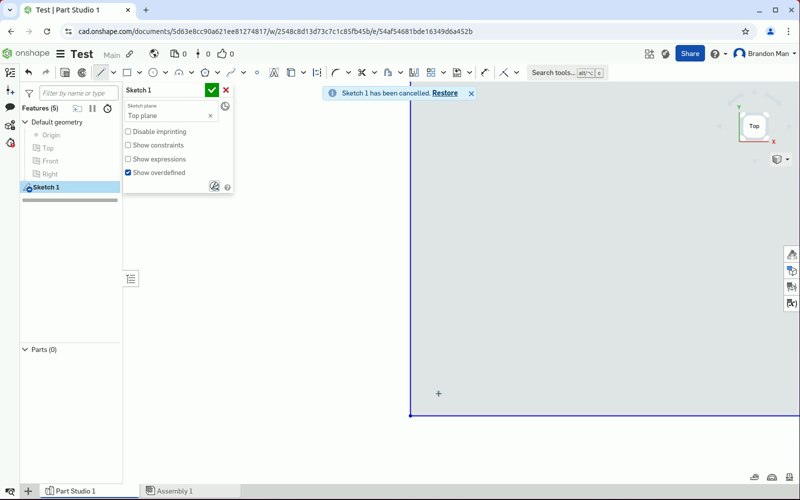
scroll(-6)
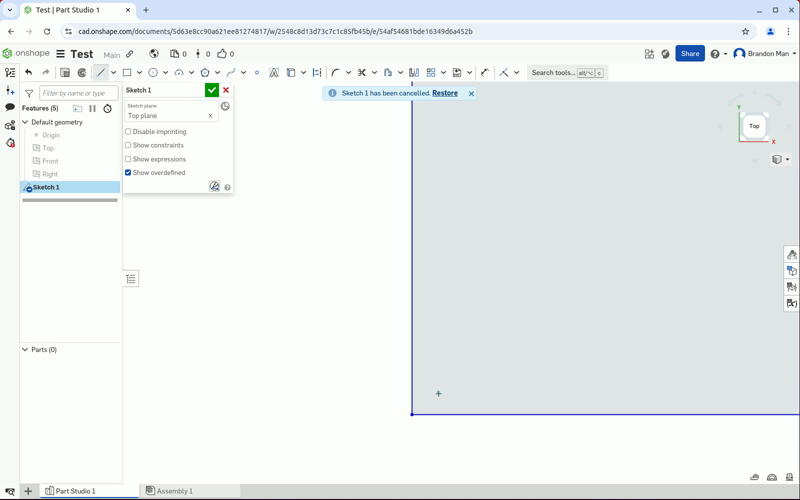
scroll(-6)
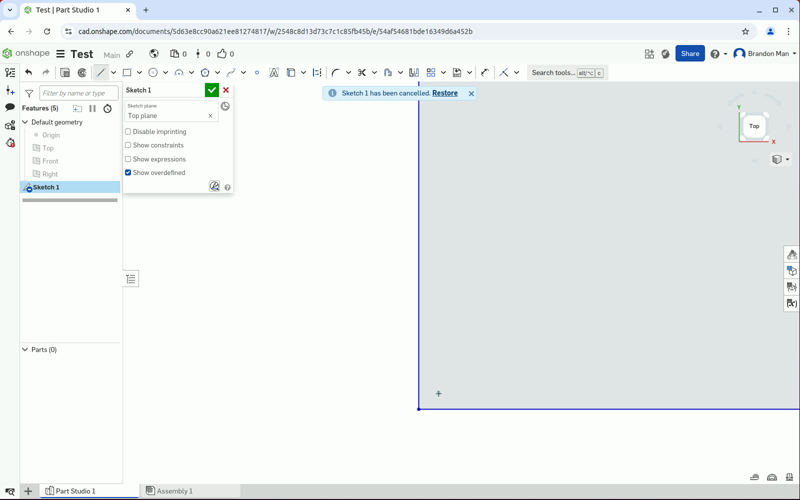
scroll(-6)
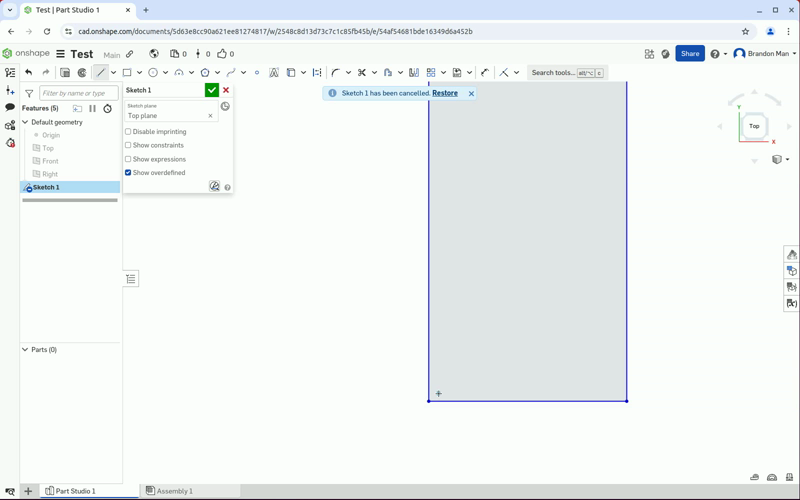
scroll(-6)
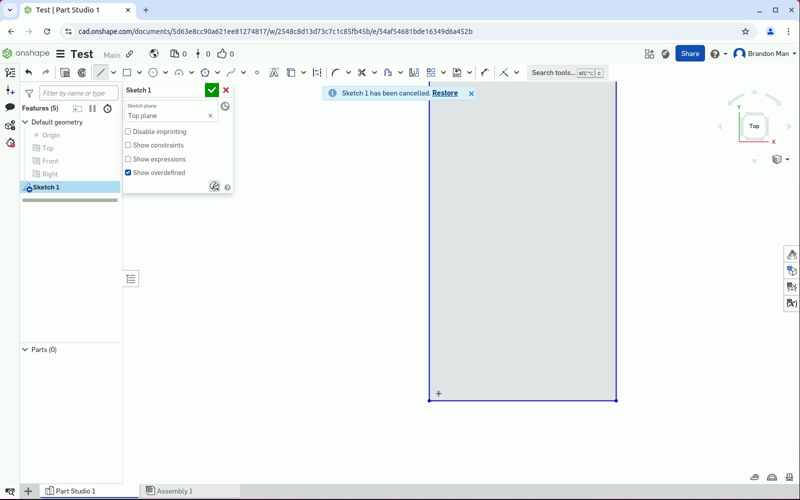
scroll(-6)
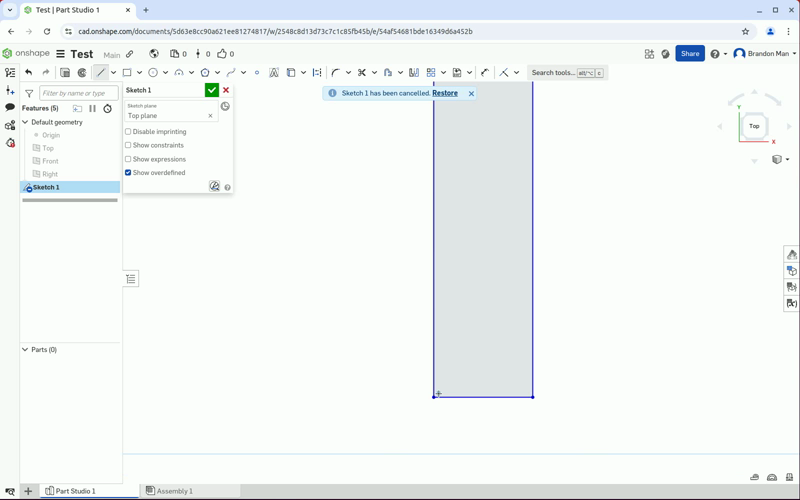
scroll(-6)
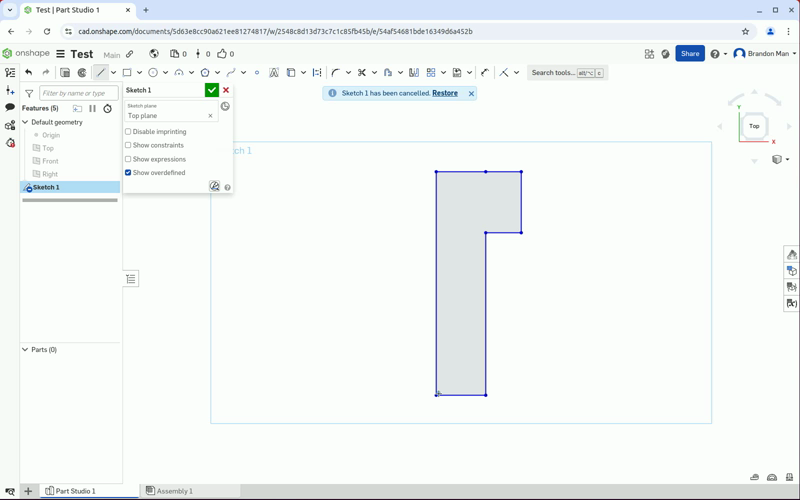
key_up(shift)
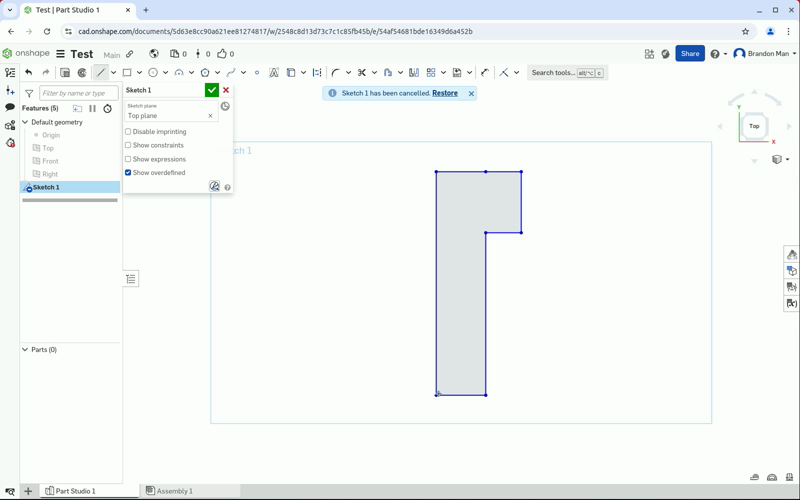
key_down(shift)
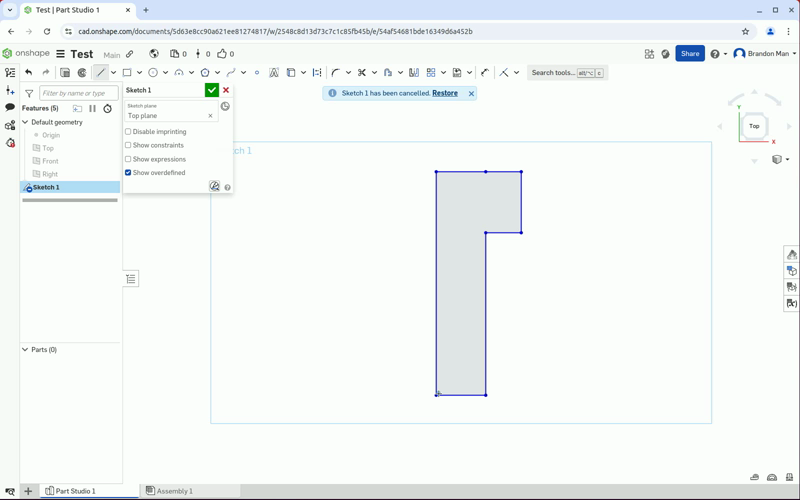
mouse_move(468, 393)
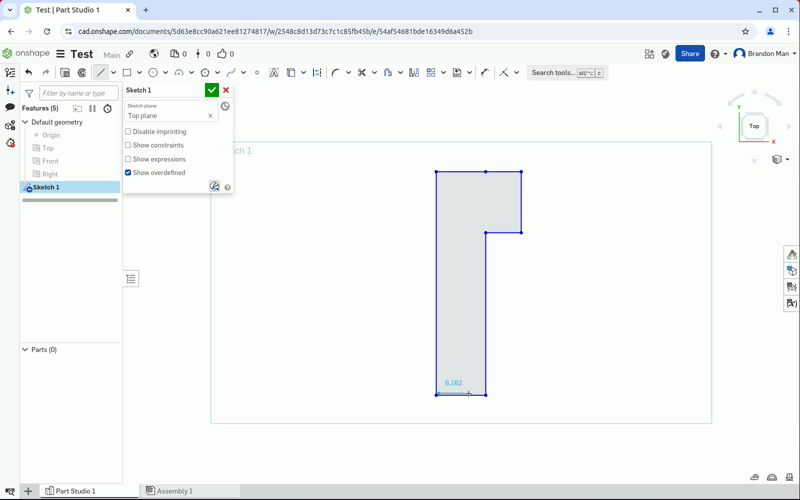
mouse_move(483, 393)
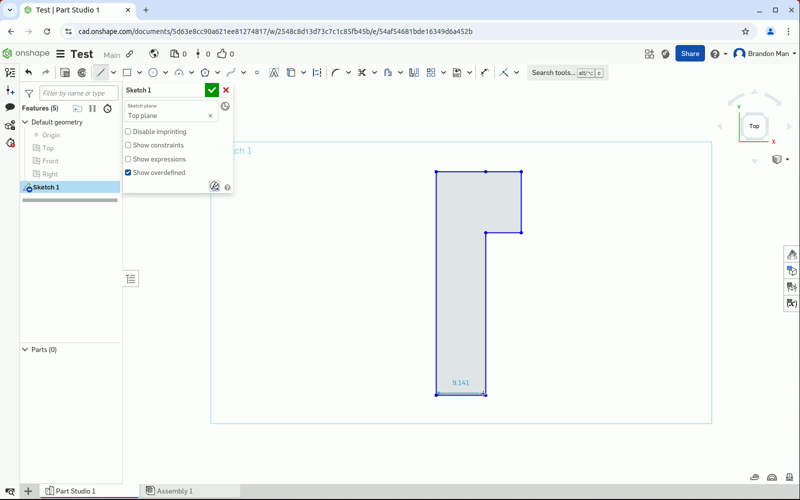
scroll(6)
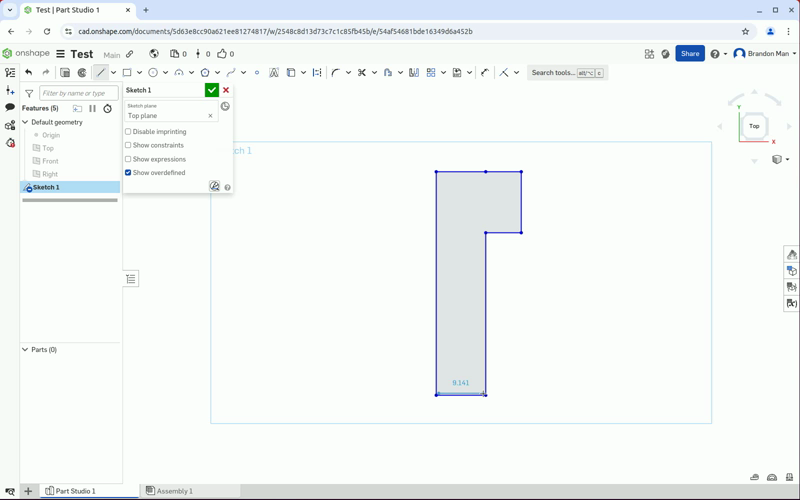
scroll(6)
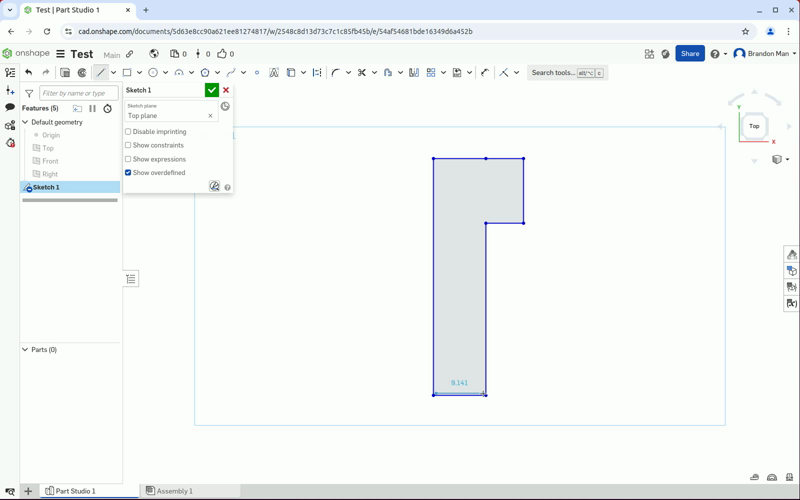
scroll(6)
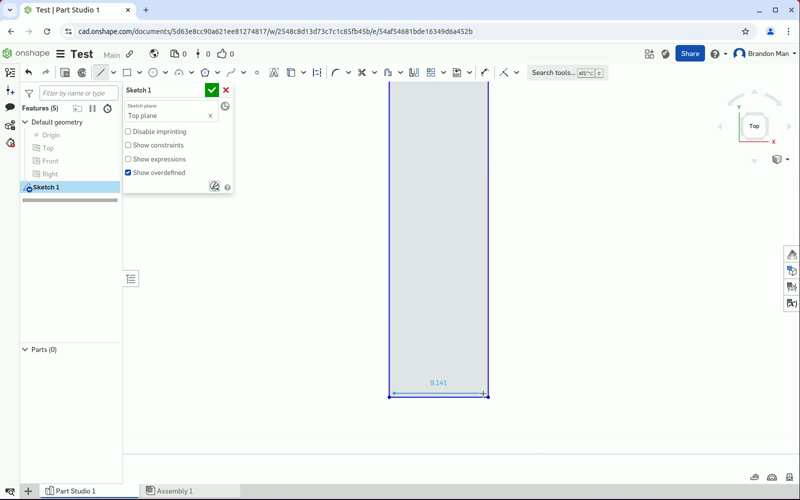
scroll(6)
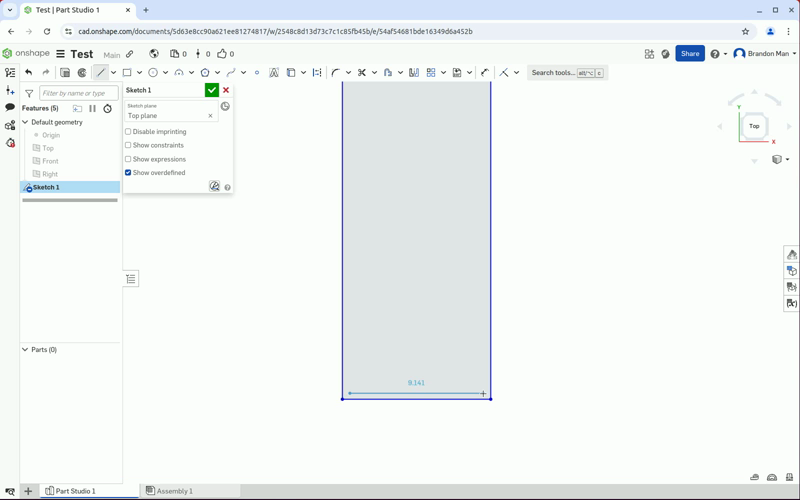
scroll(6)
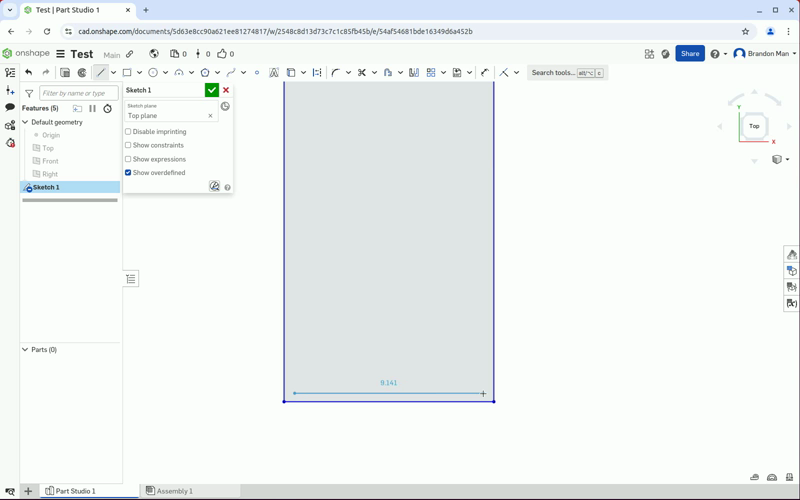
scroll(6)
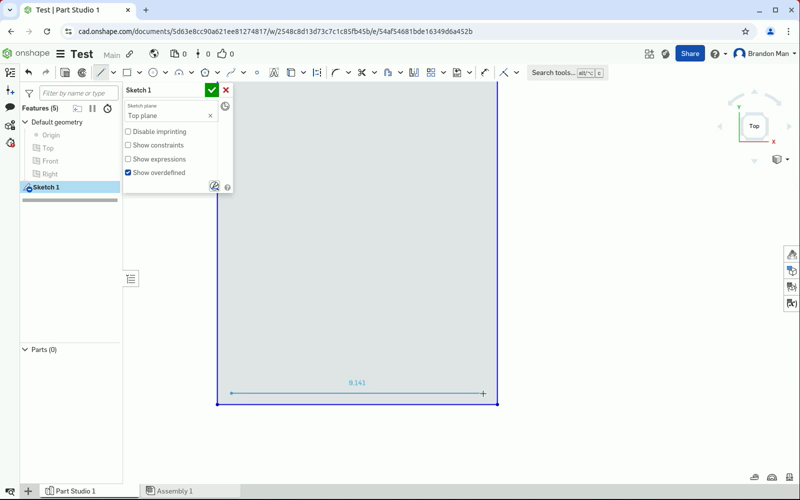
scroll(6)
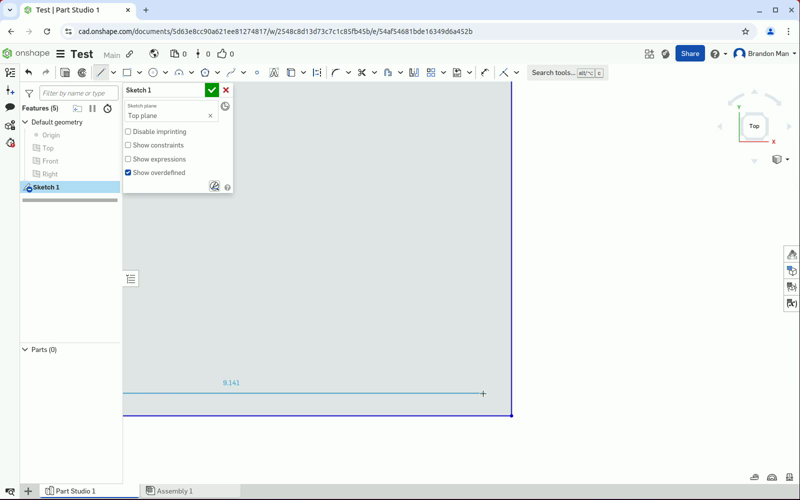
click(483, 393)
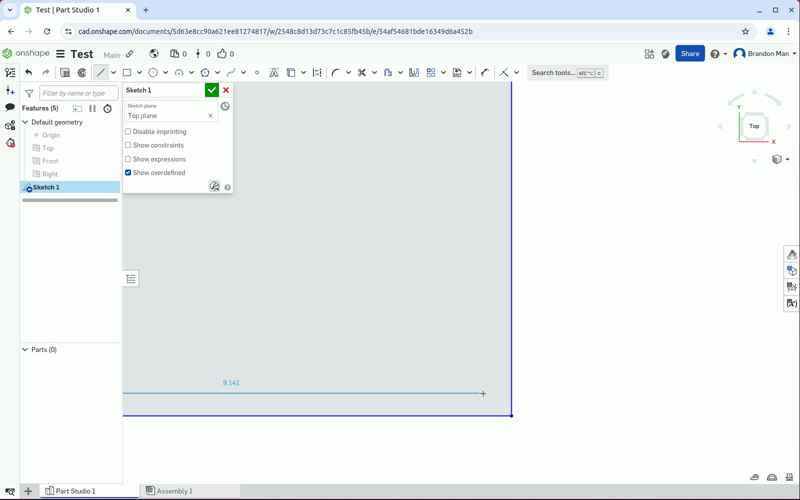
scroll(-6)
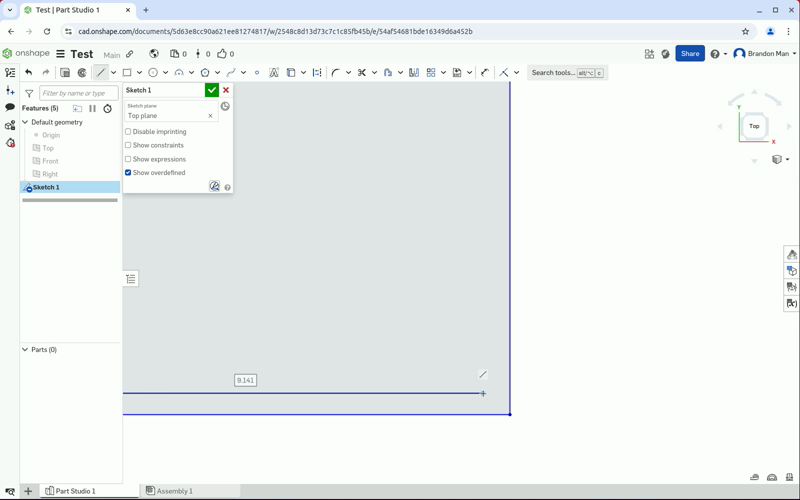
scroll(-6)
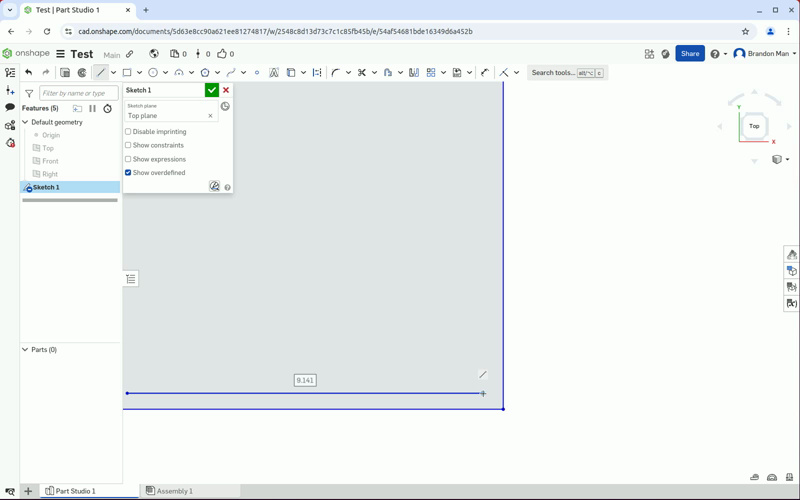
scroll(-6)
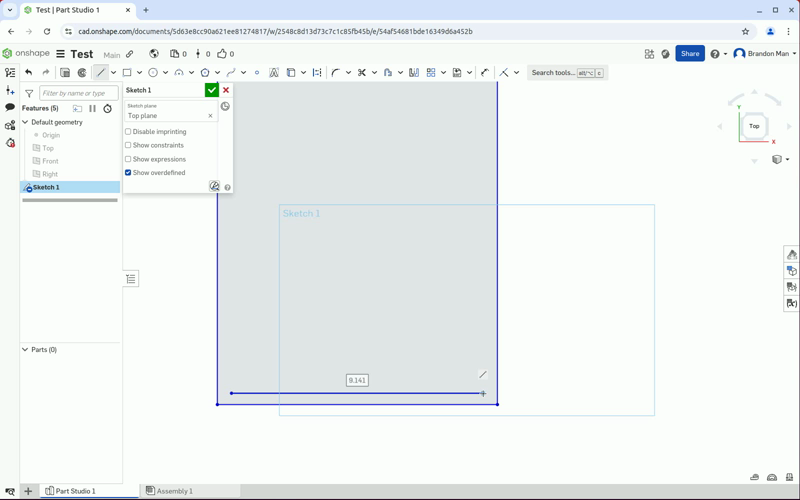
scroll(-6)
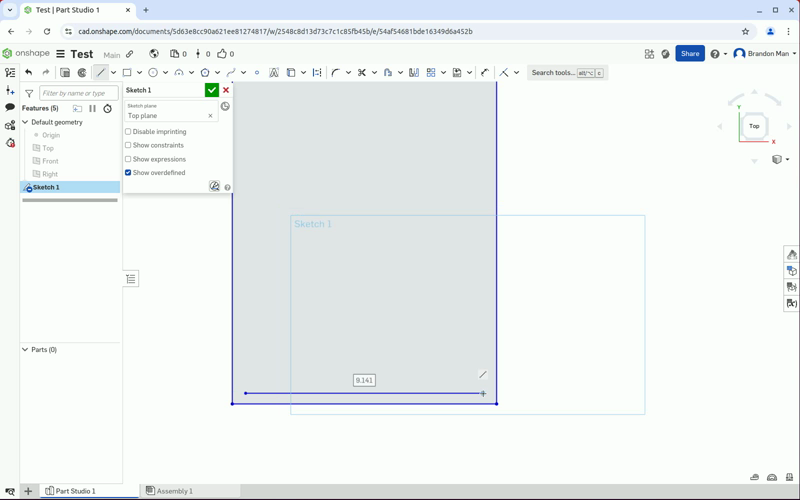
scroll(-6)
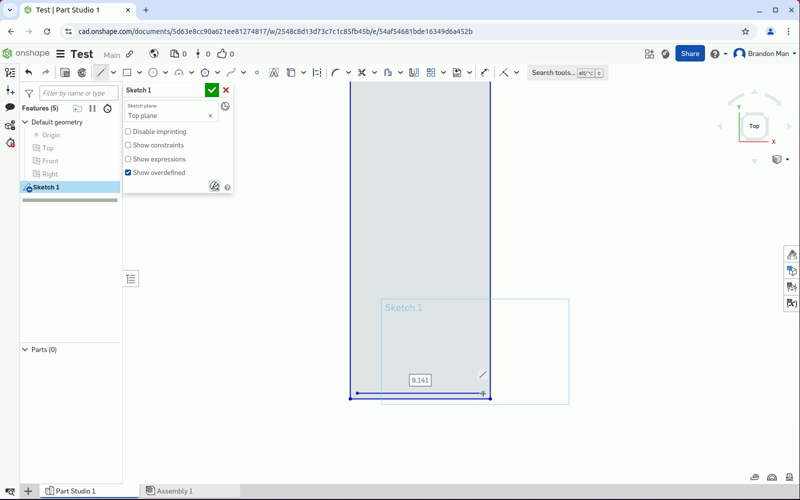
scroll(-6)
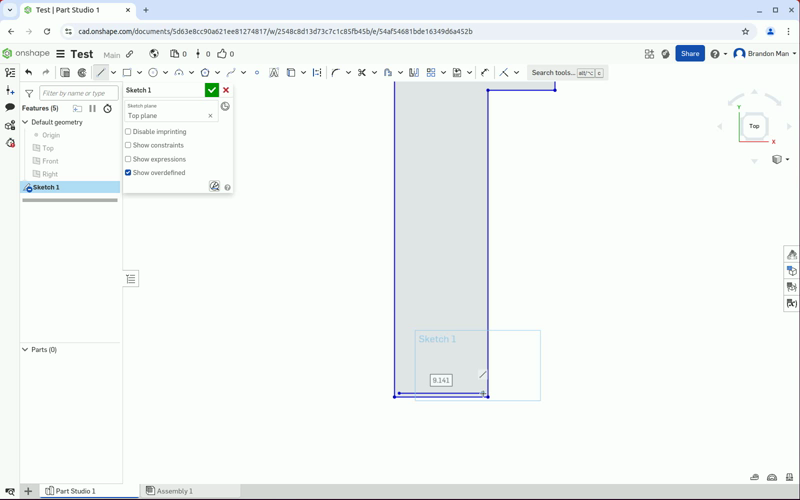
scroll(-6)
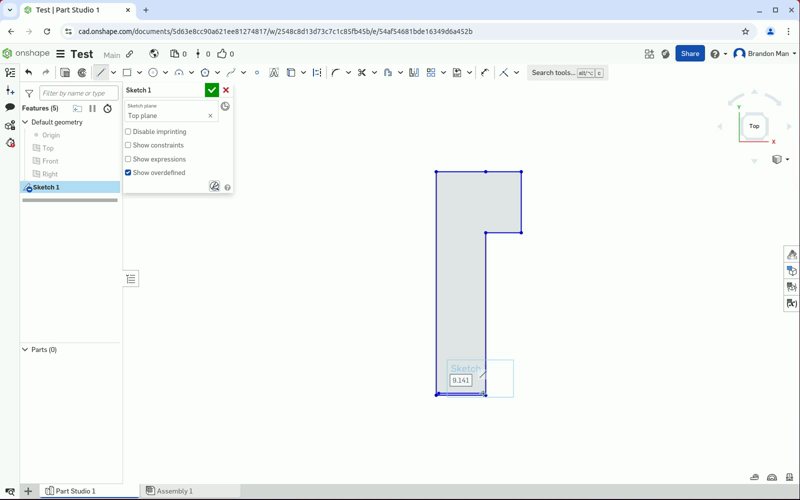
key_up(shift)
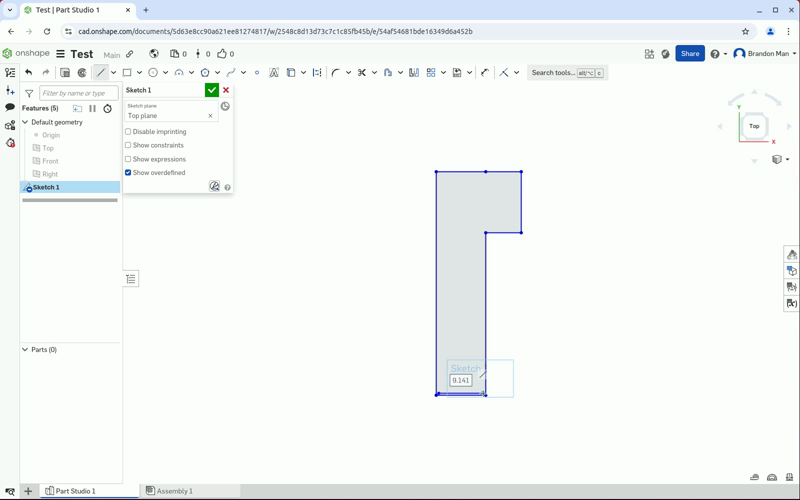
key_down(shift)
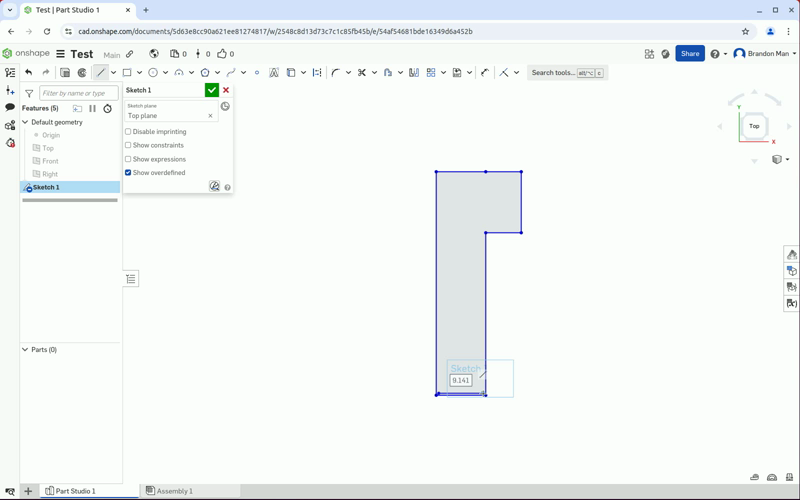
mouse_move(483, 228)
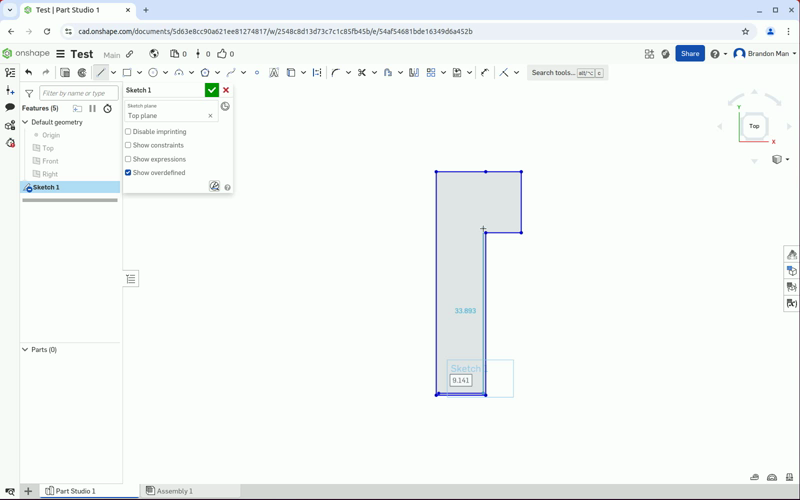
click(483, 228)
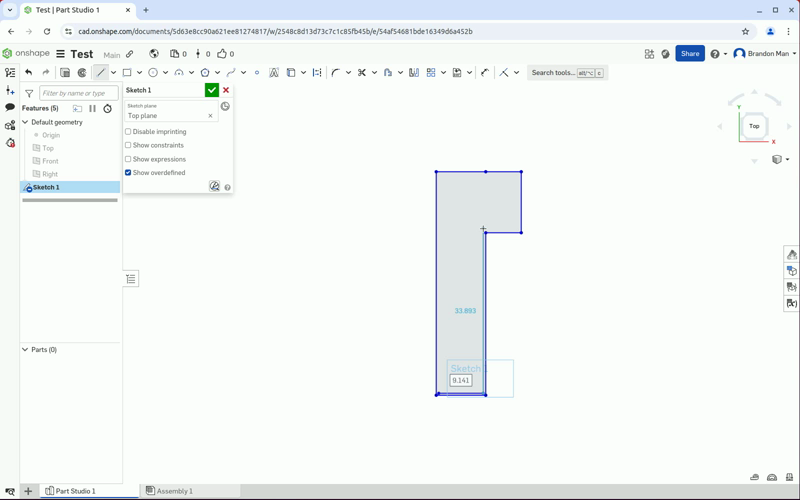
key_up(shift)
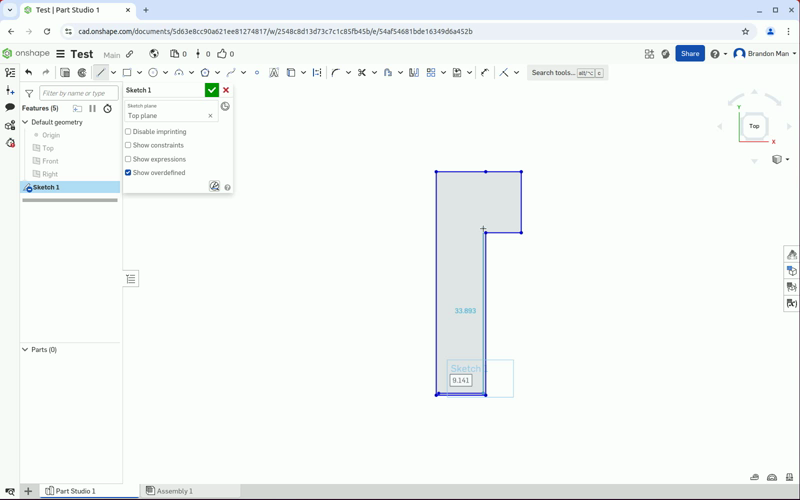
key_down(shift)
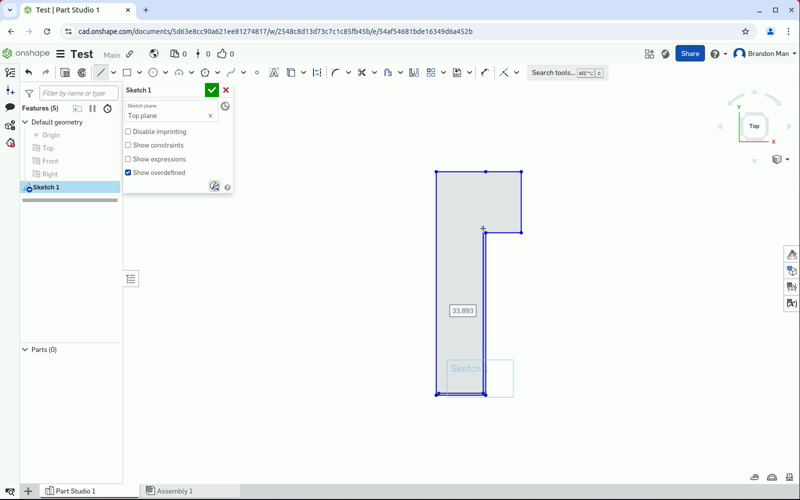
mouse_move(513, 228)
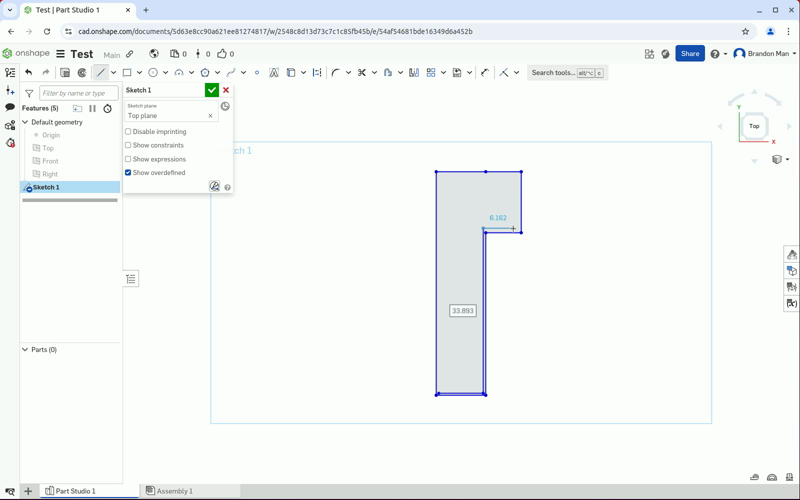
mouse_move(518, 228)
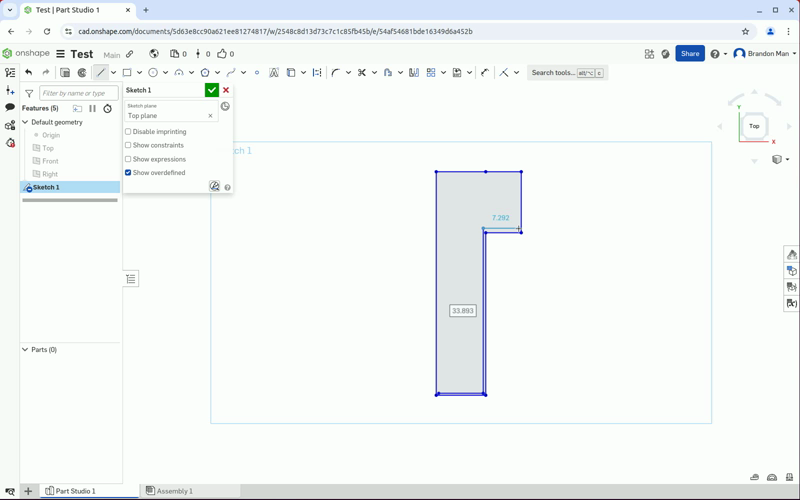
click(518, 228)
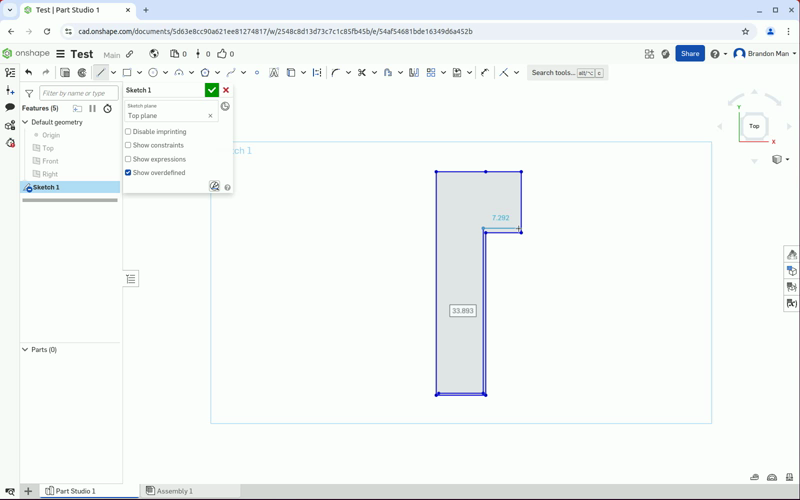
key_up(shift)
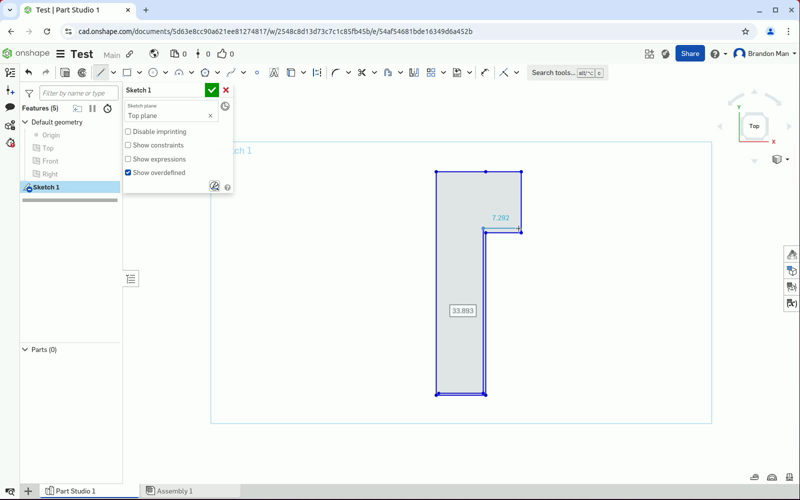
key_down(shift)
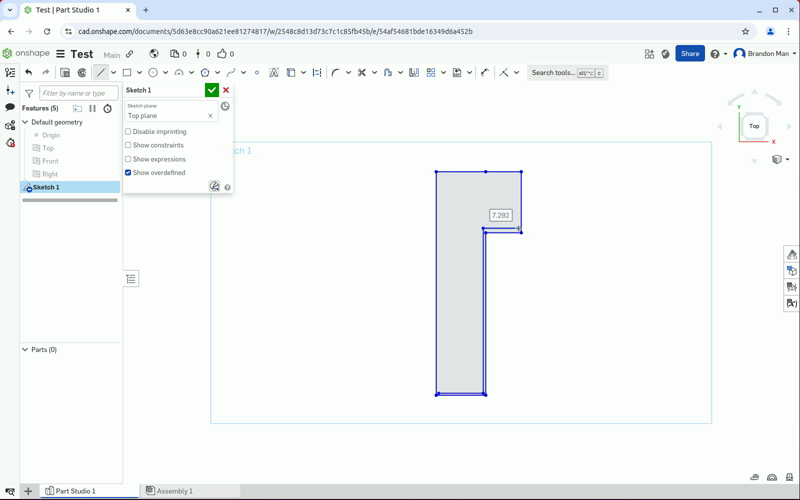
mouse_move(548, 228)
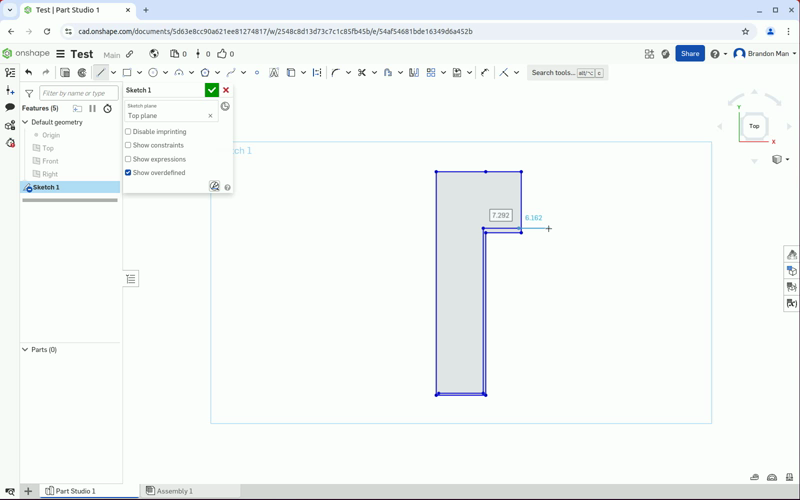
mouse_move(518, 174)
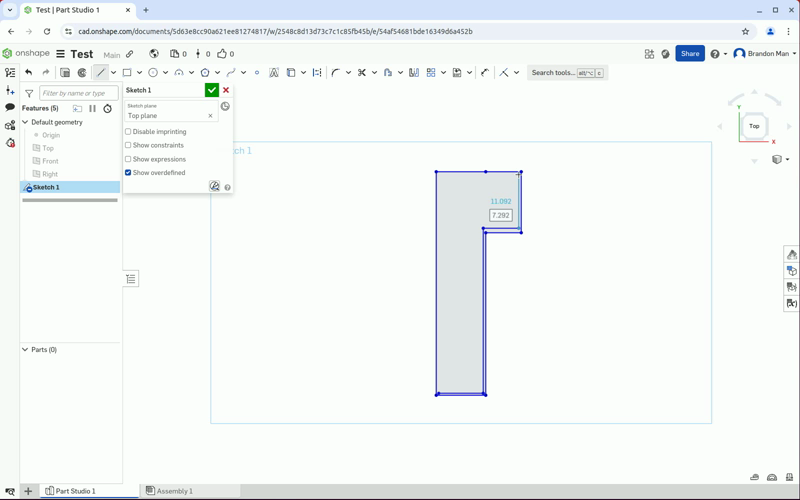
scroll(6)
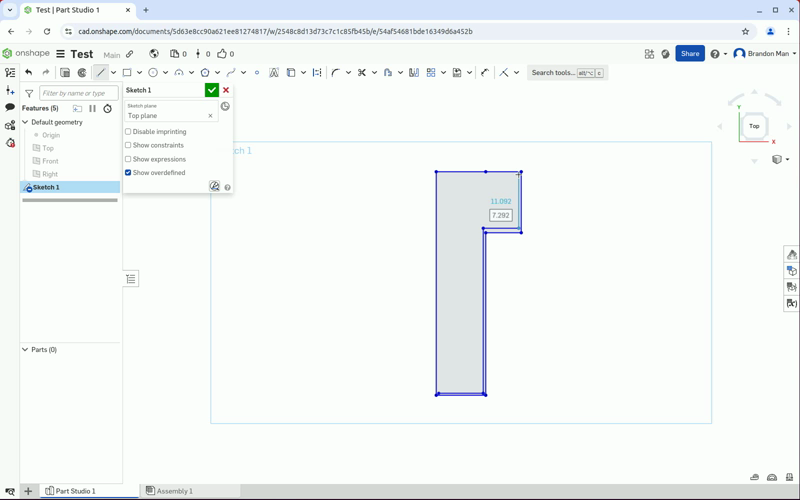
scroll(6)
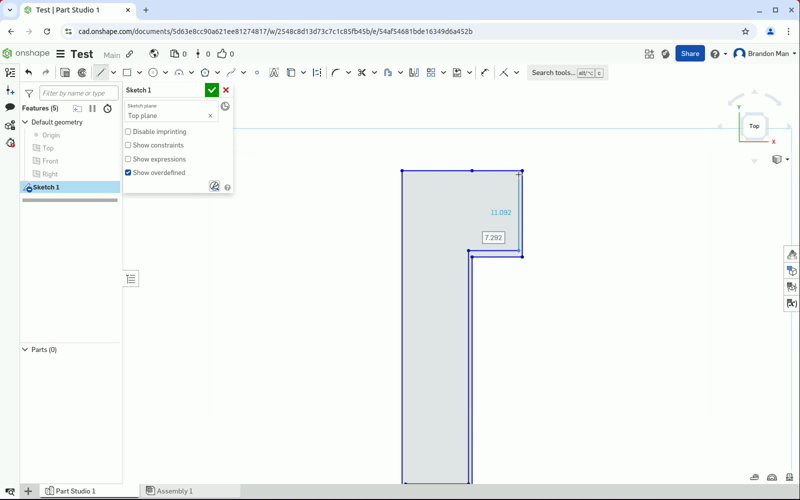
scroll(6)
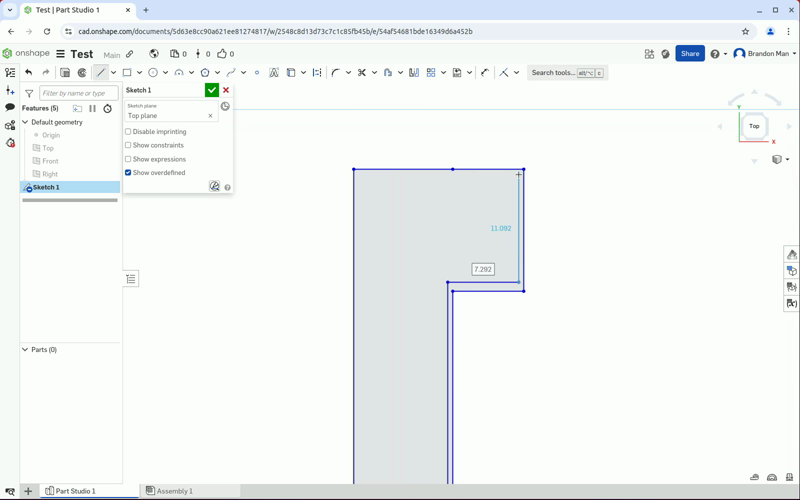
scroll(6)
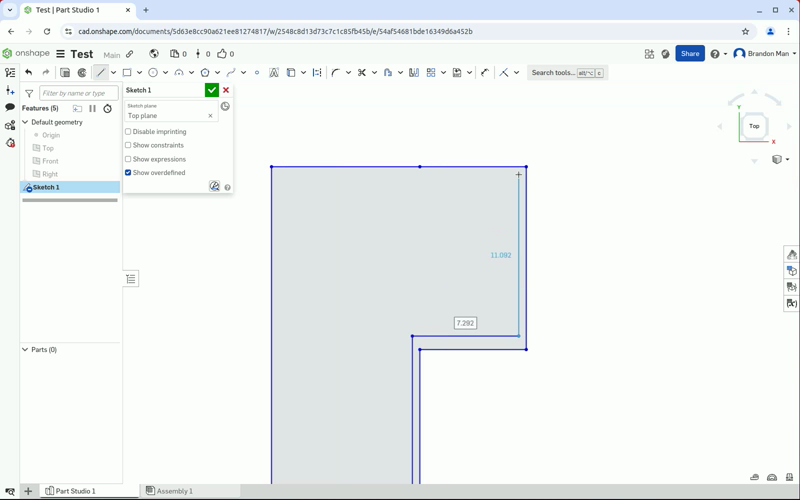
scroll(6)
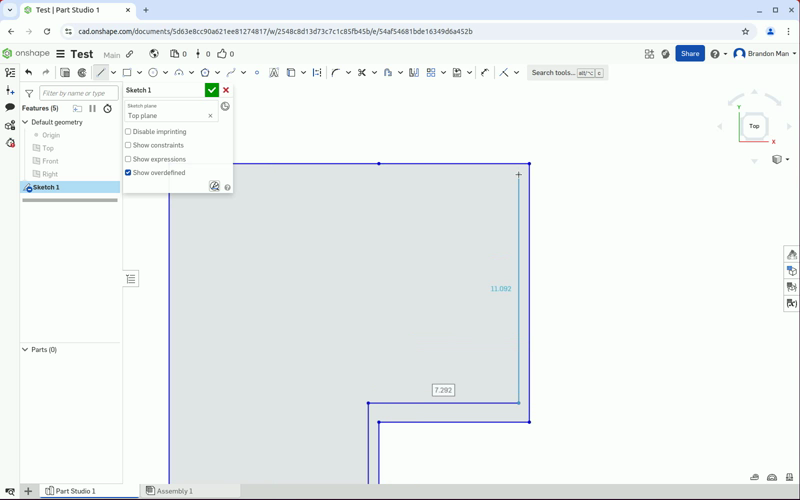
scroll(6)
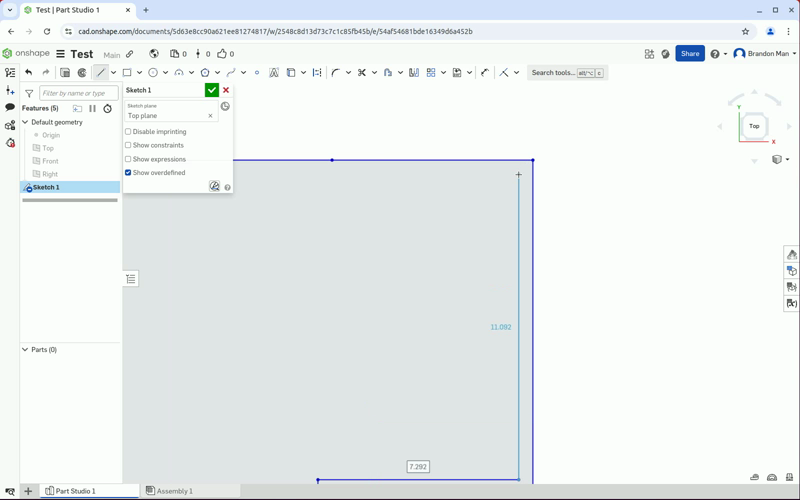
scroll(6)
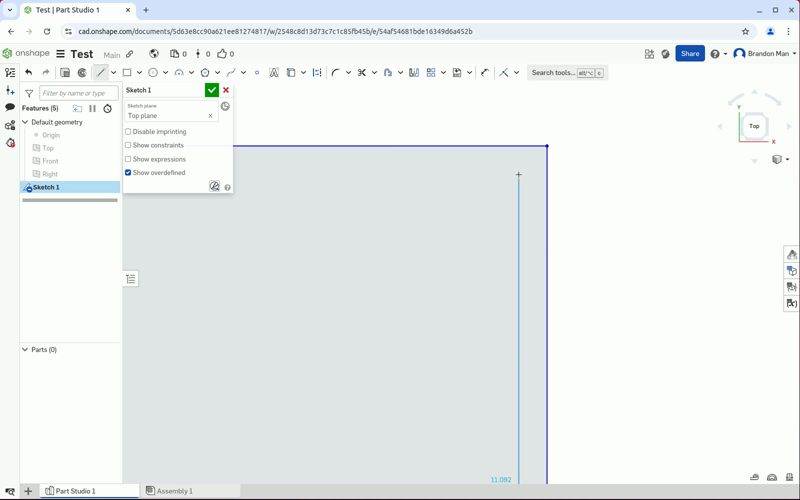
click(518, 174)
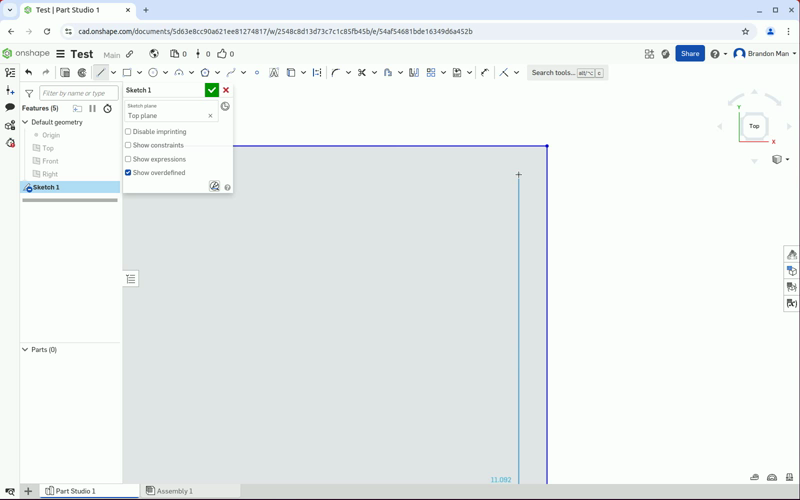
scroll(-6)
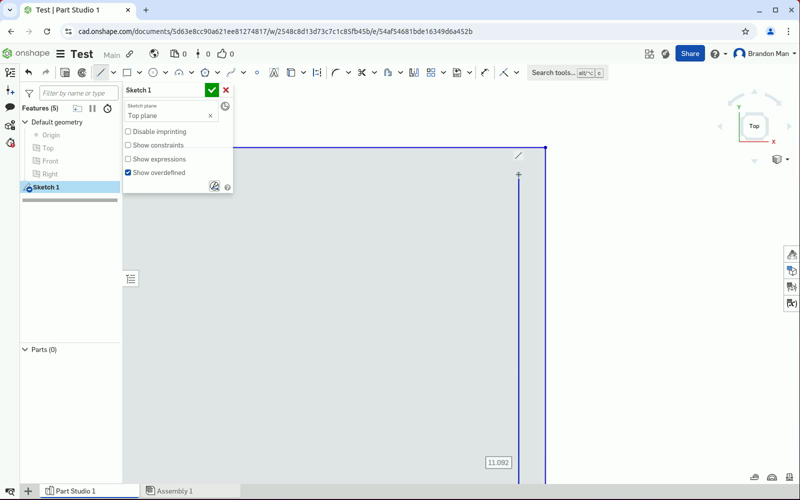
scroll(-6)
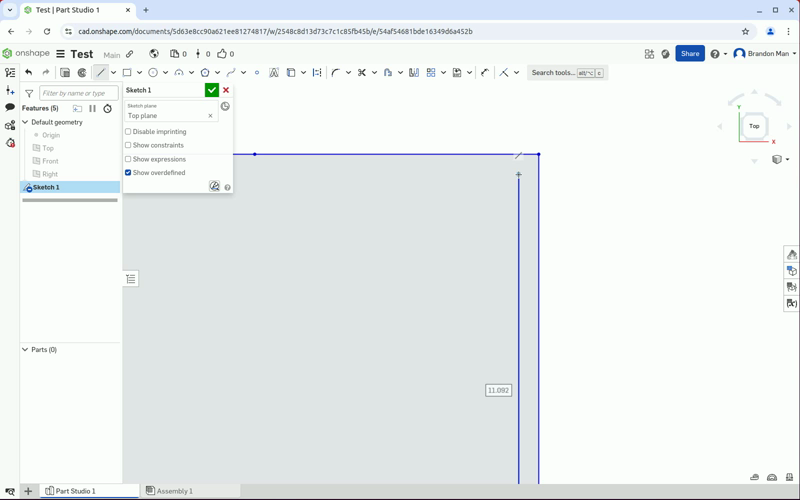
scroll(-6)
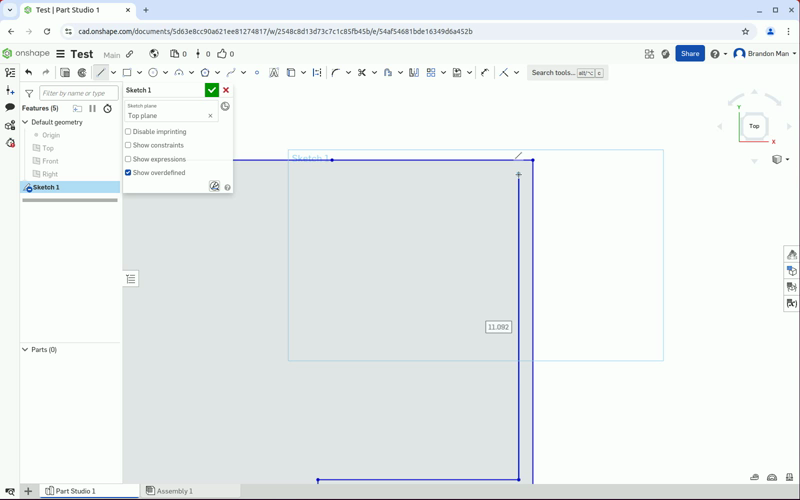
scroll(-6)
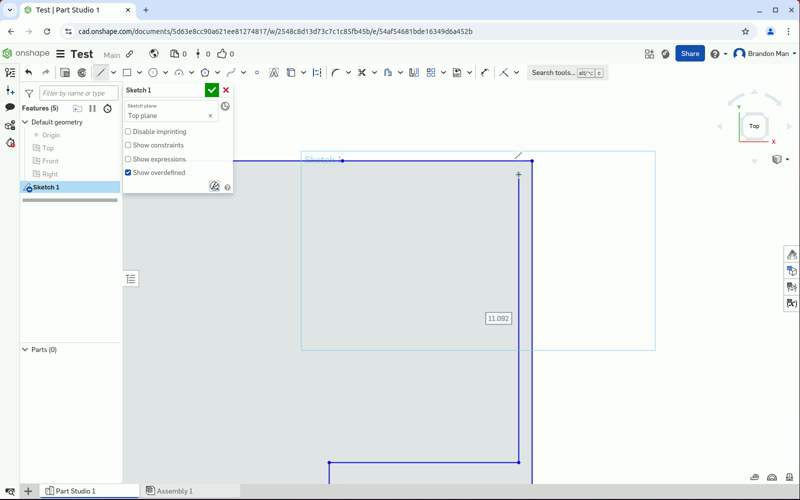
scroll(-6)
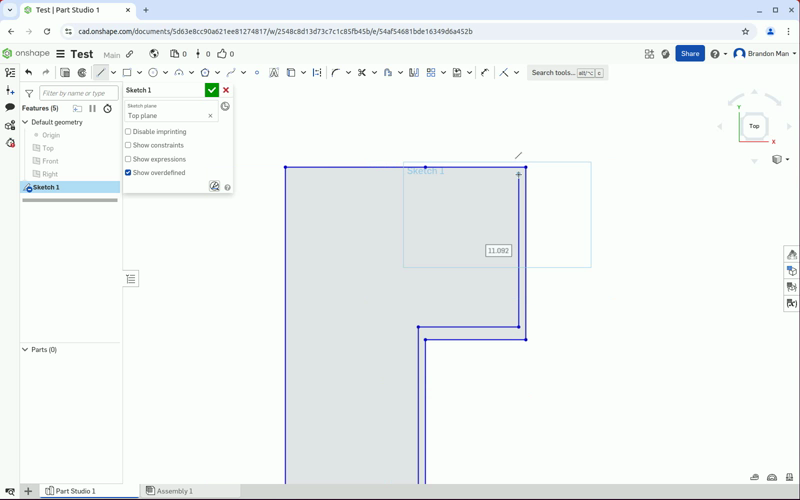
scroll(-6)
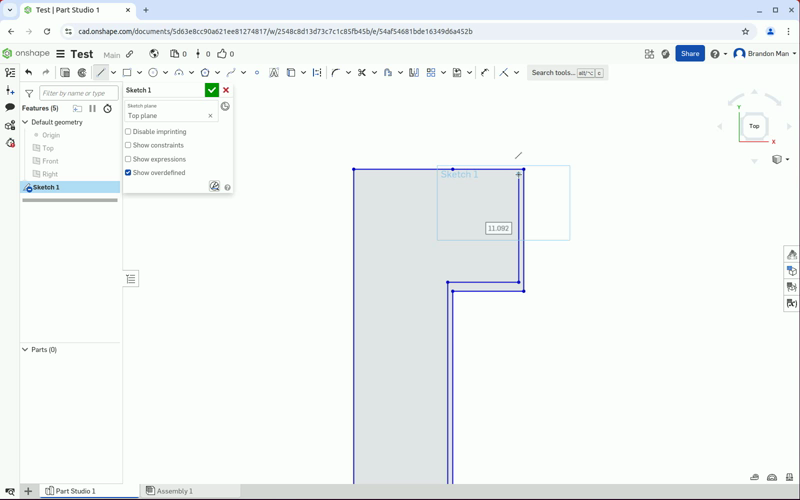
scroll(-6)
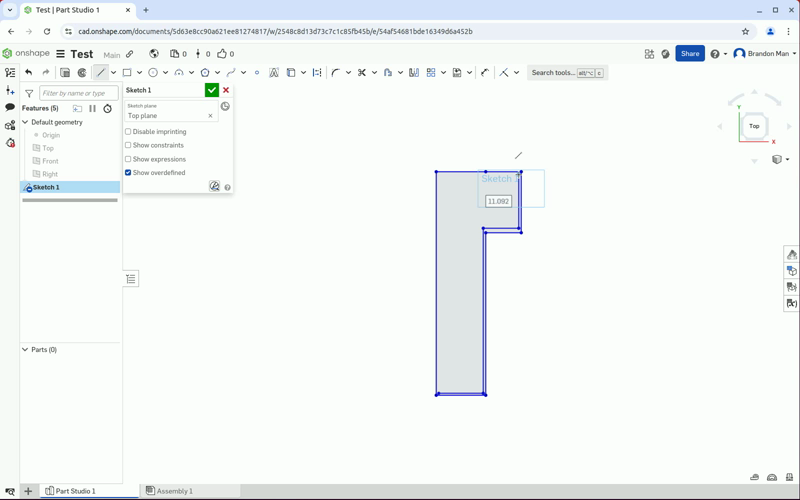
key_up(shift)
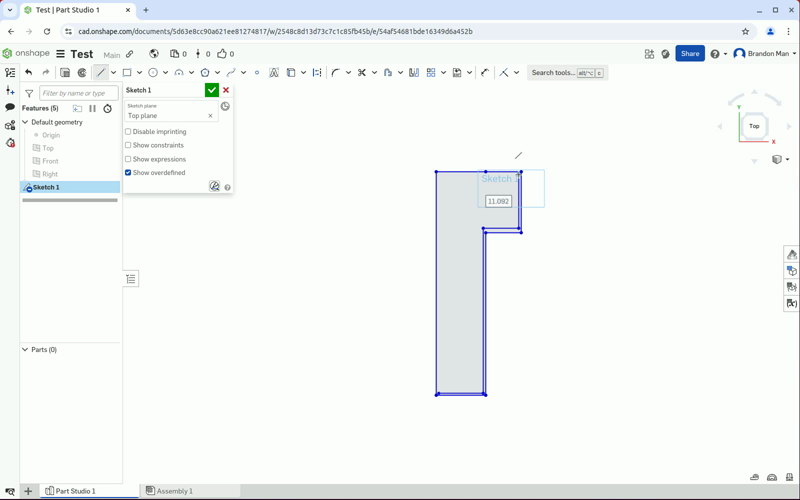
key_down(shift)
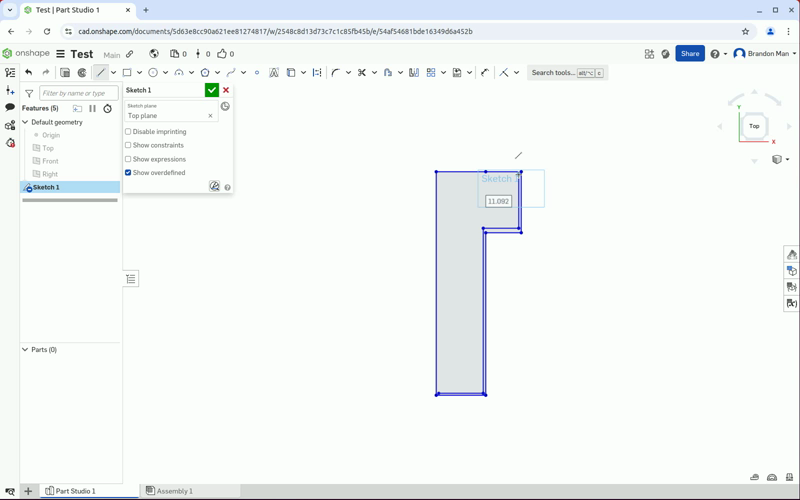
mouse_move(548, 174)
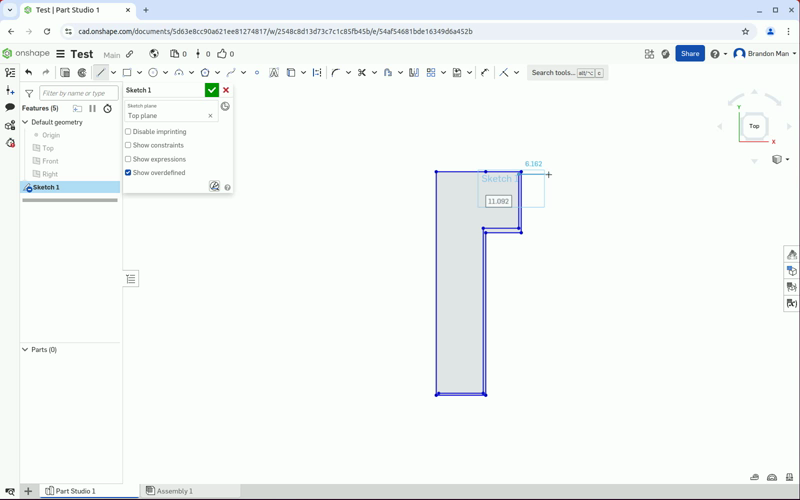
mouse_move(483, 174)
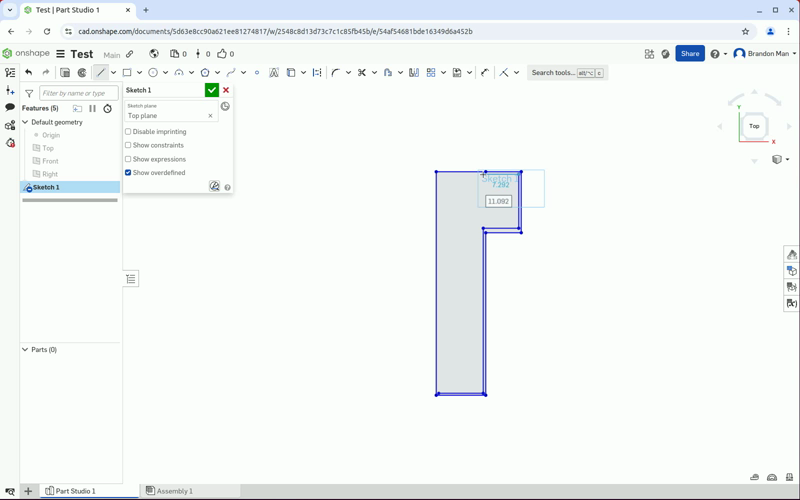
scroll(6)
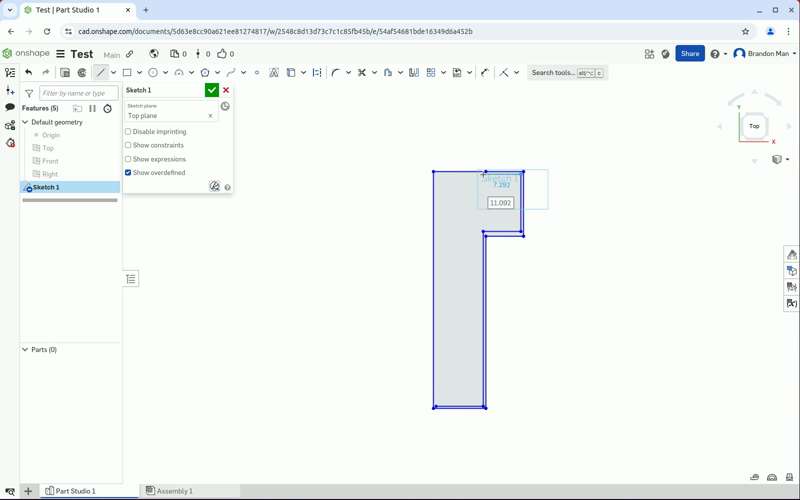
scroll(6)
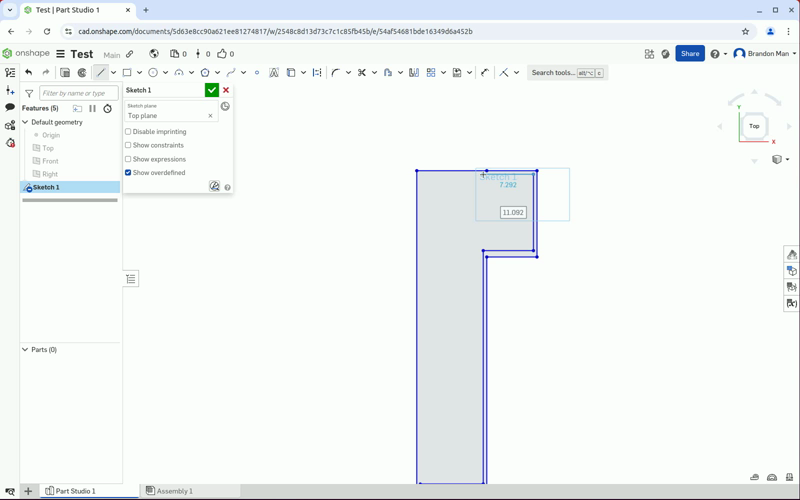
scroll(6)
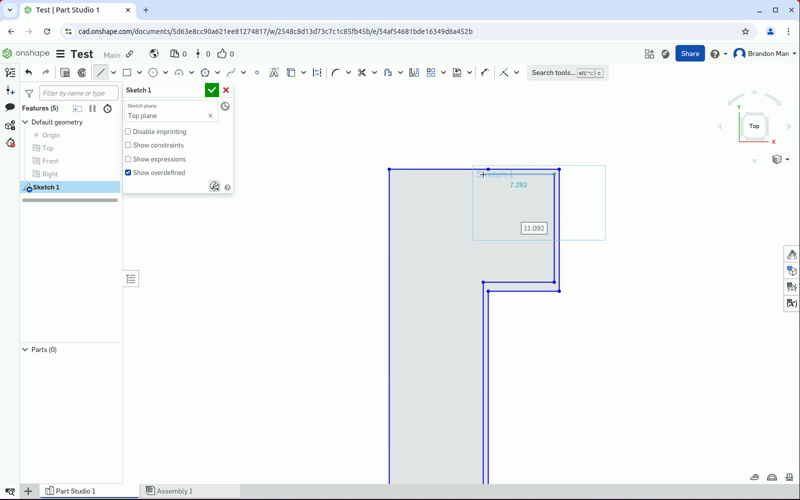
scroll(6)
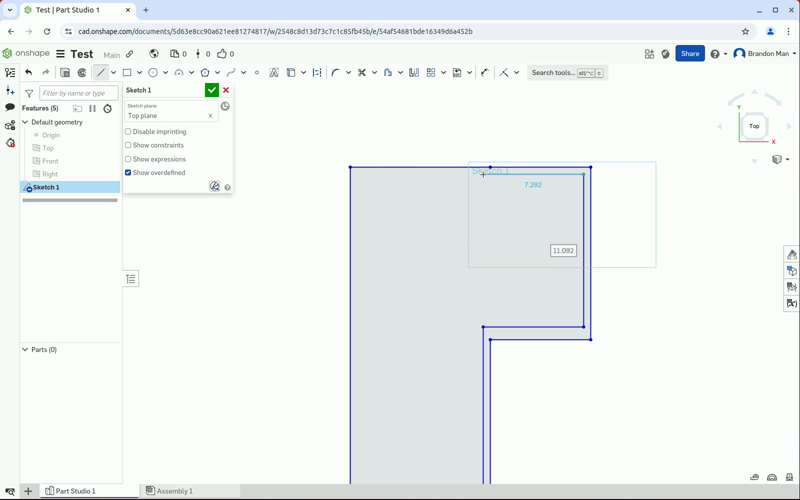
scroll(6)
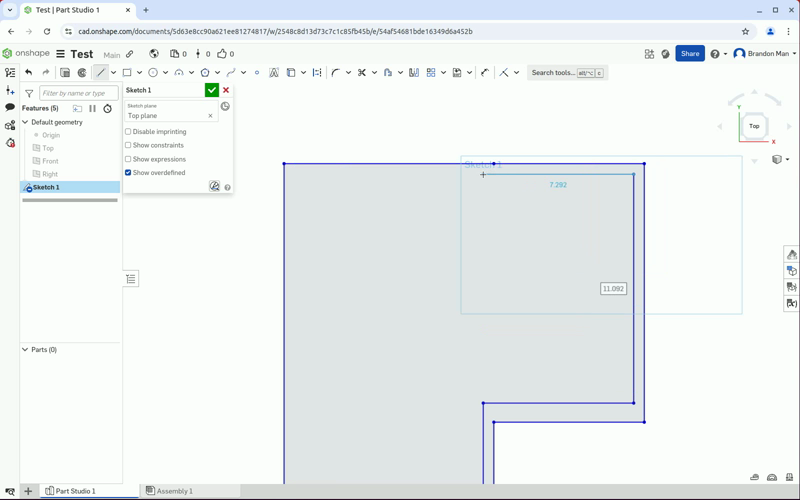
scroll(6)
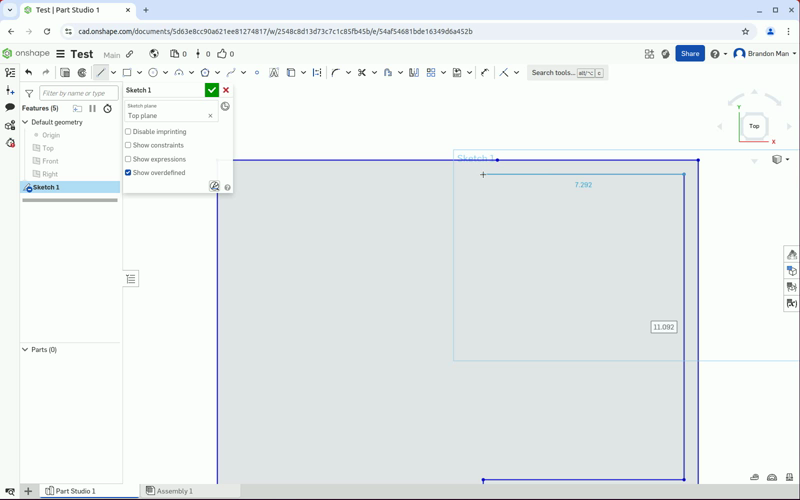
scroll(6)
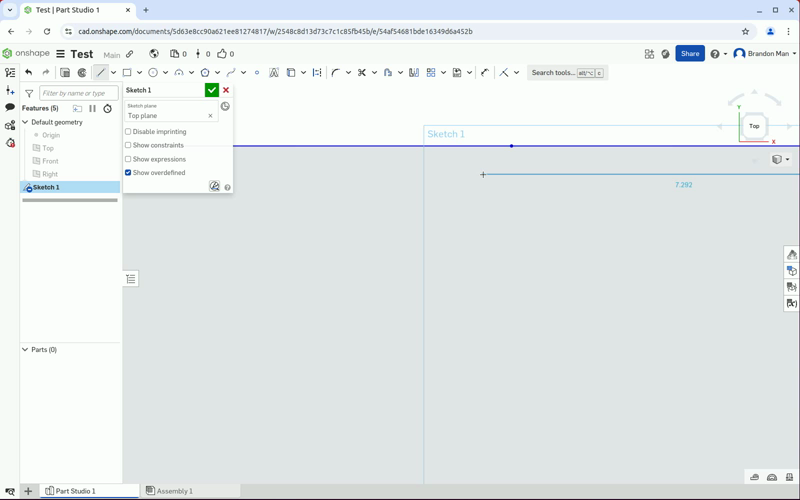
click(483, 174)
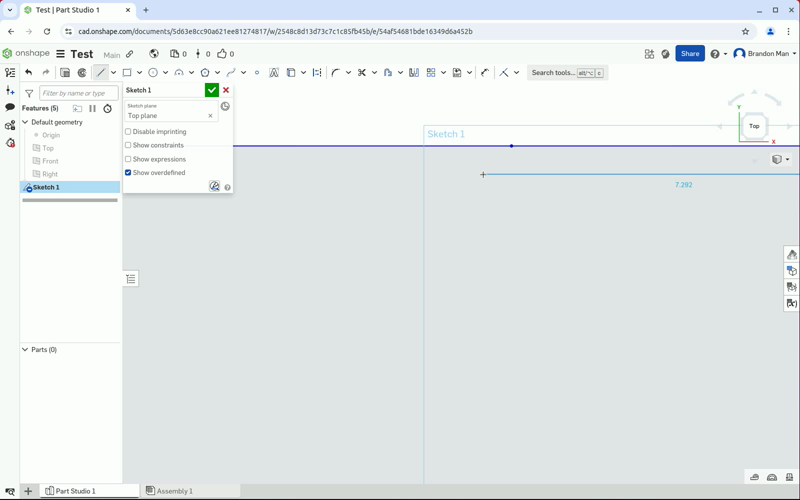
scroll(-6)
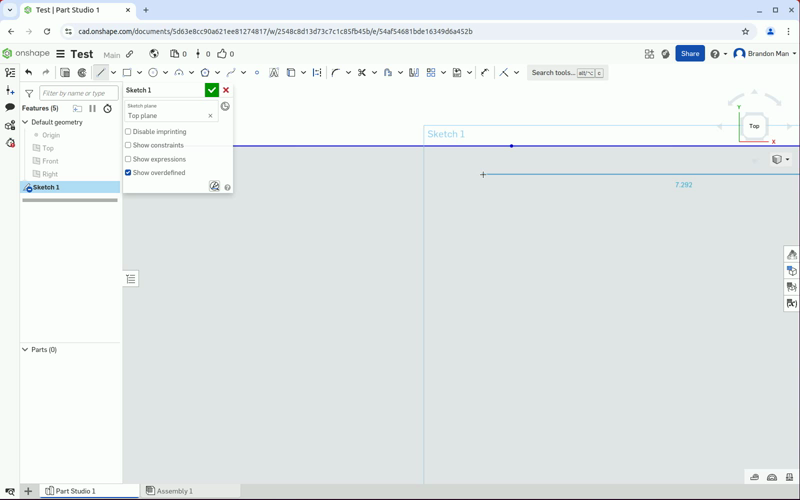
scroll(-6)
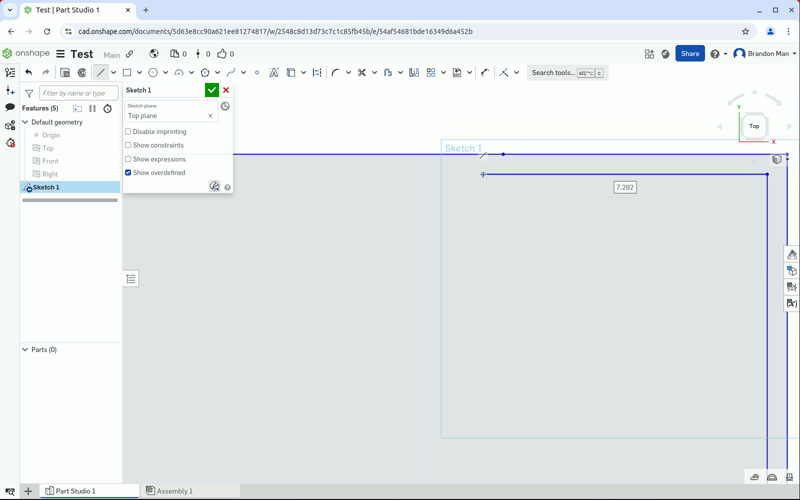
scroll(-6)
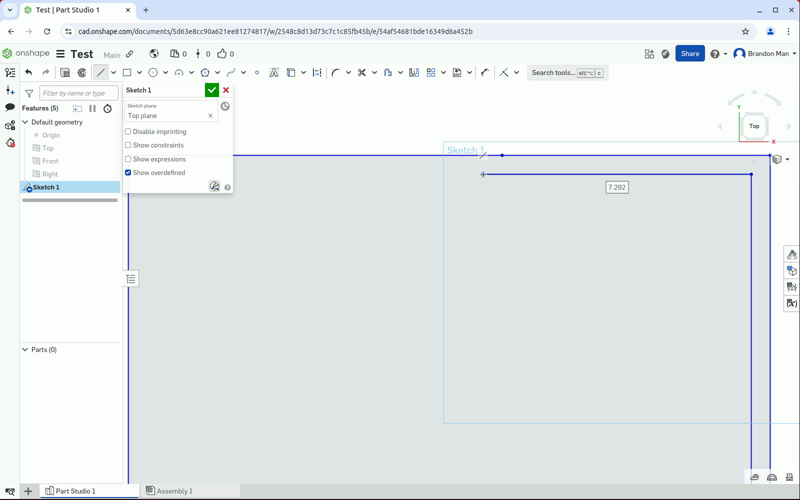
scroll(-6)
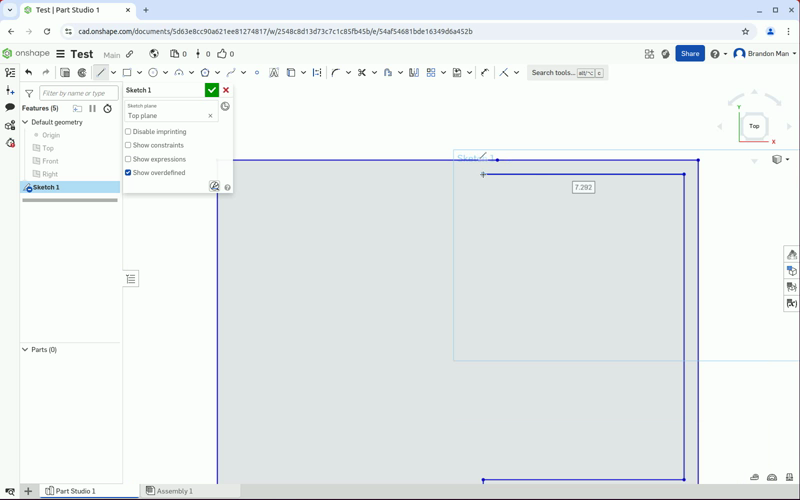
scroll(-6)
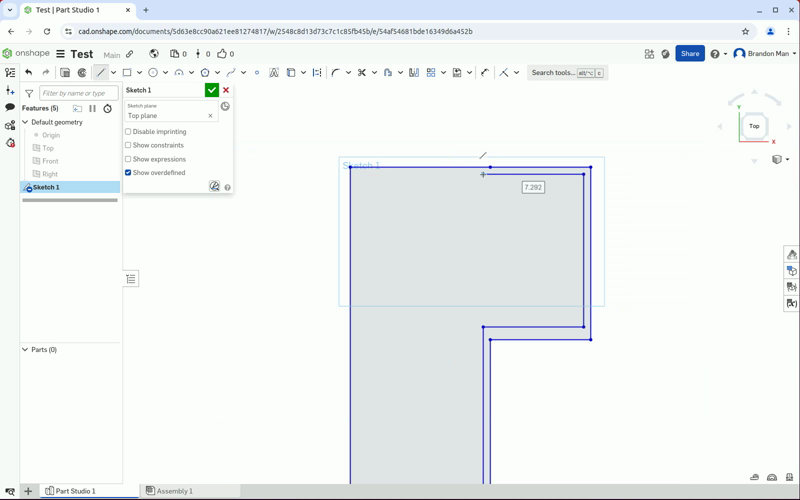
scroll(-6)
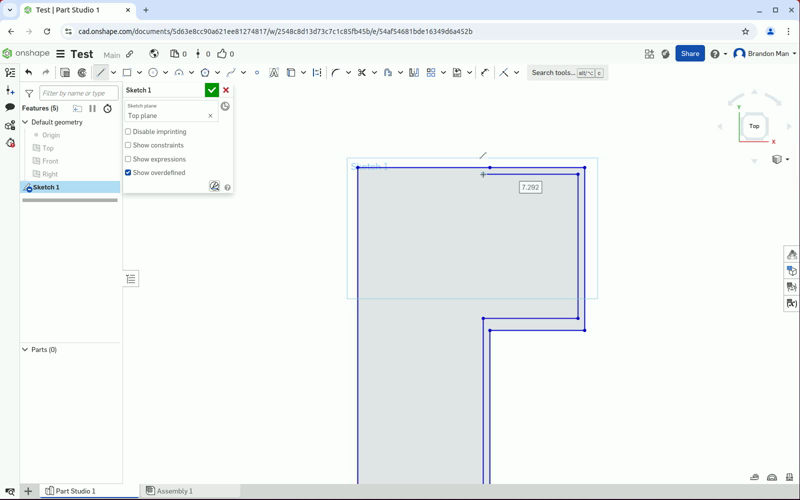
scroll(-6)
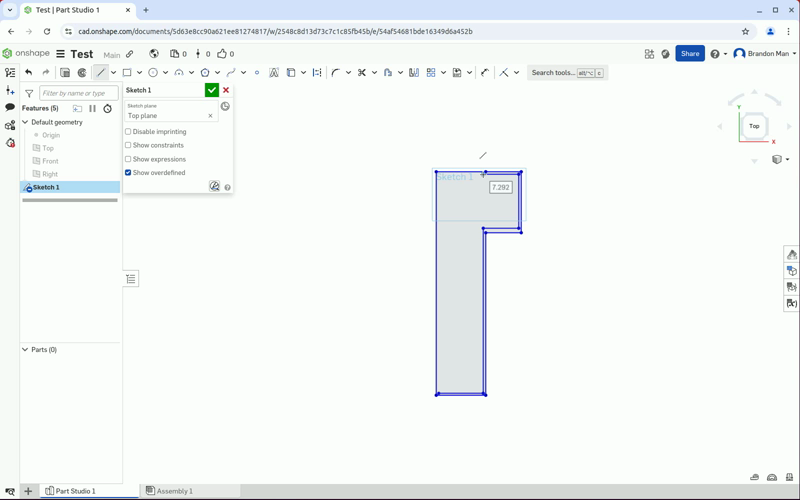
key_up(shift)
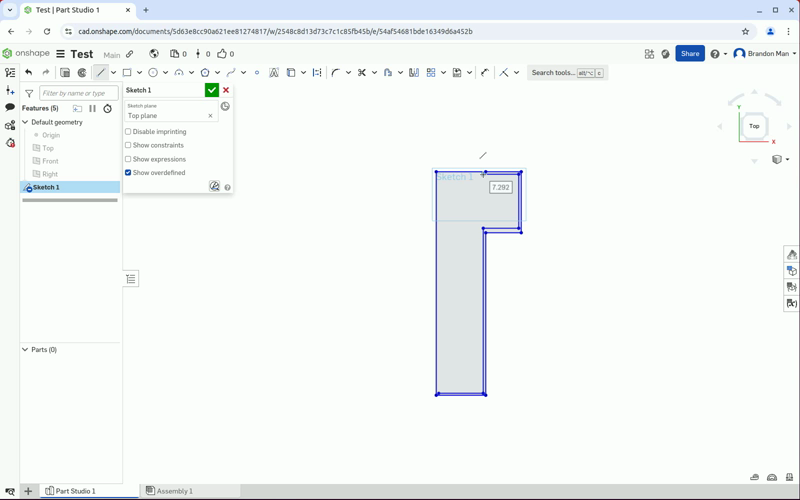
key_down(shift)
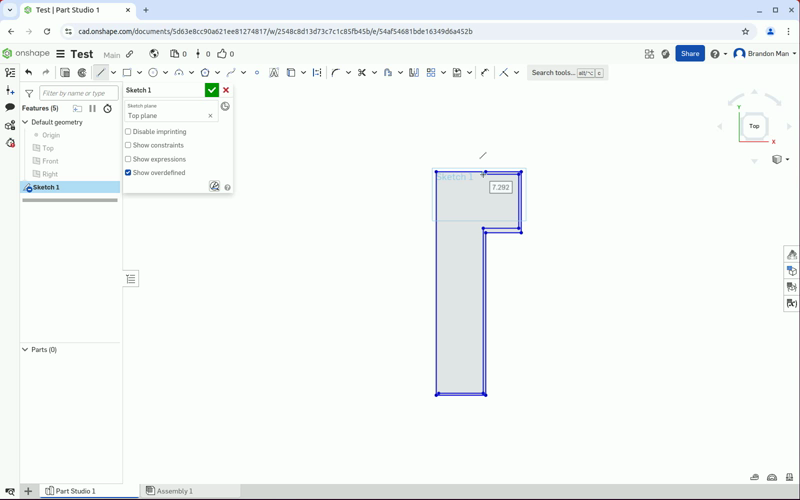
mouse_move(513, 174)
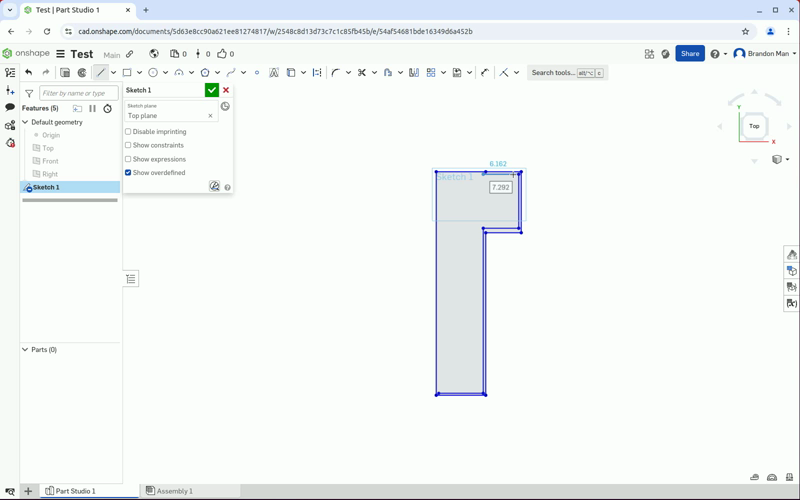
mouse_move(438, 174)
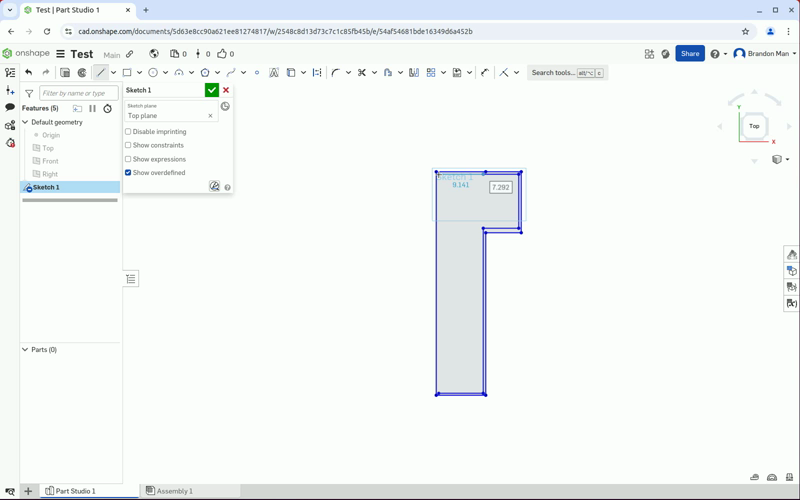
scroll(6)
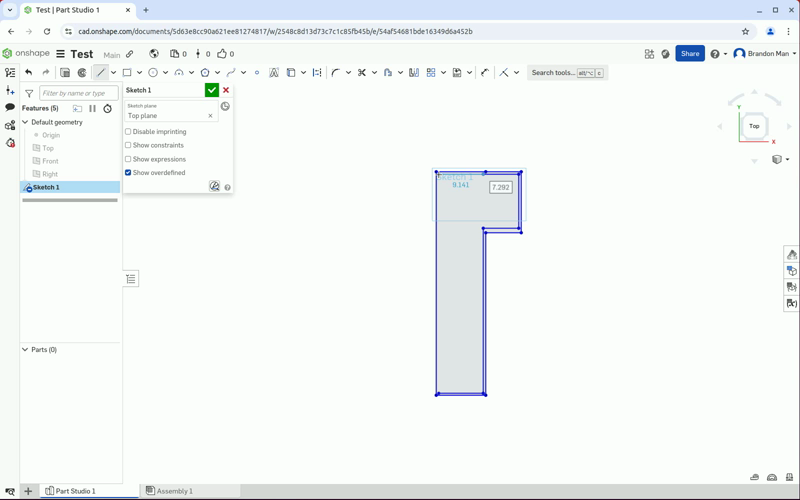
scroll(6)
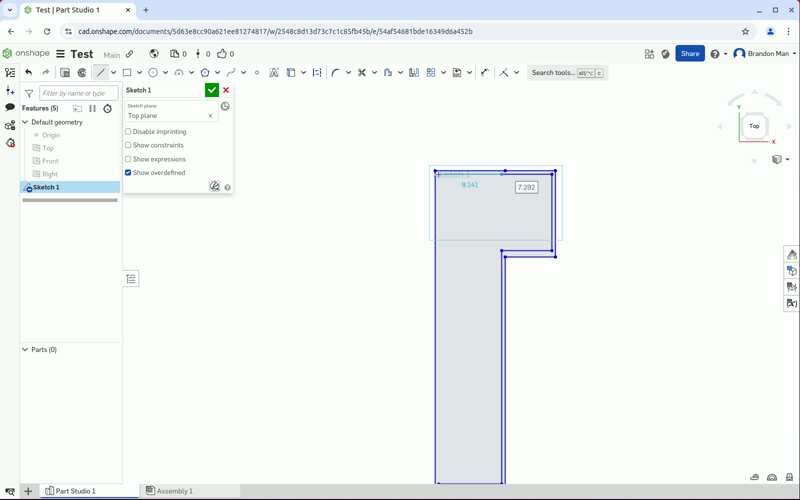
scroll(6)
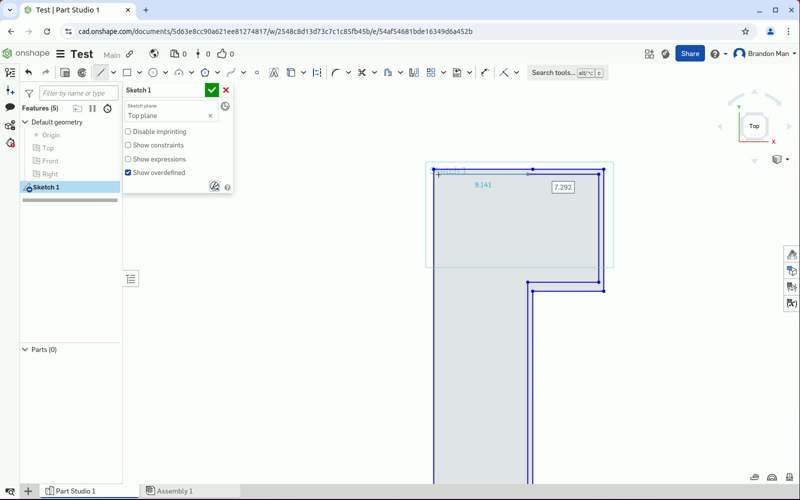
scroll(6)
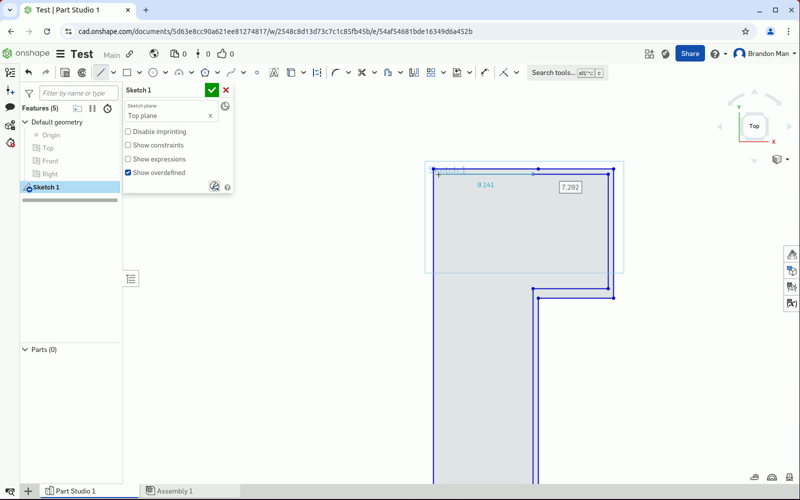
scroll(6)
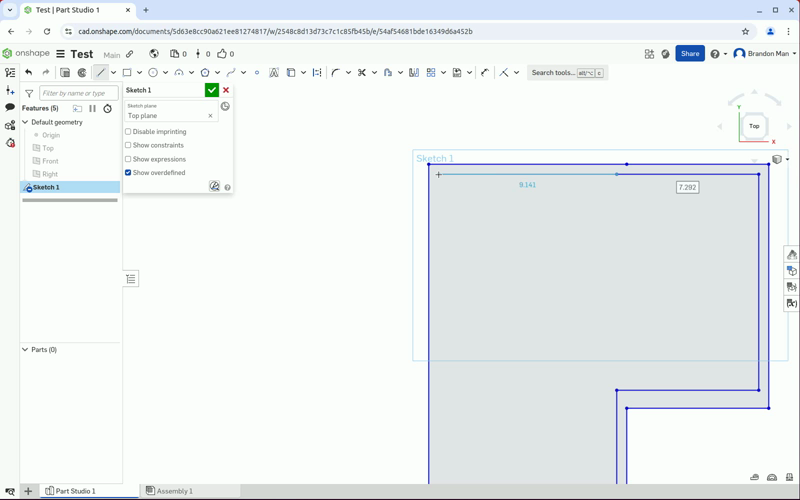
scroll(6)
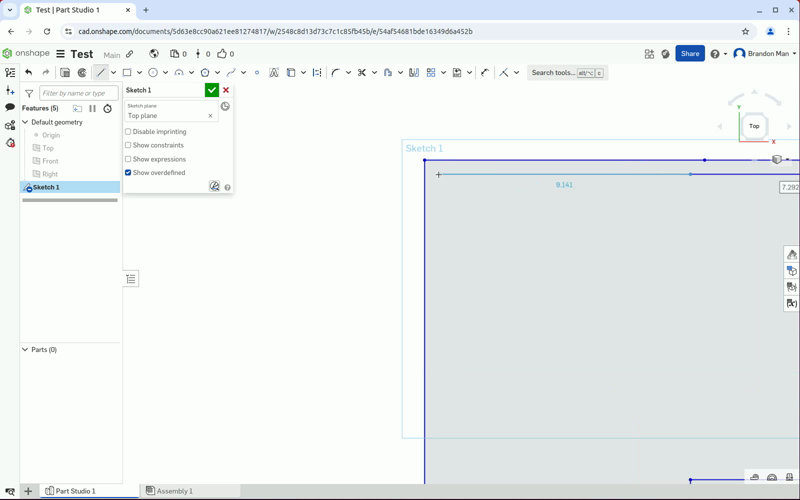
scroll(6)
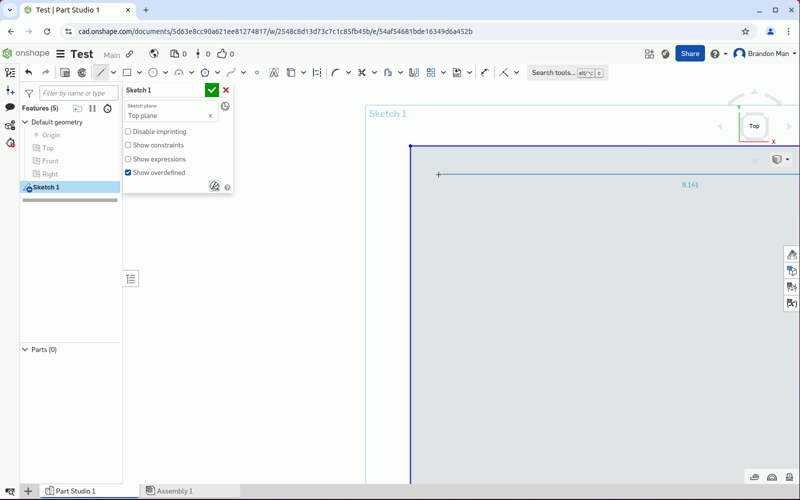
click(438, 174)
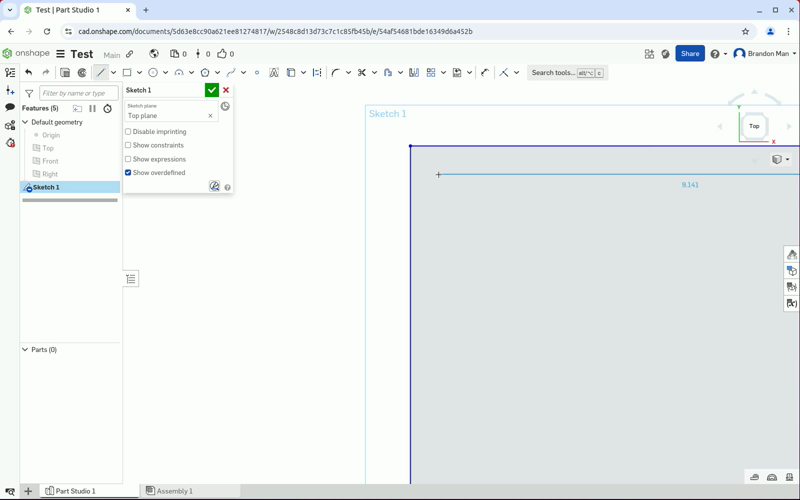
scroll(-6)
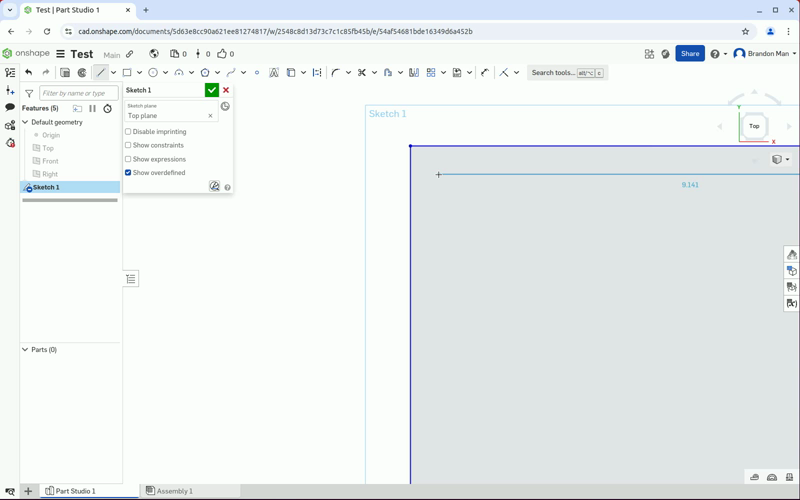
scroll(-6)
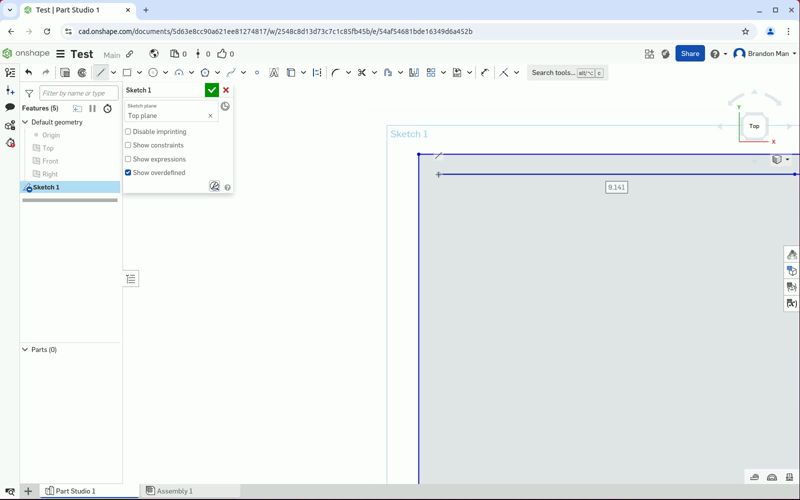
scroll(-6)
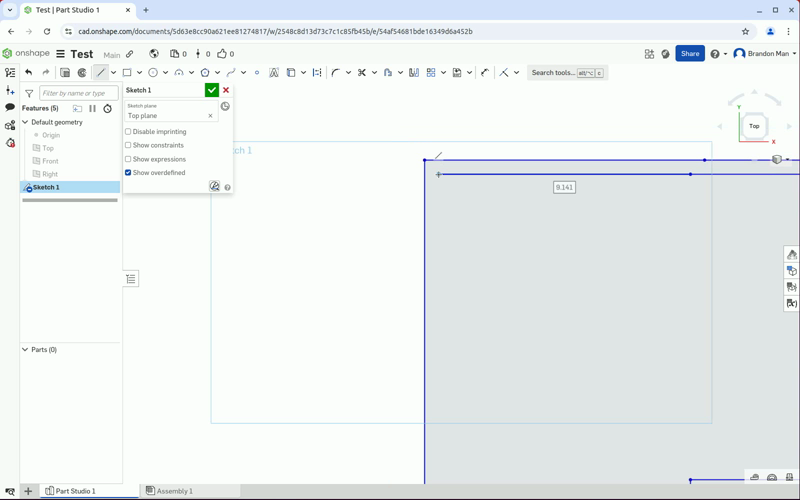
scroll(-6)
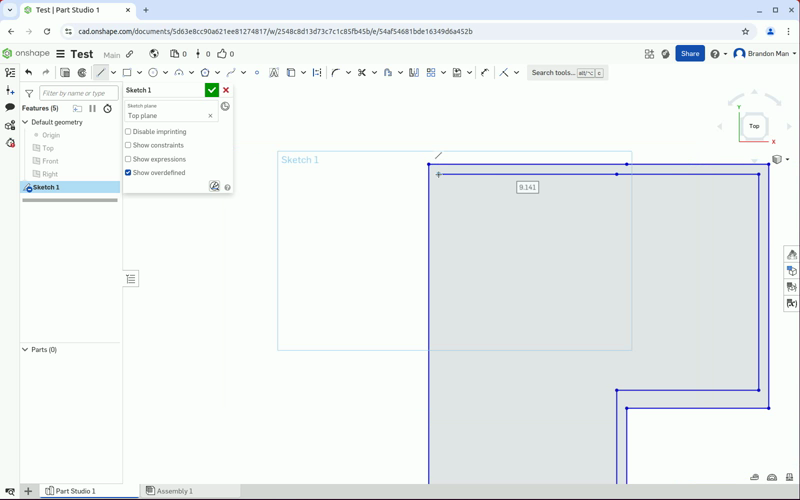
scroll(-6)
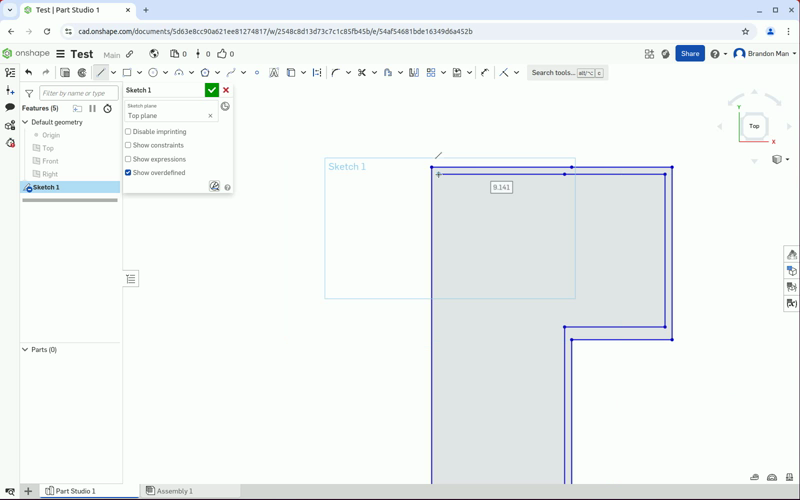
scroll(-6)
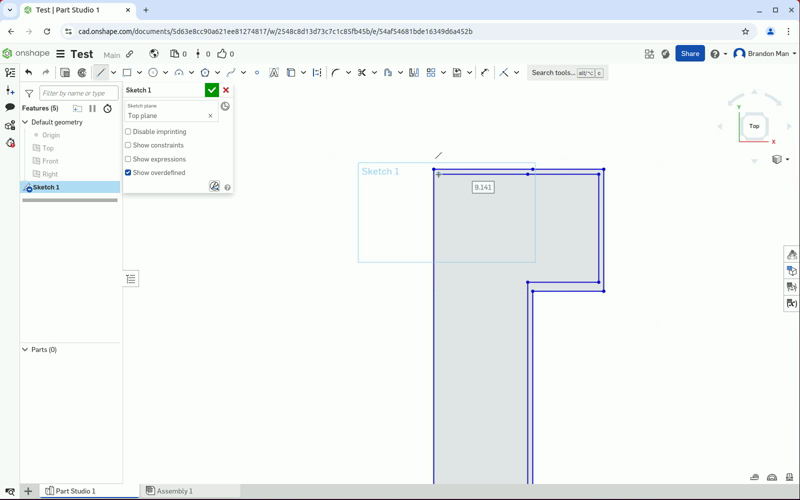
scroll(-6)
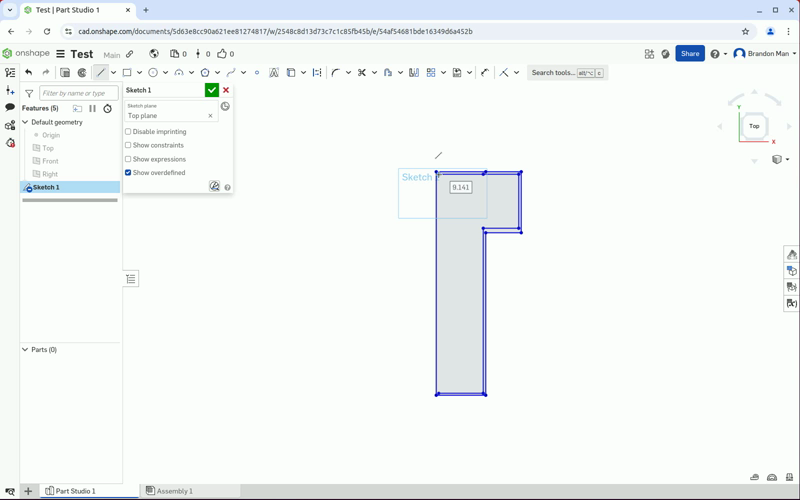
key_up(shift)
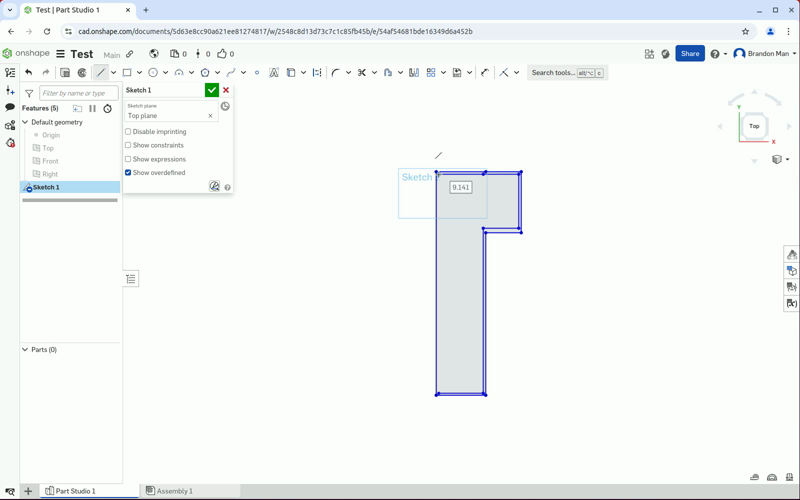
key_down(shift)
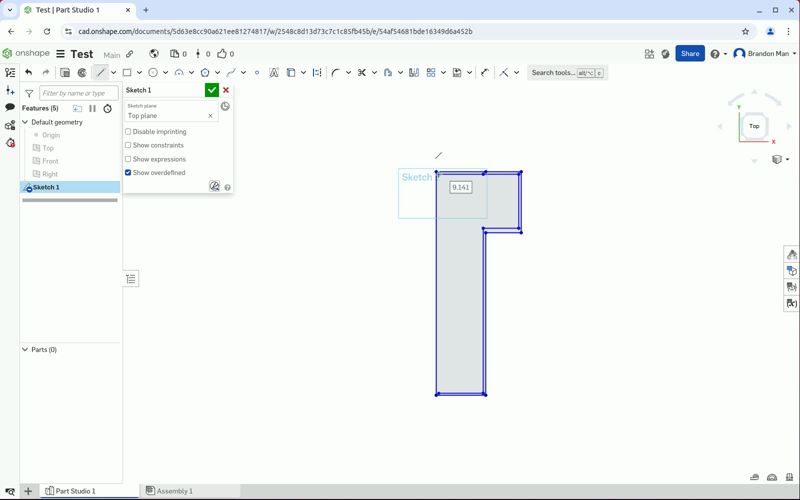
mouse_move(438, 393)
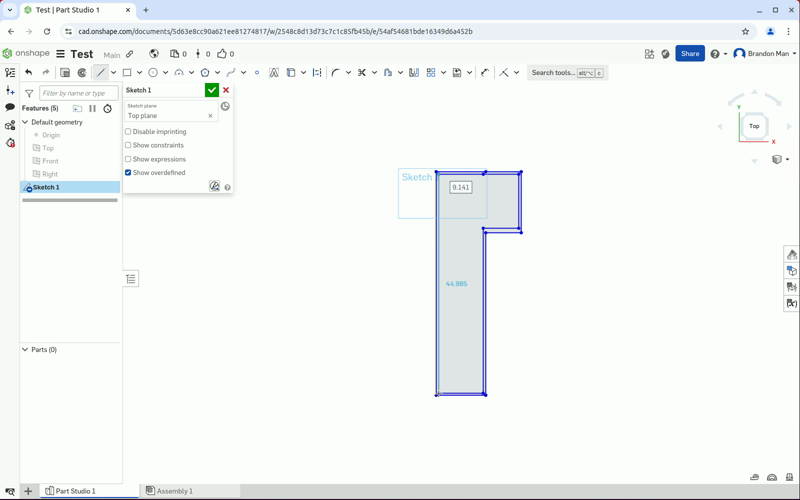
scroll(6)
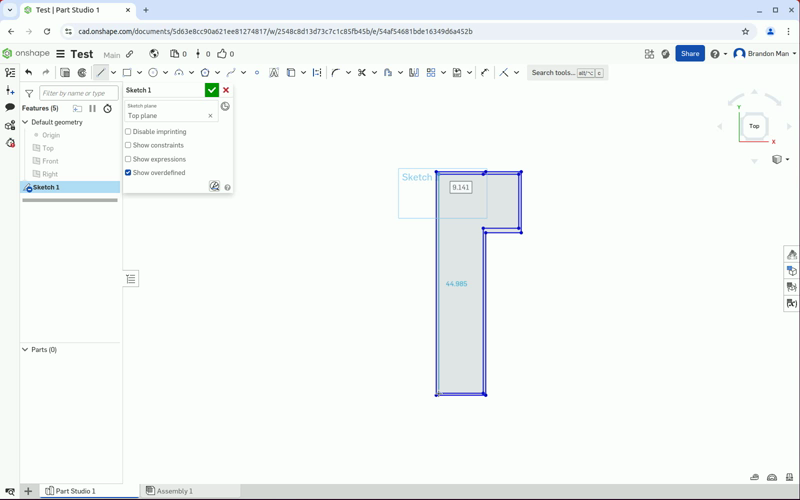
scroll(6)
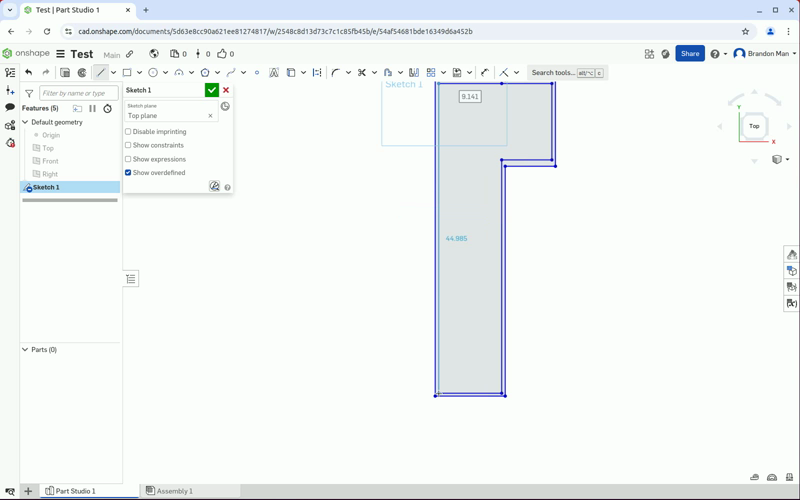
scroll(6)
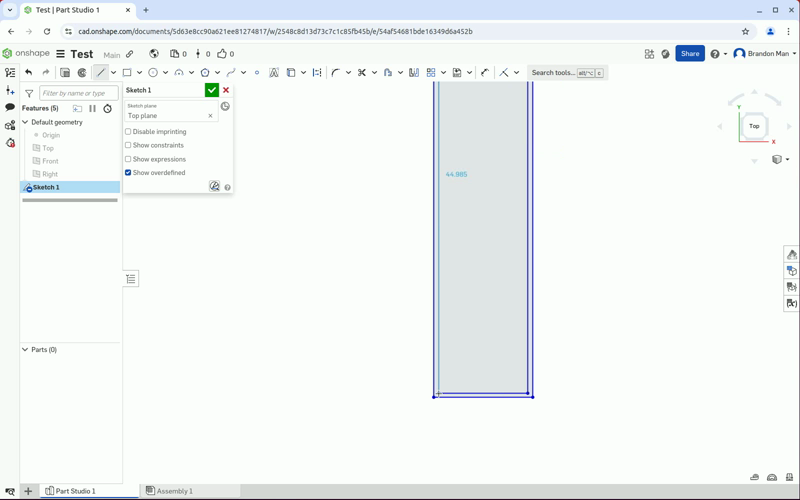
scroll(6)
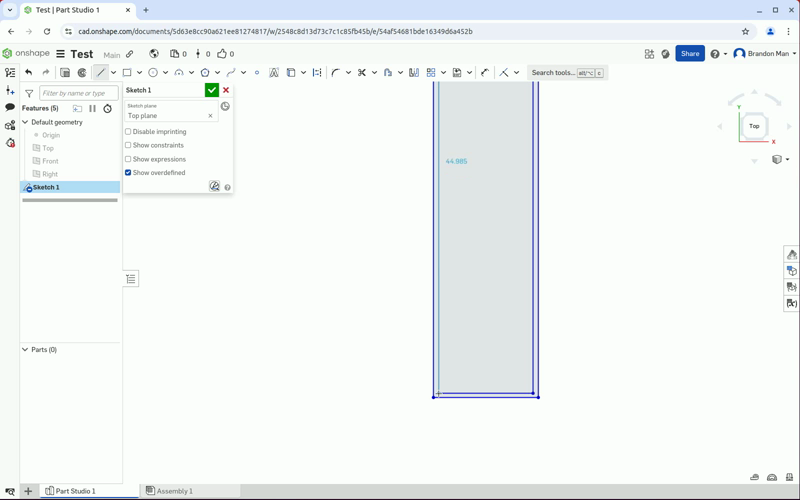
scroll(6)
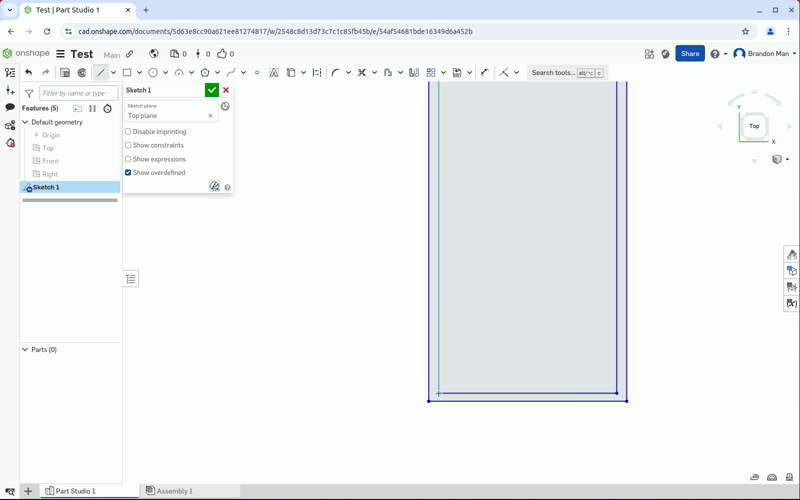
scroll(6)
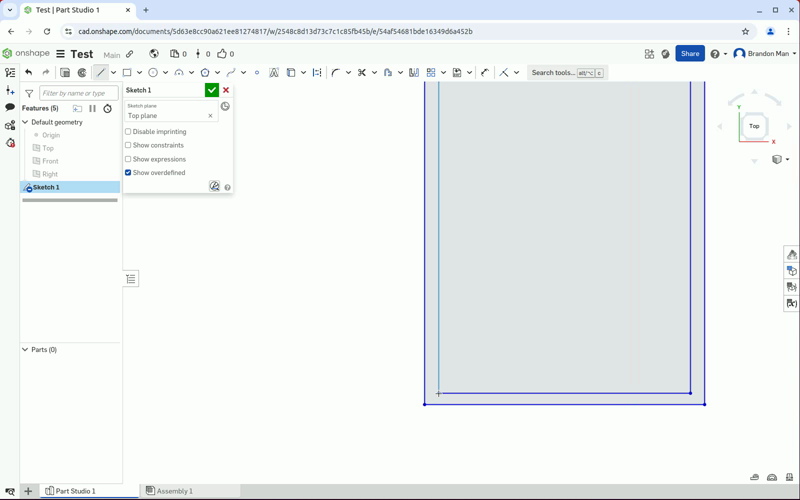
scroll(6)
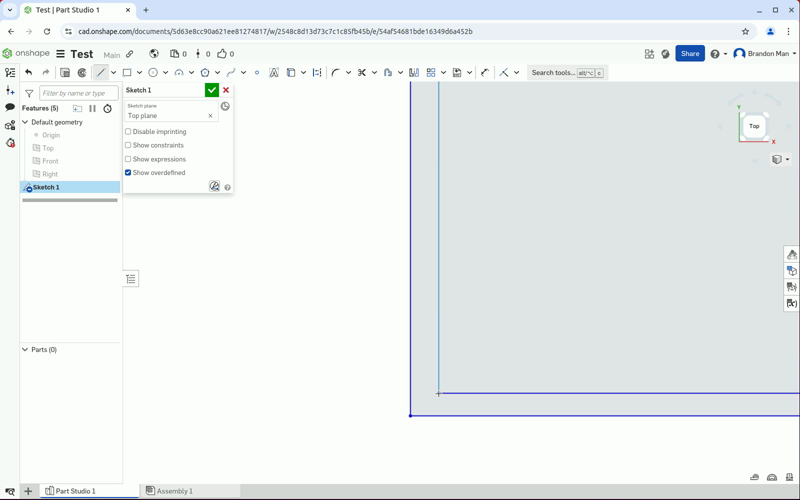
key_up(shift)
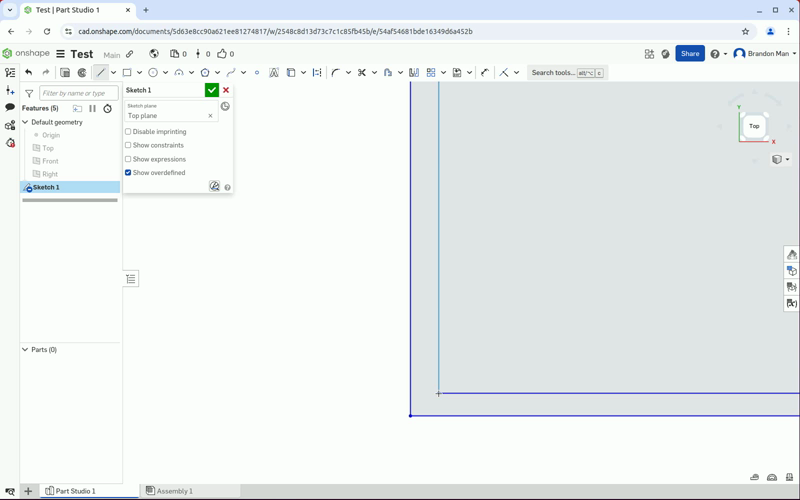
click(438, 393)
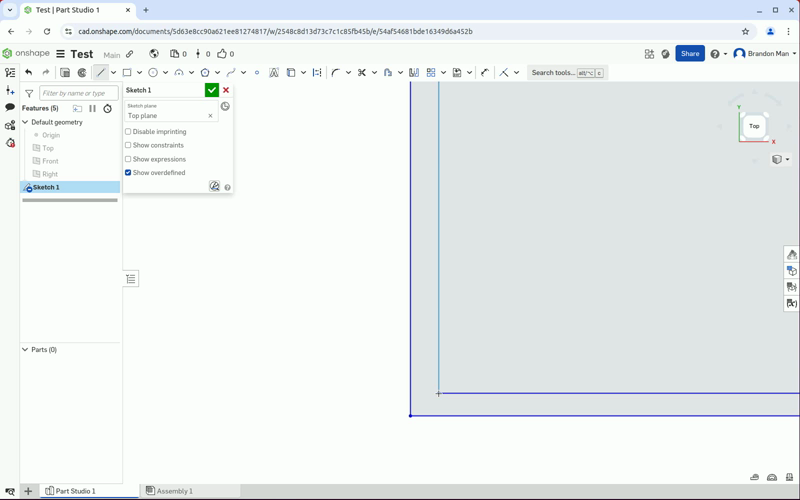
scroll(-6)
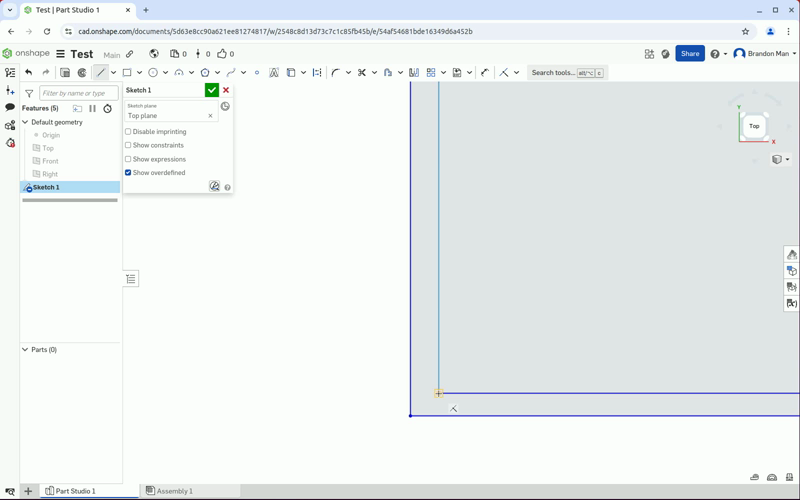
scroll(-6)
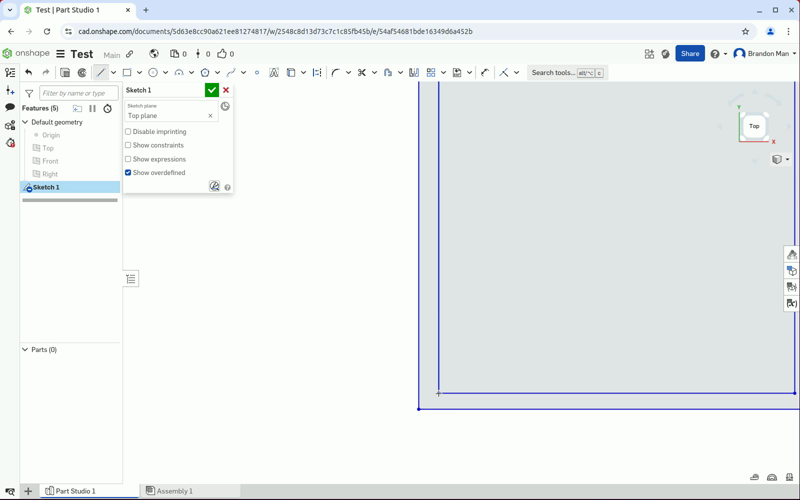
scroll(-6)
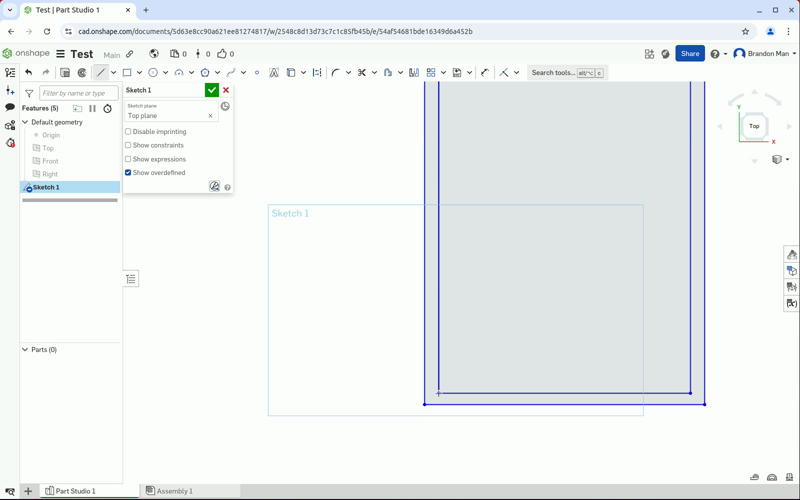
scroll(-6)
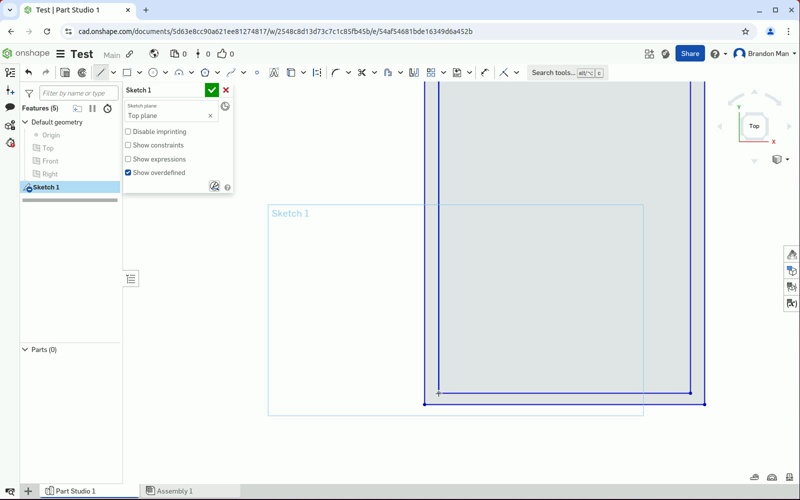
scroll(-6)
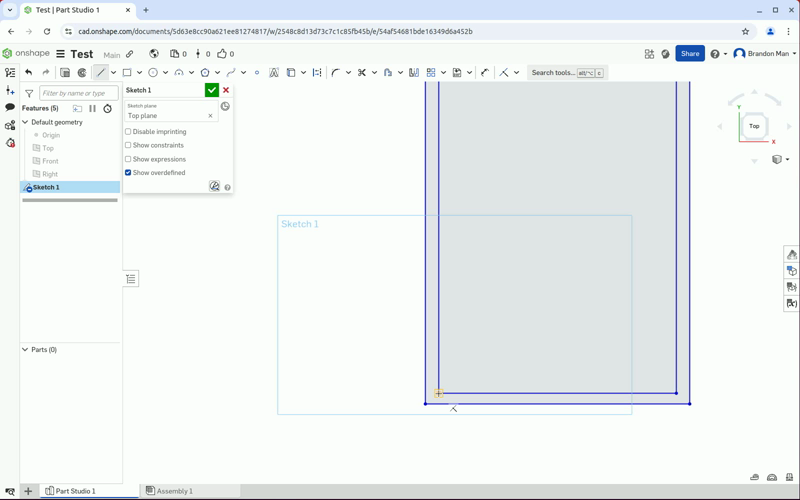
scroll(-6)
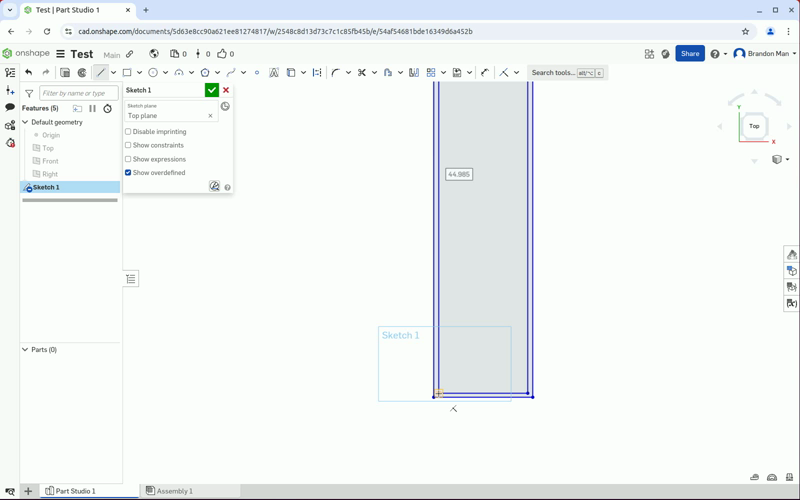
scroll(-6)
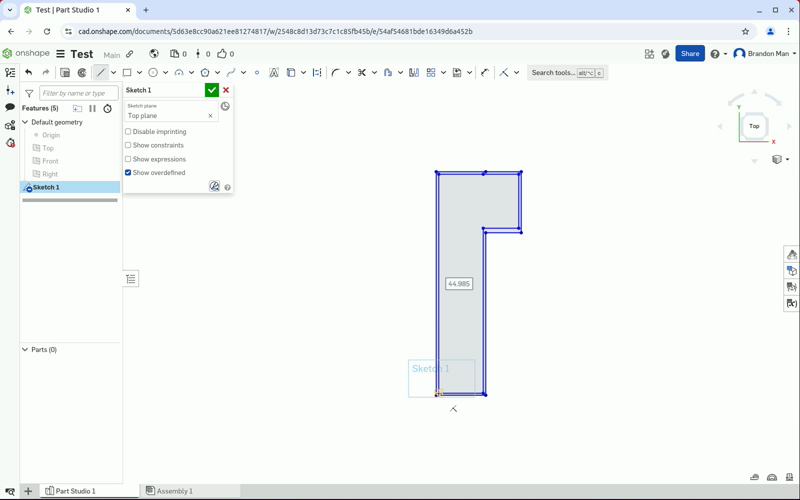
key(esc)
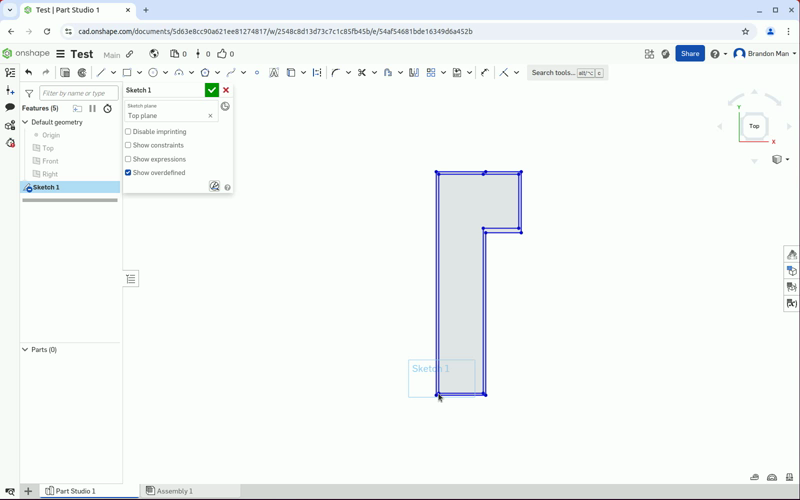
mouse_move(484, 352)
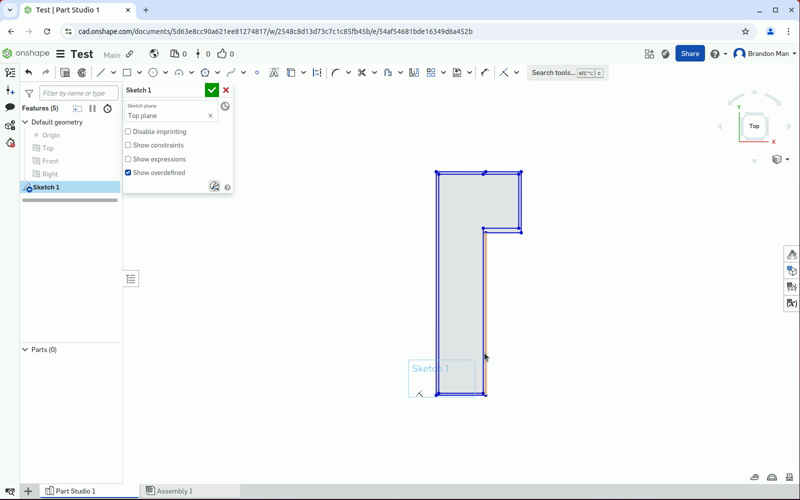
scroll(6)
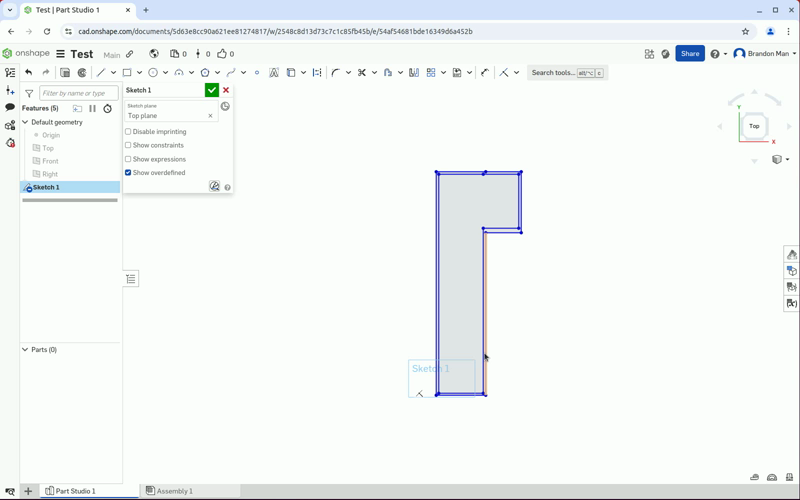
scroll(6)
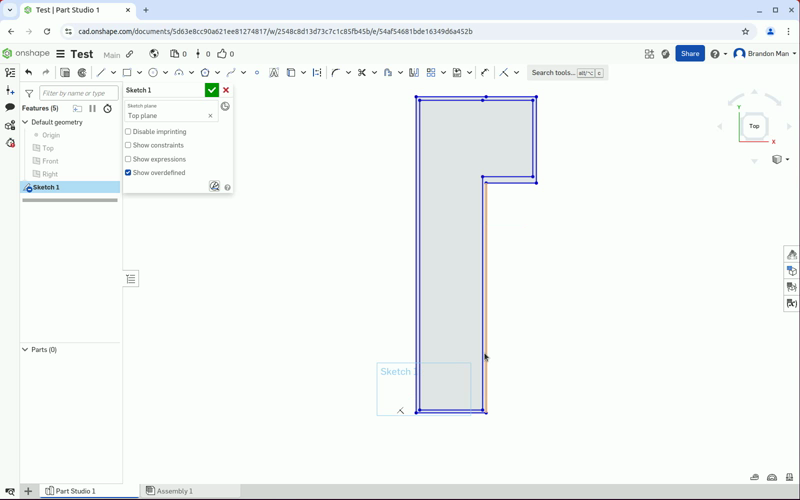
scroll(6)
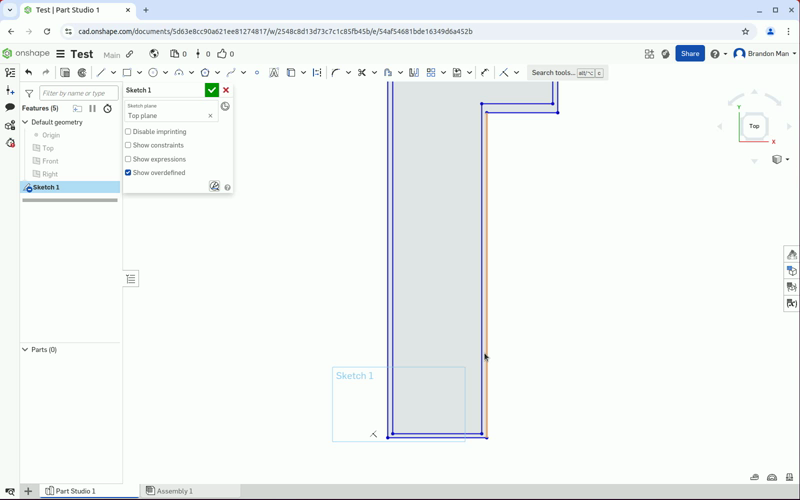
scroll(6)
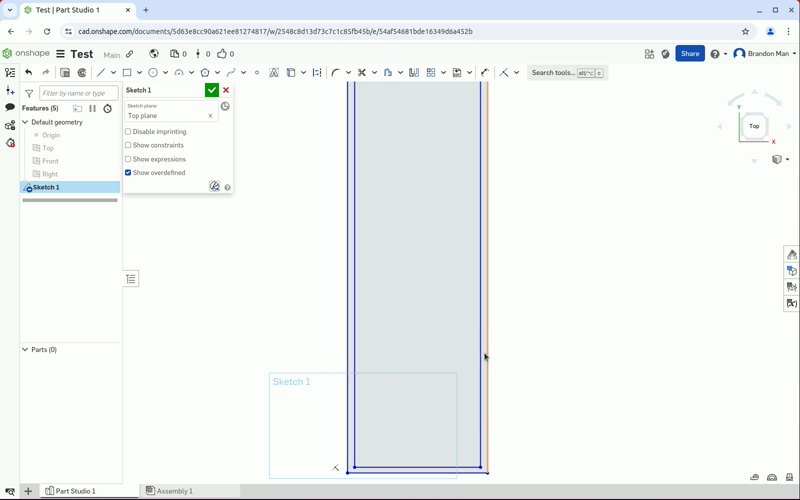
scroll(6)
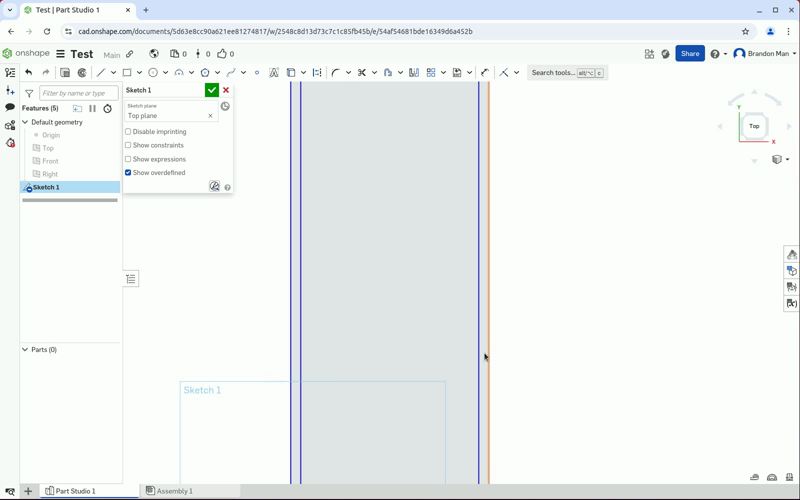
scroll(6)
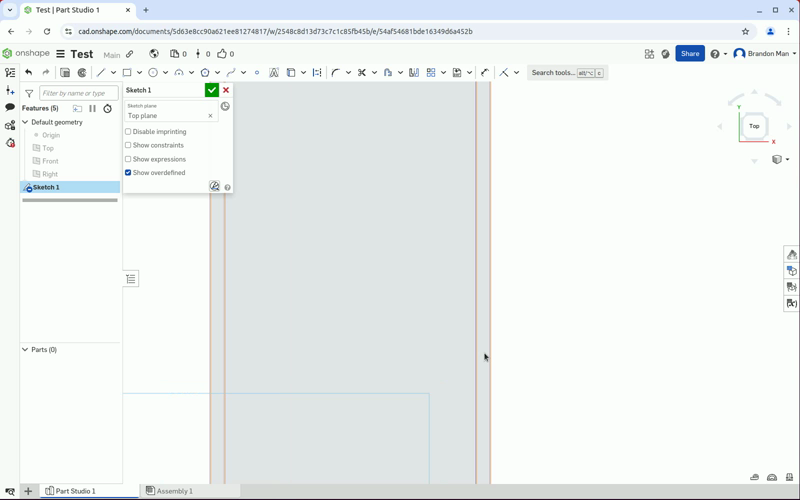
scroll(6)
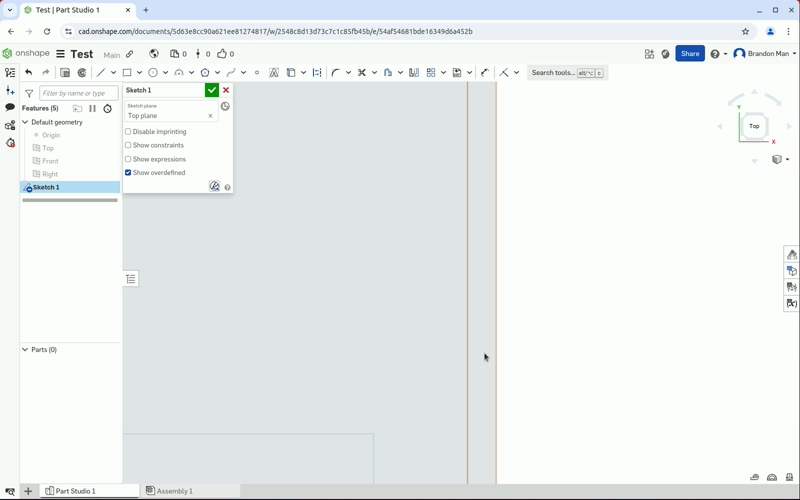
click(484, 352)
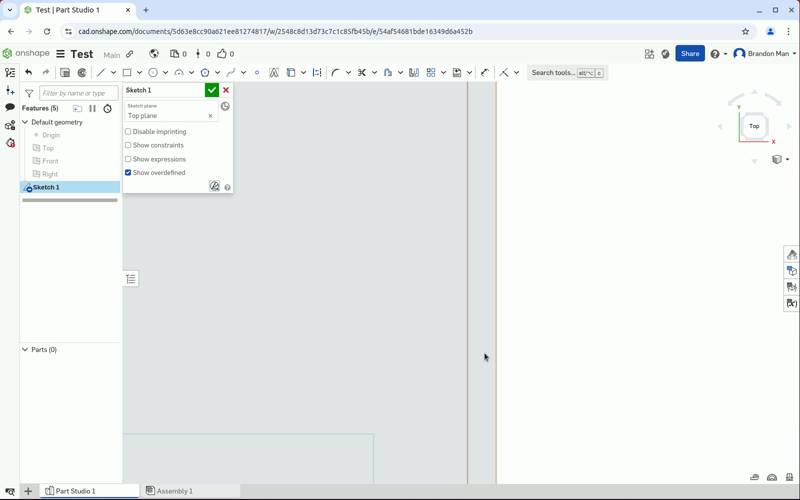
scroll(-6)
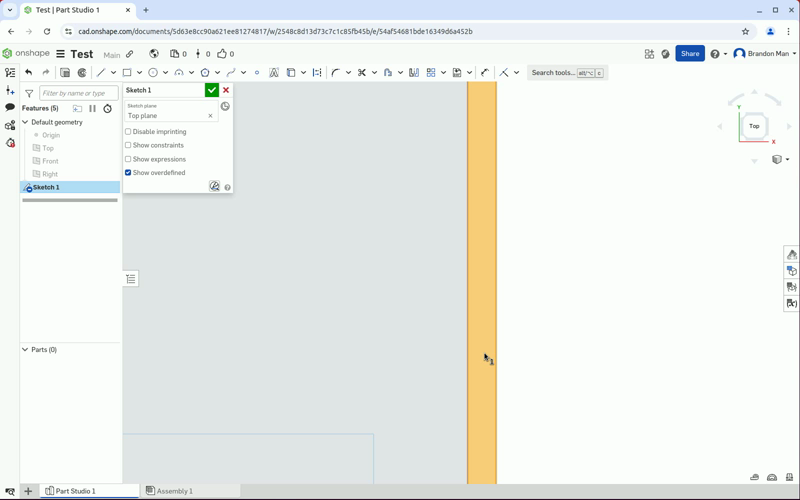
scroll(-6)
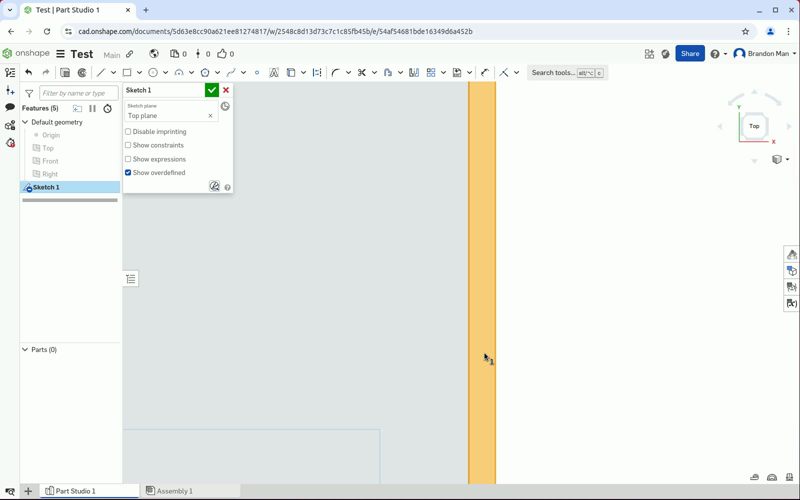
scroll(-6)
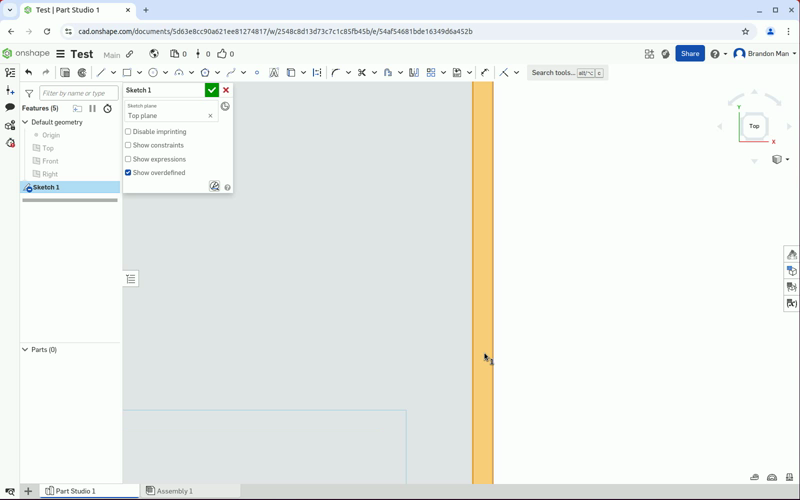
scroll(-6)
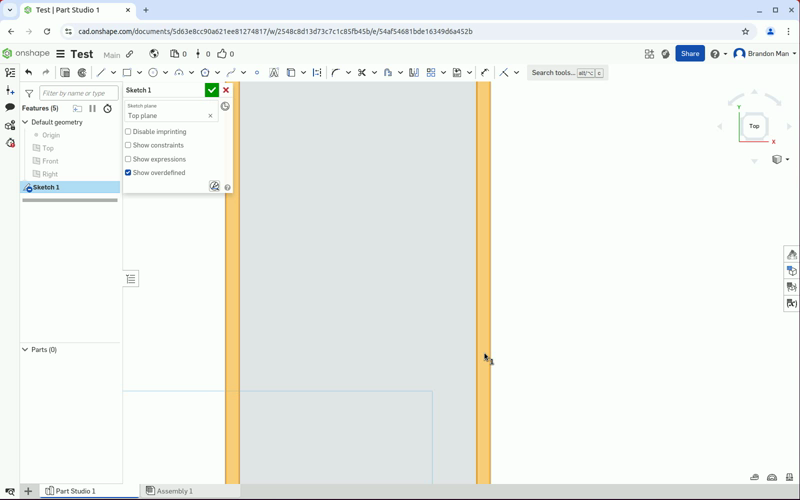
scroll(-6)
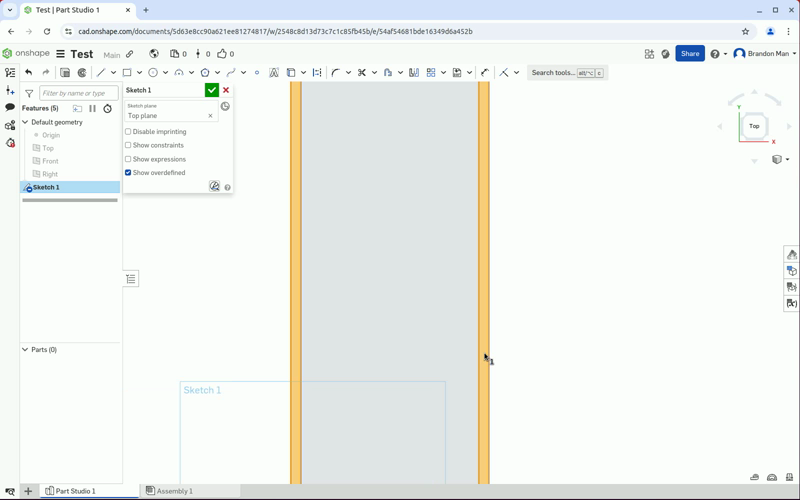
scroll(-6)
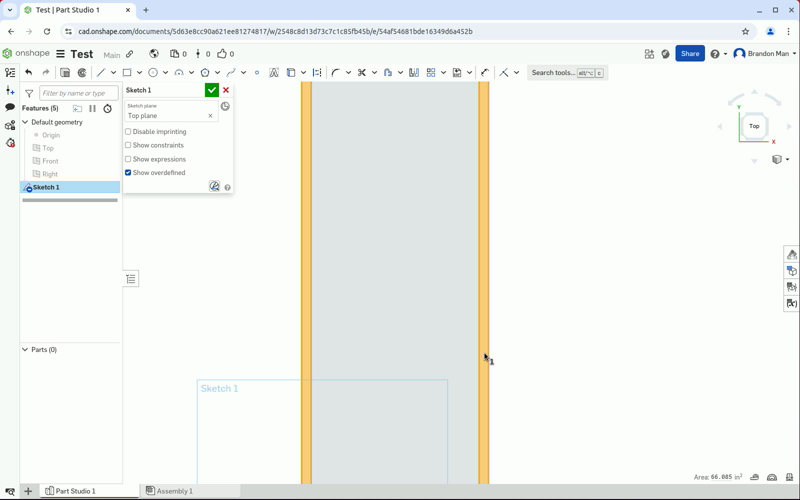
scroll(-6)
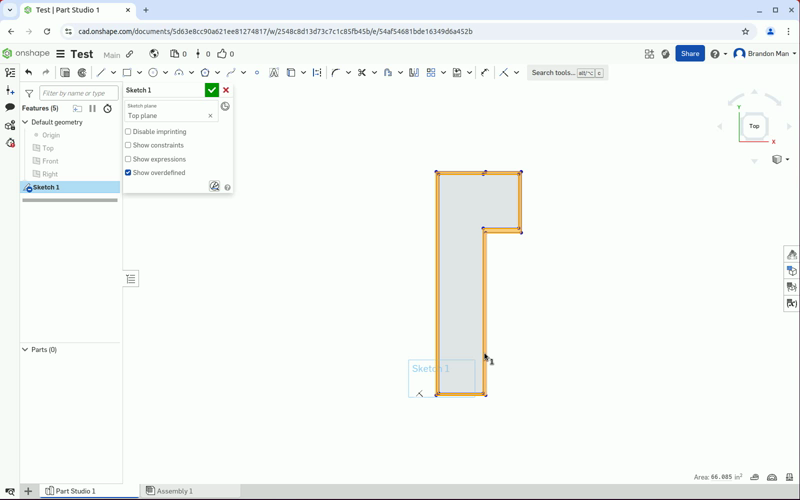
mouse_move(73, 352)
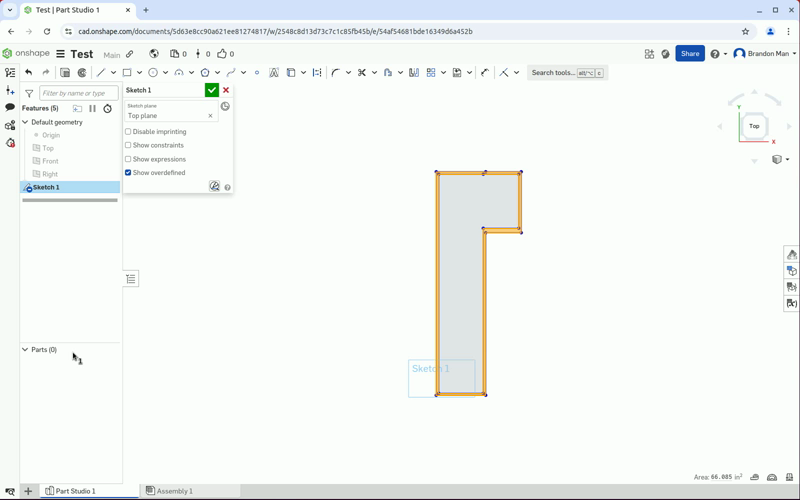
key(shift+y)
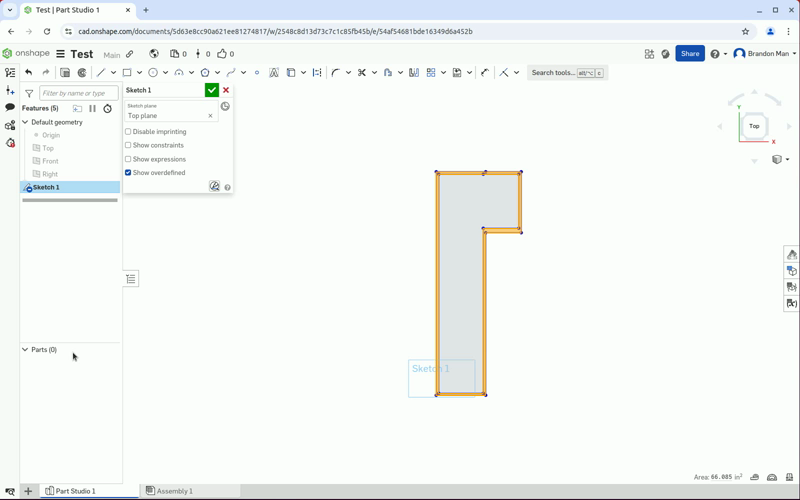
key(shift+e)
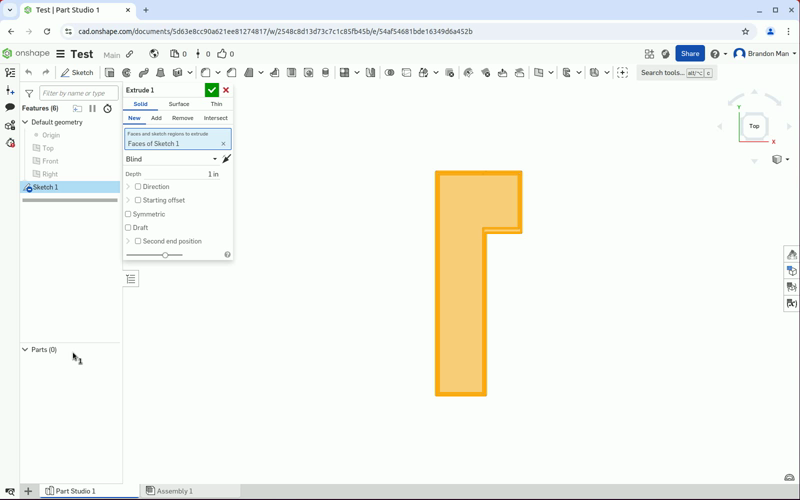
mouse_move(143, 106)
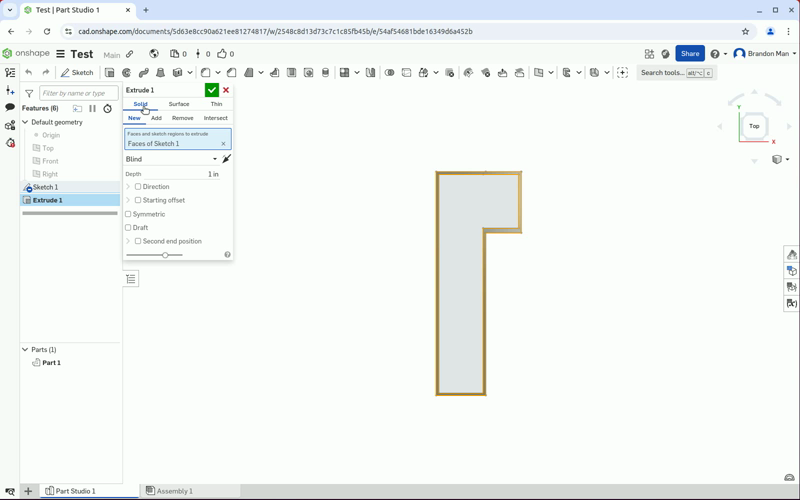
click(143, 106)
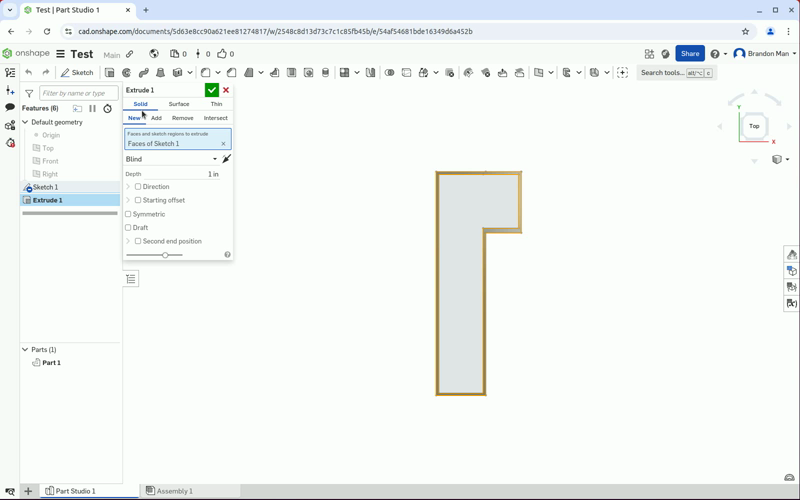
mouse_move(137, 120)
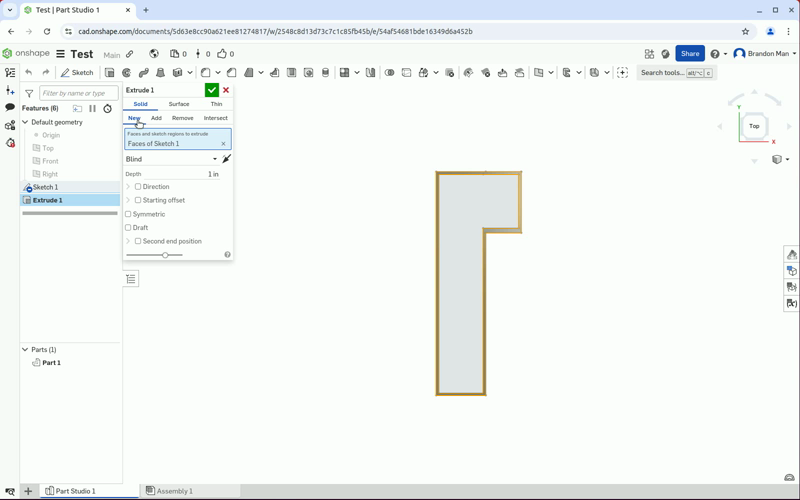
click(137, 120)
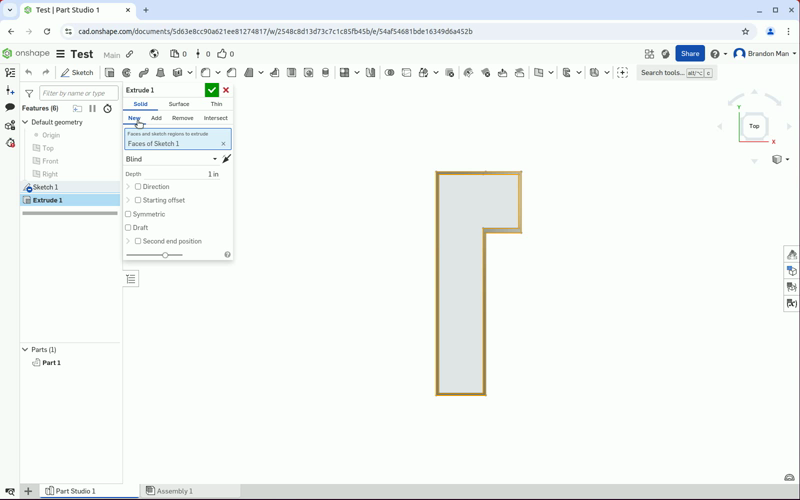
key(tab, 4)
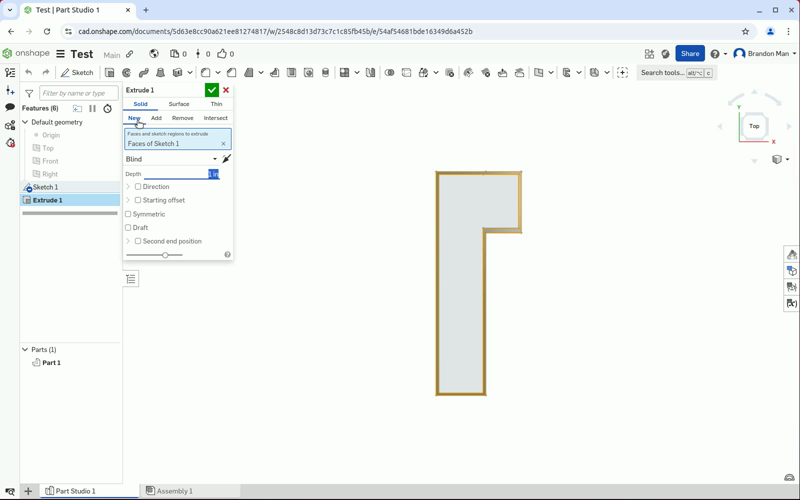
text(8.906)
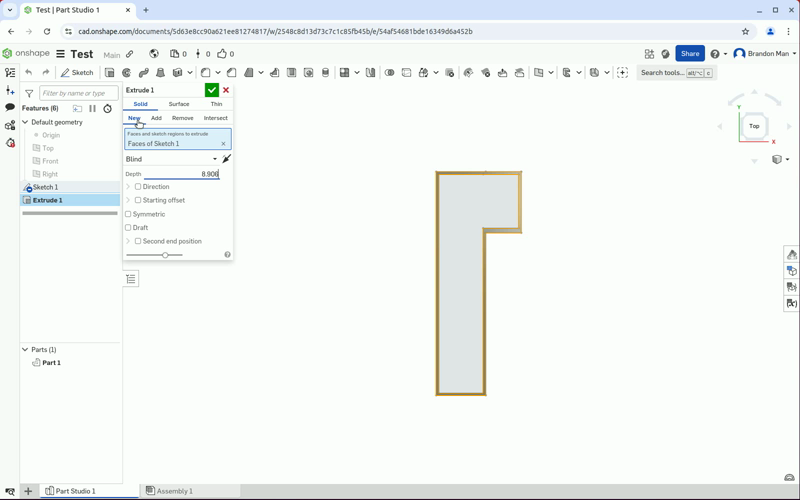
key(enter)
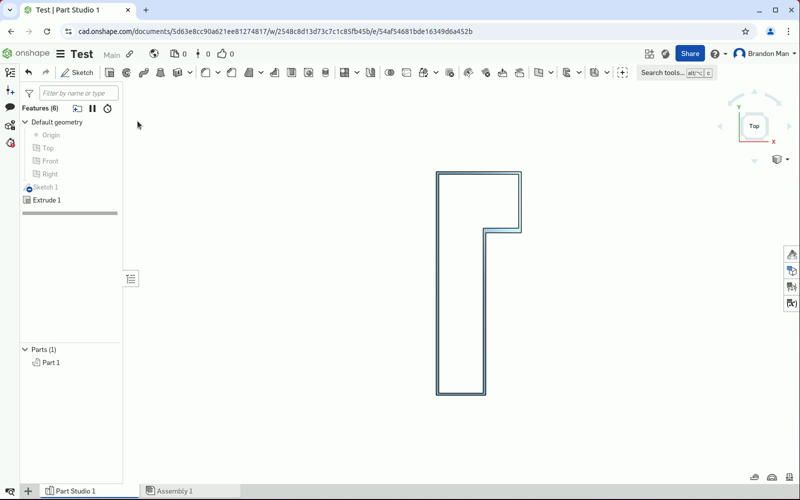
key(shift+h)
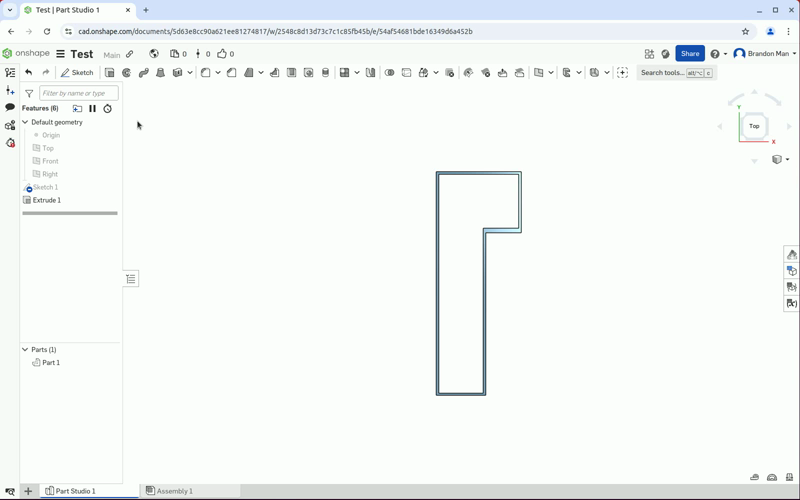
key(shift+h)
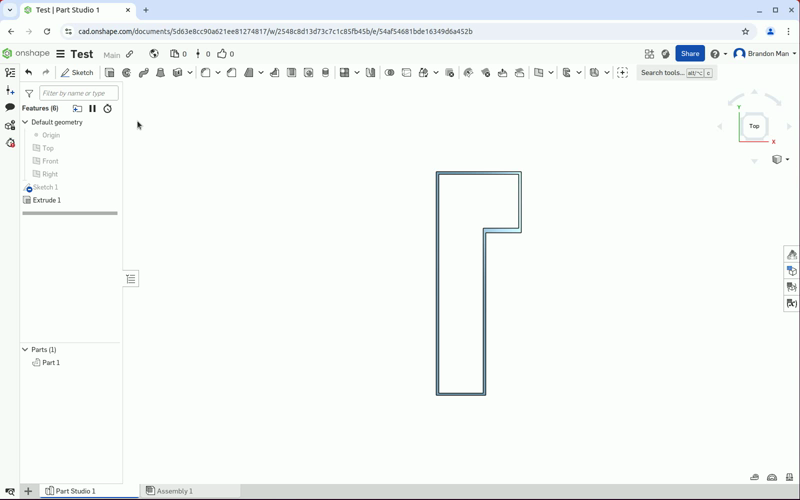
mouse_move(73, 189)
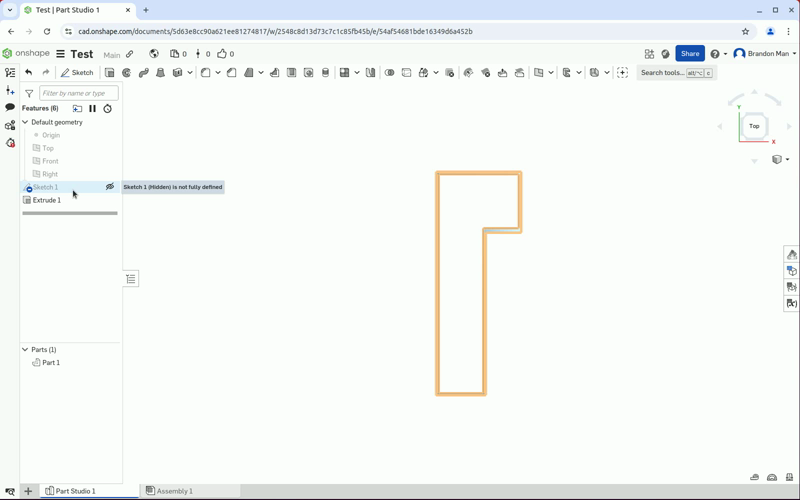
click(73, 189)
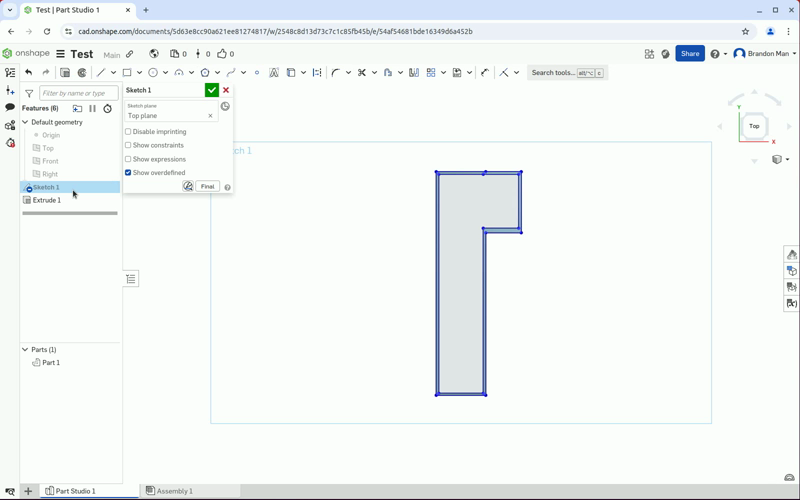
mouse_move(229, 92)
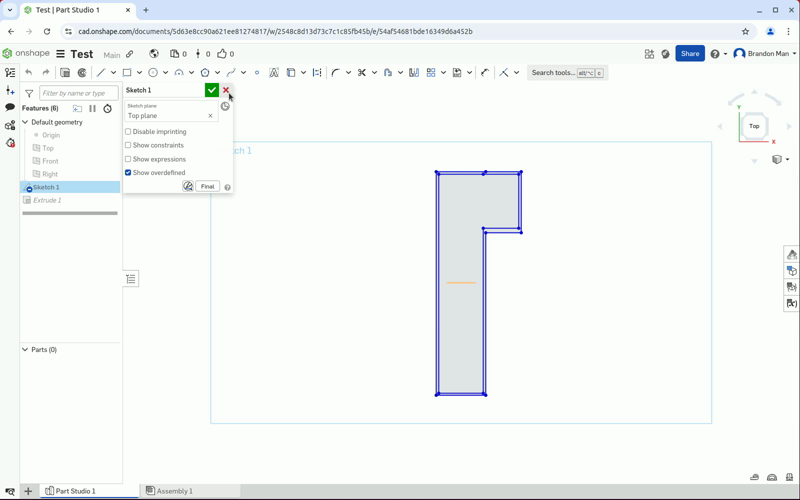
click(229, 92)
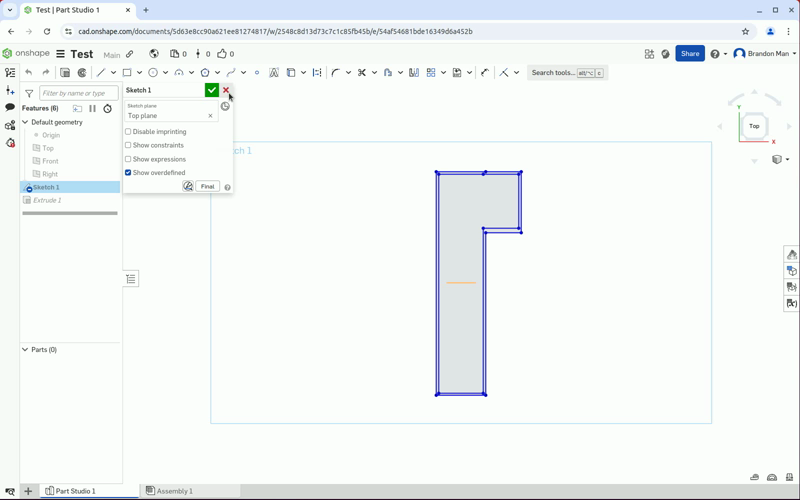
key(shift+s)
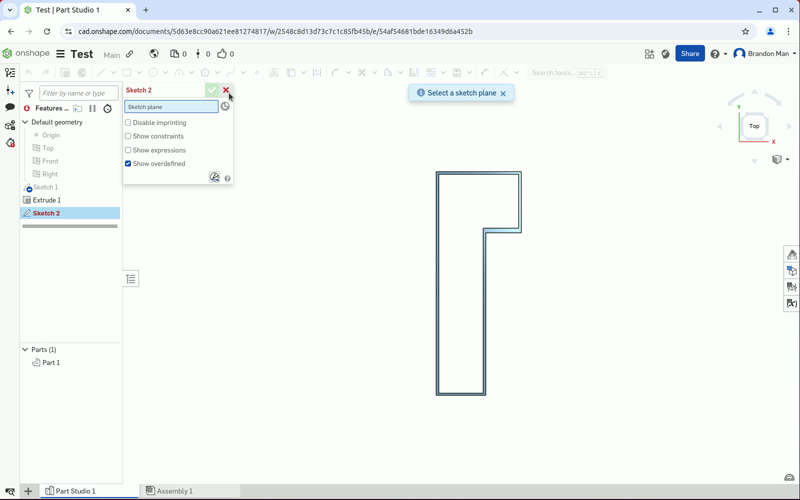
mouse_move(73, 150)
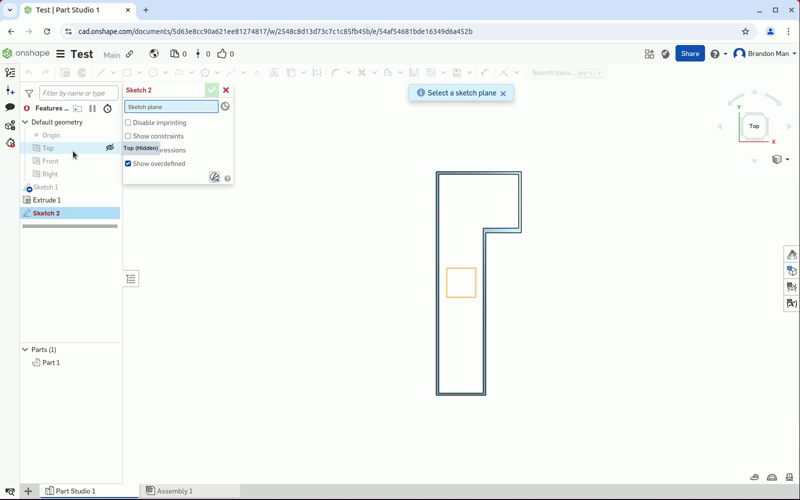
click(73, 150)
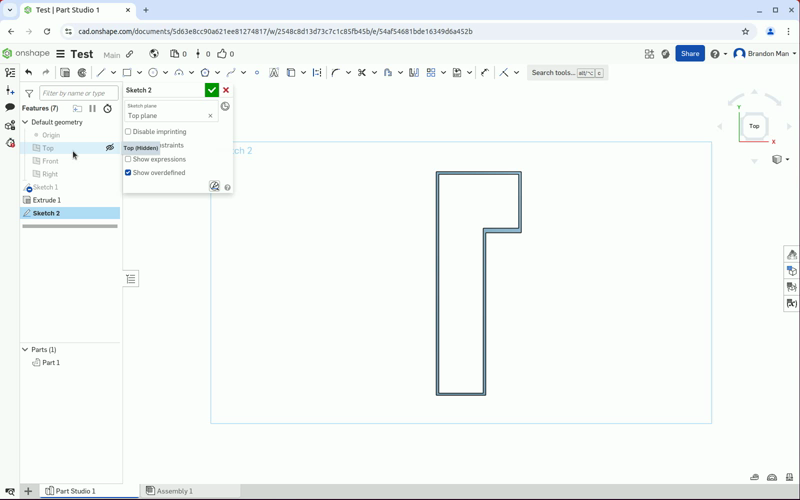
mouse_move(73, 352)
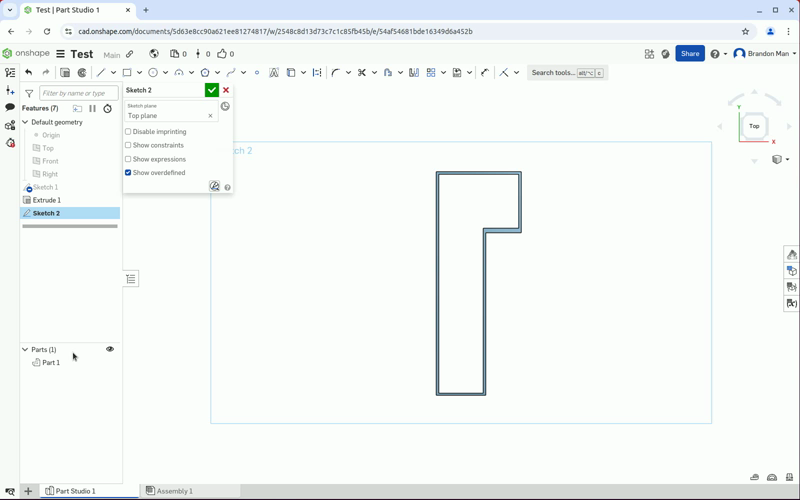
key(y)
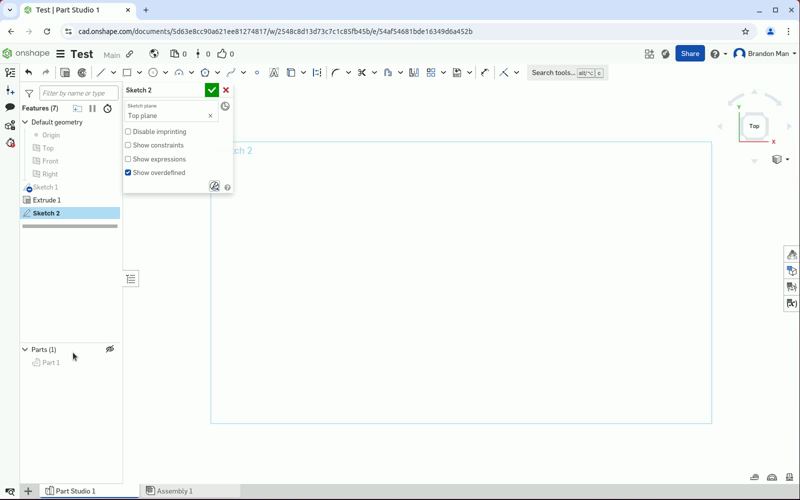
key(l)
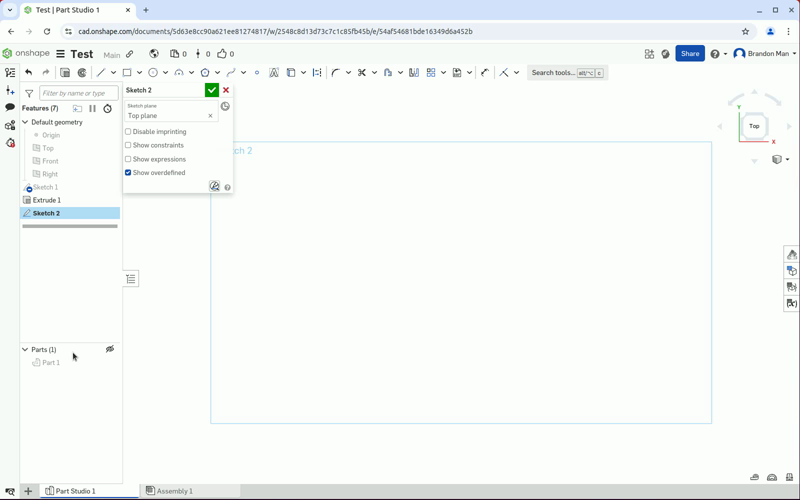
key_down(shift)
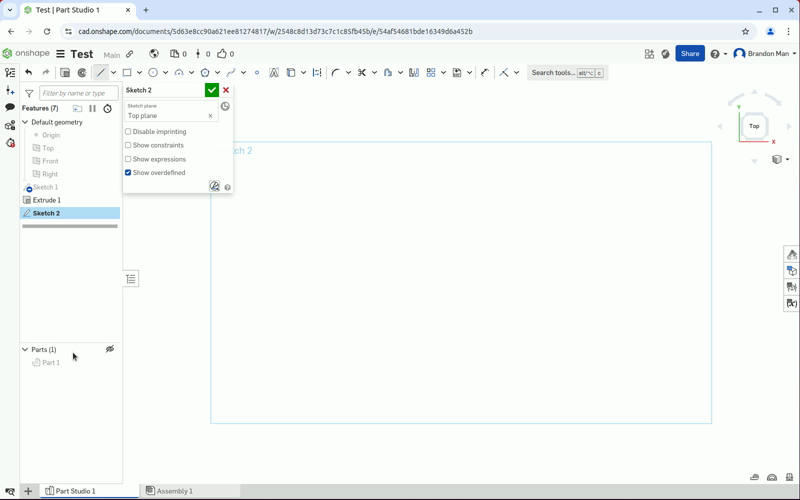
mouse_move(438, 393)
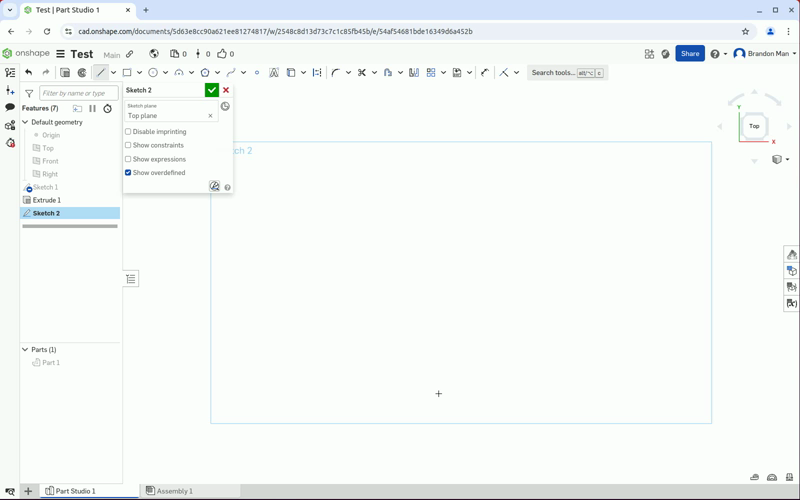
click(438, 393)
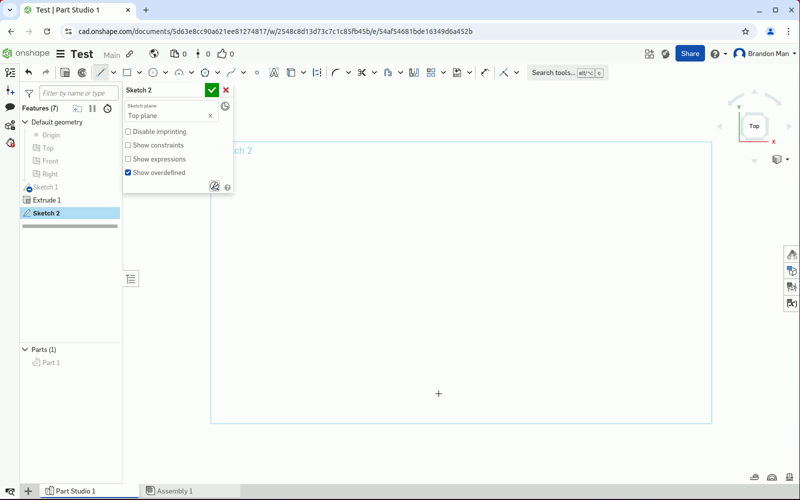
key_up(shift)
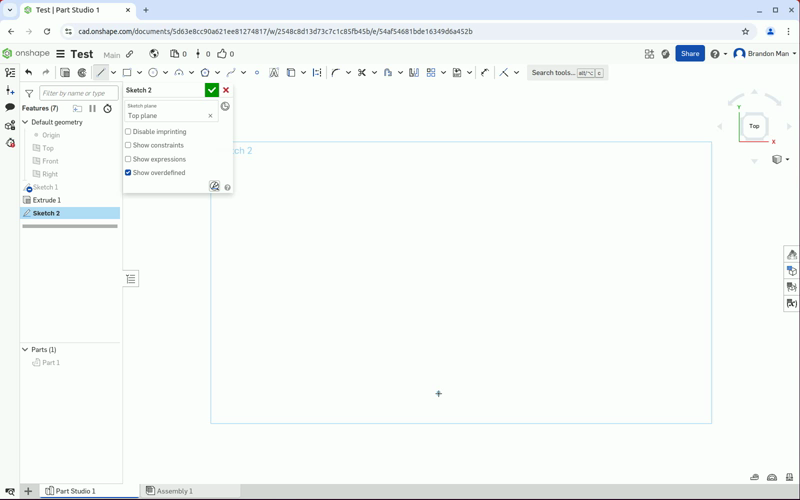
key_down(shift)
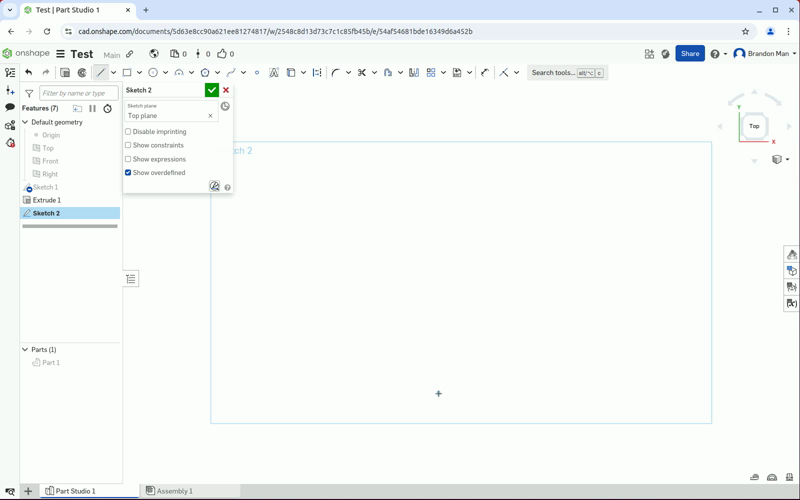
mouse_move(468, 393)
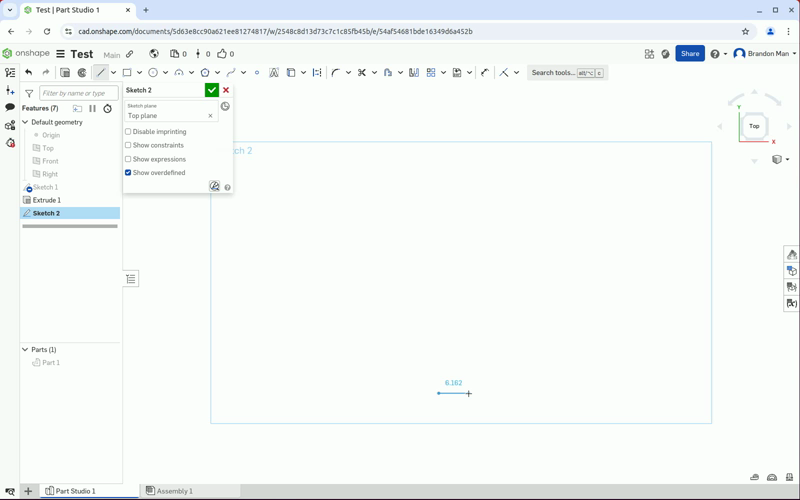
mouse_move(482, 393)
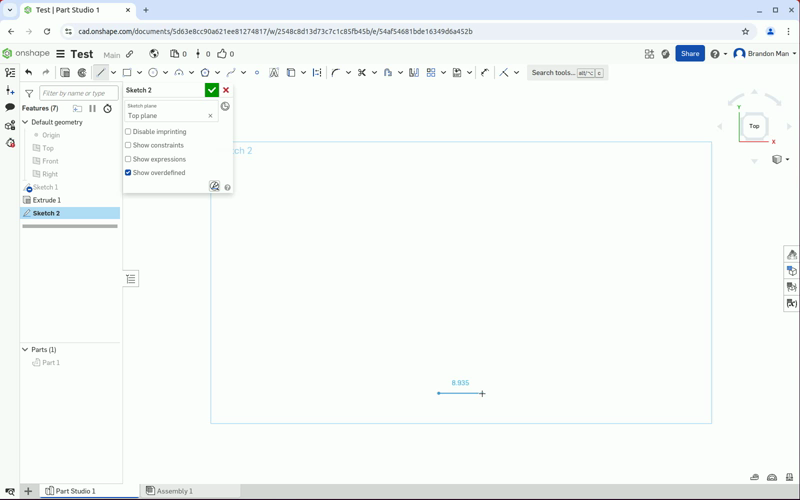
click(482, 393)
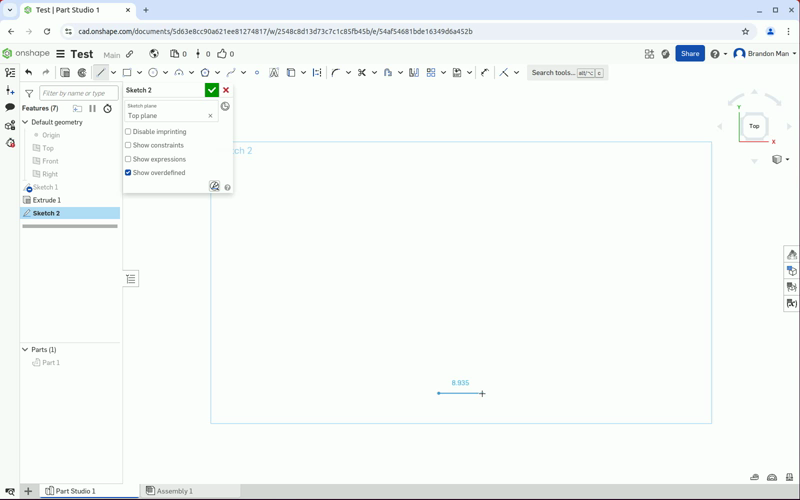
key_up(shift)
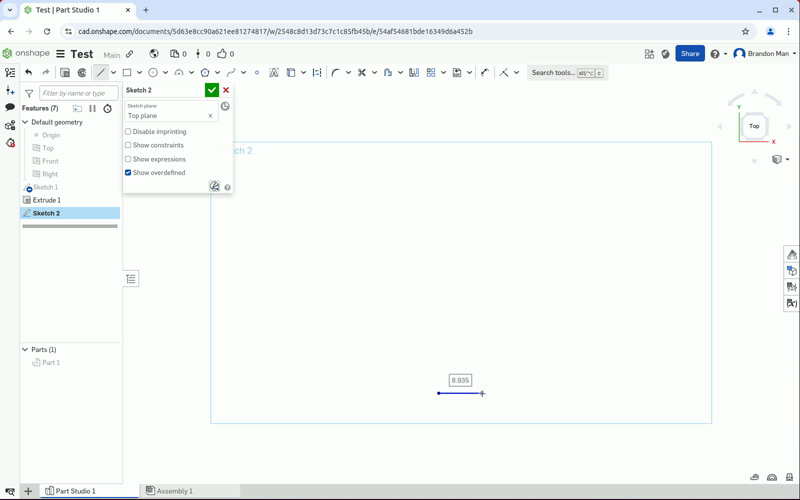
key_down(shift)
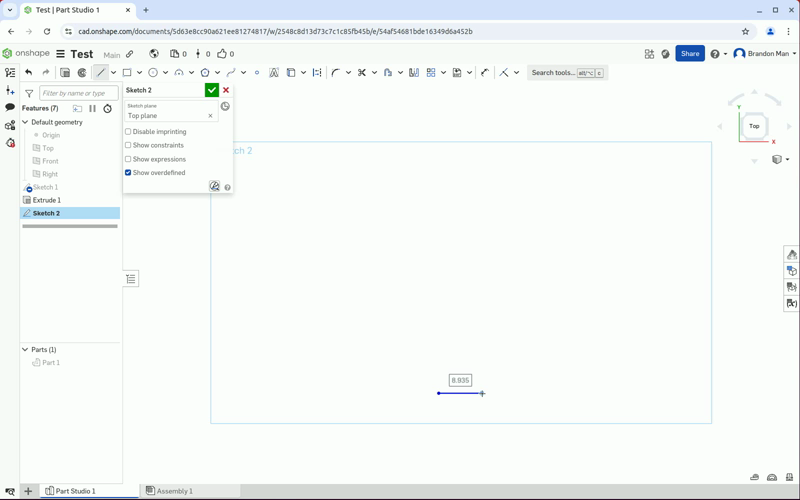
mouse_move(482, 230)
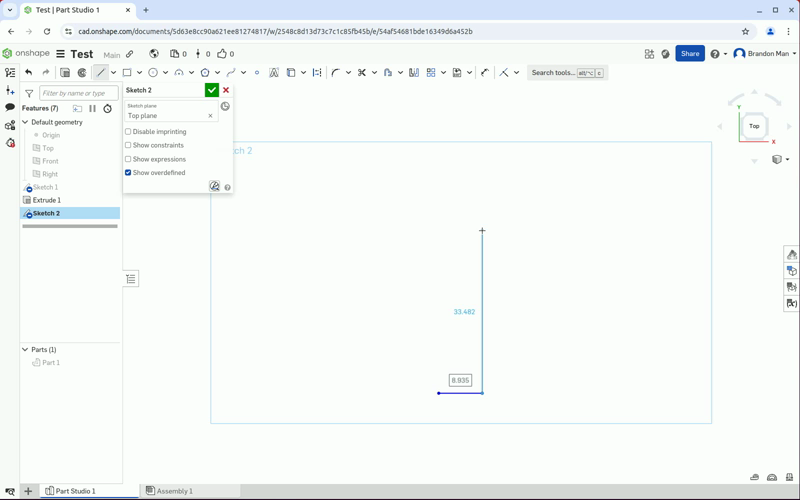
click(482, 230)
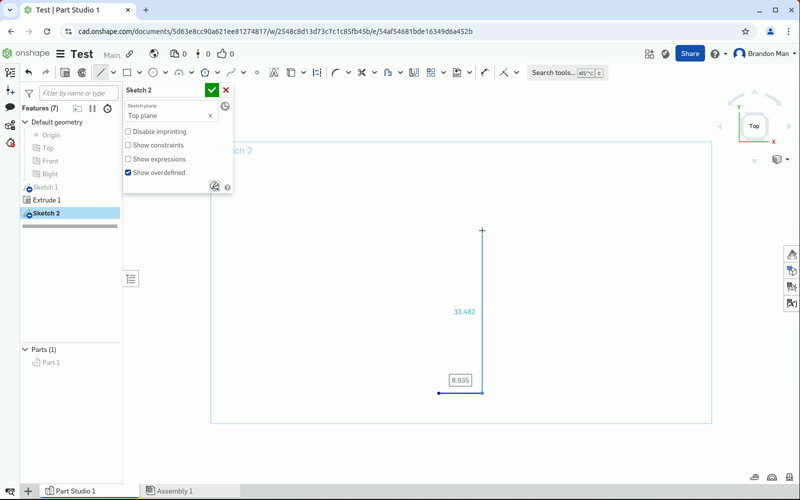
key_up(shift)
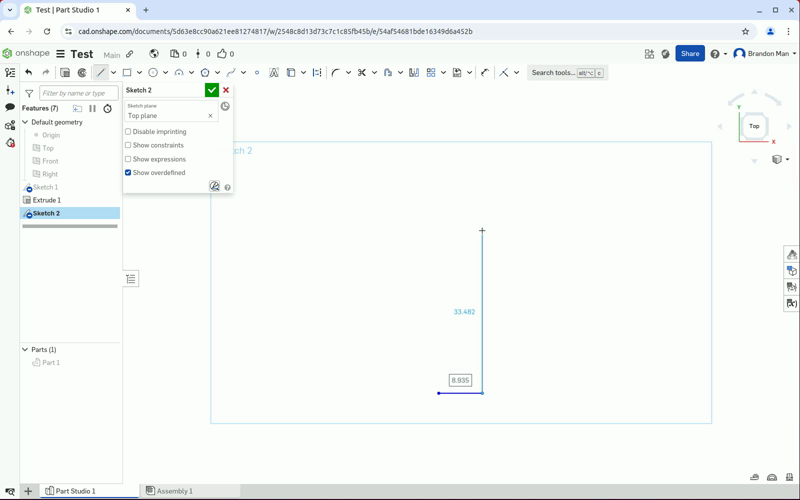
key_down(shift)
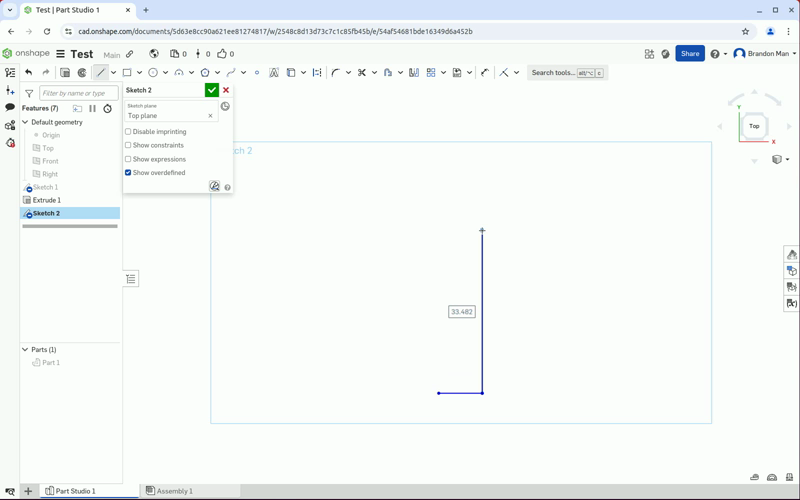
mouse_move(512, 230)
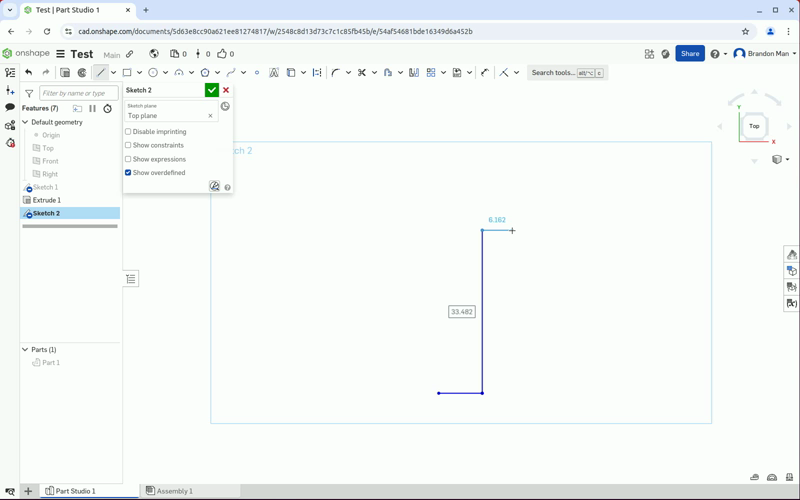
mouse_move(519, 230)
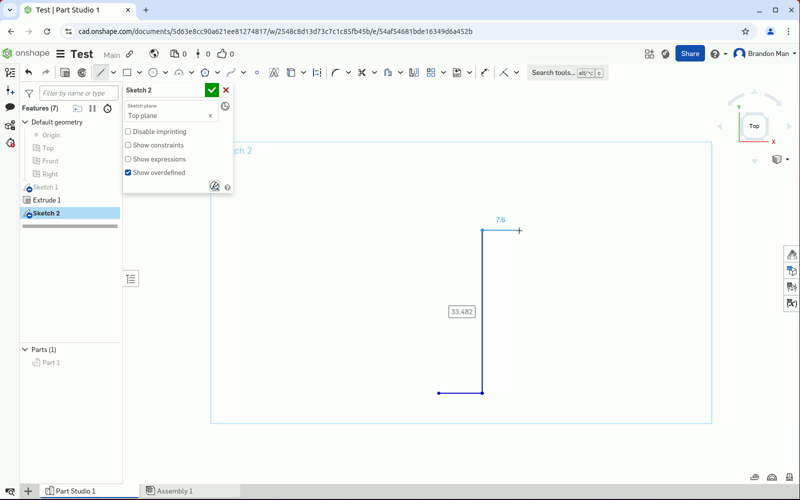
click(519, 230)
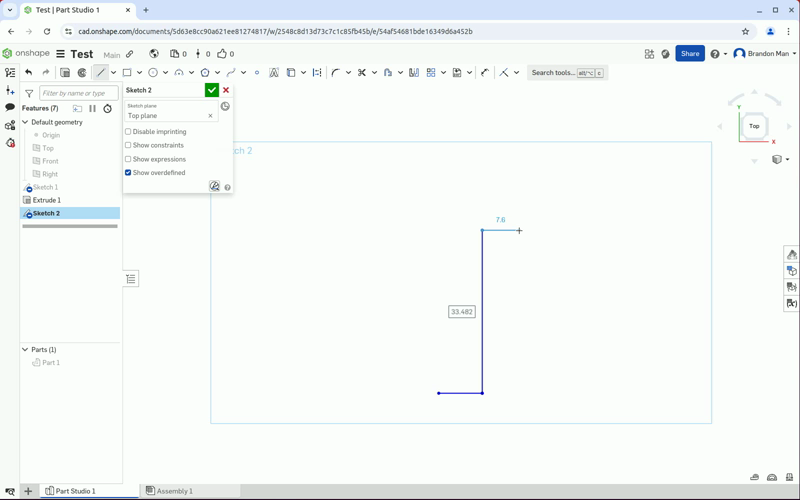
key_up(shift)
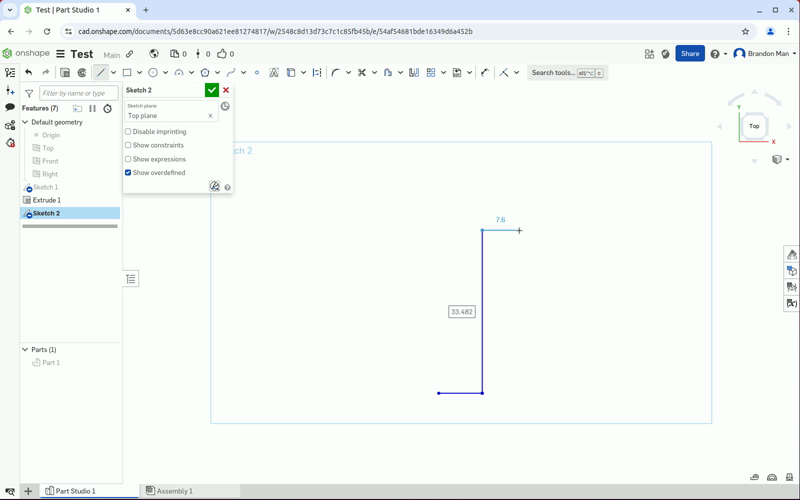
key_down(shift)
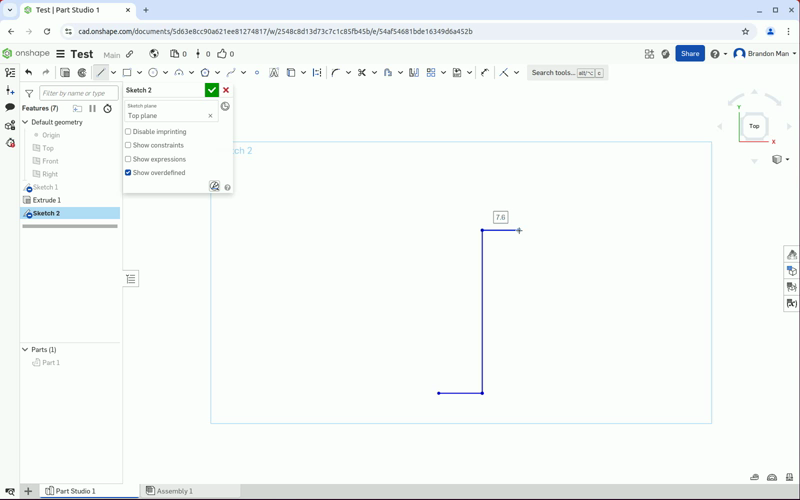
mouse_move(549, 230)
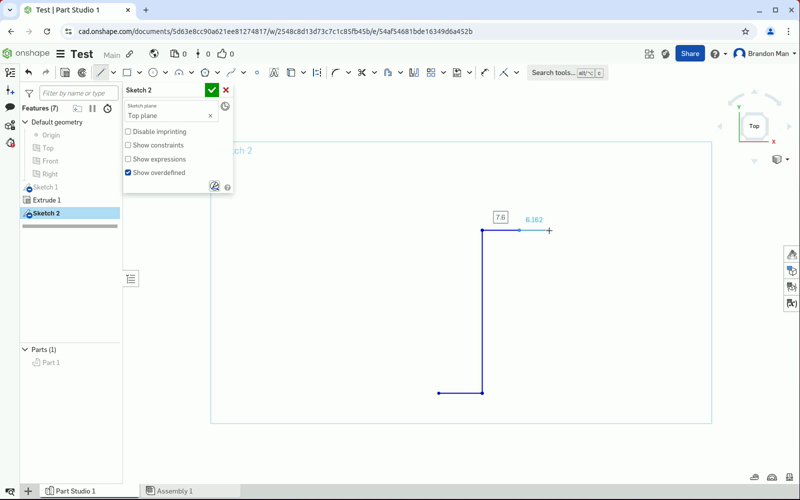
mouse_move(519, 174)
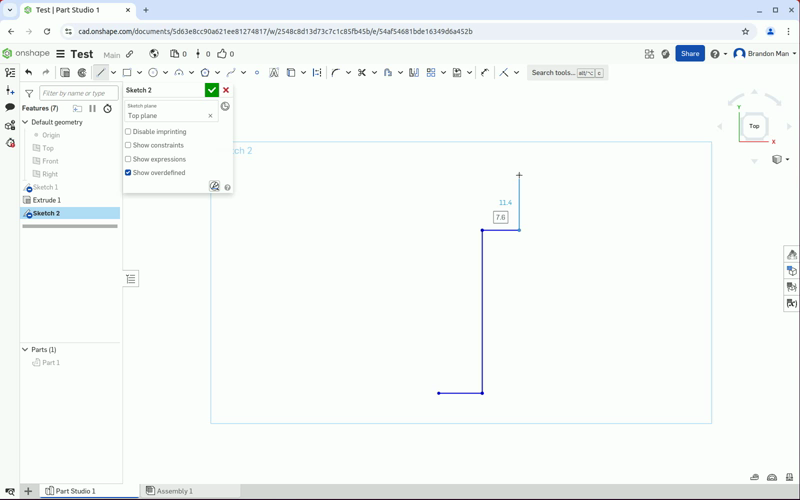
click(519, 174)
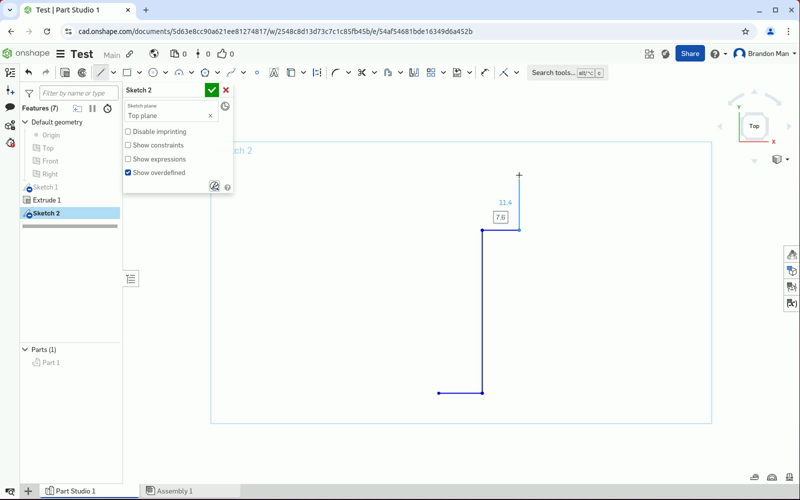
key_up(shift)
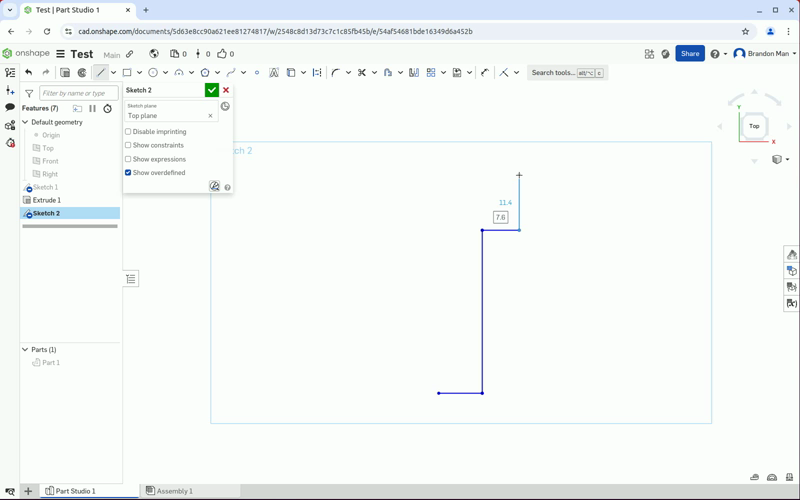
key_down(shift)
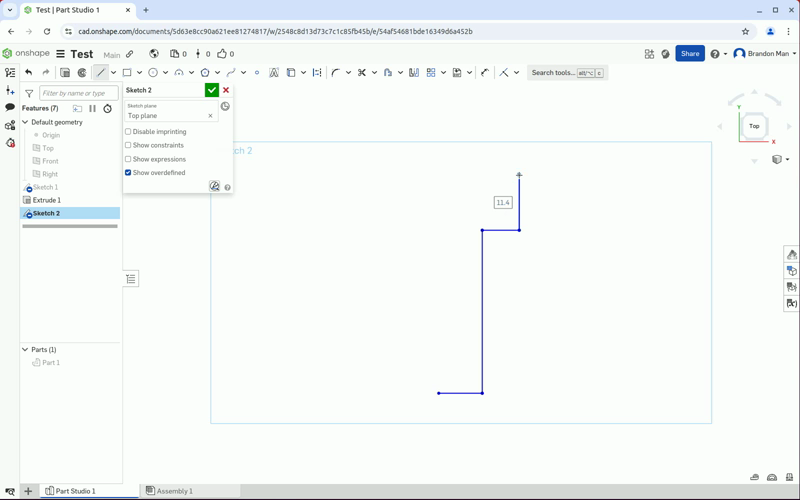
mouse_move(549, 174)
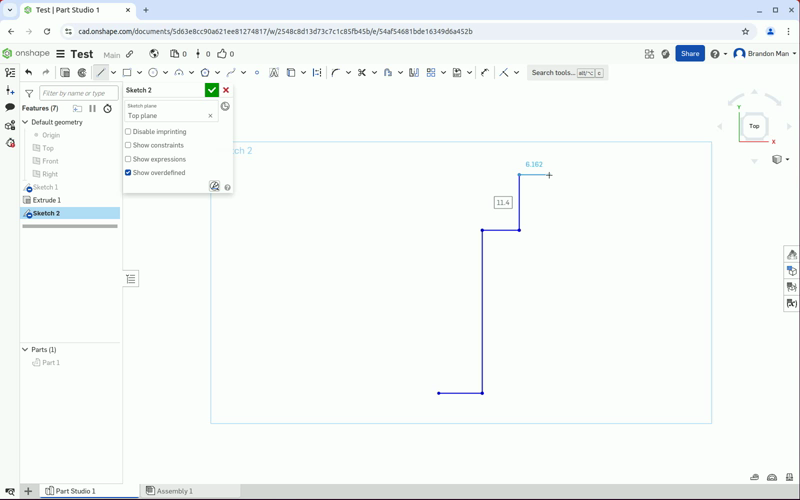
mouse_move(482, 174)
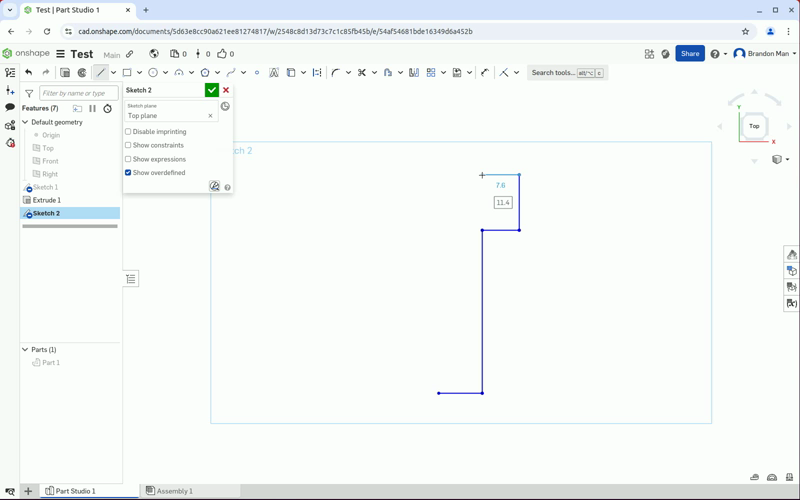
click(482, 174)
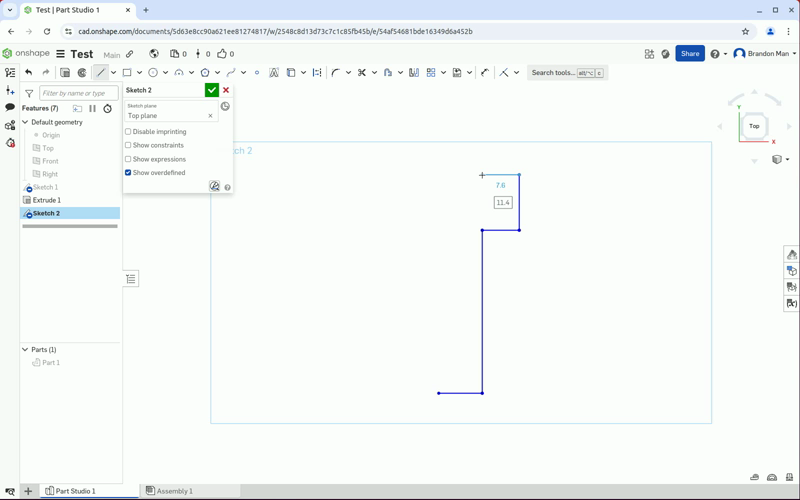
key_up(shift)
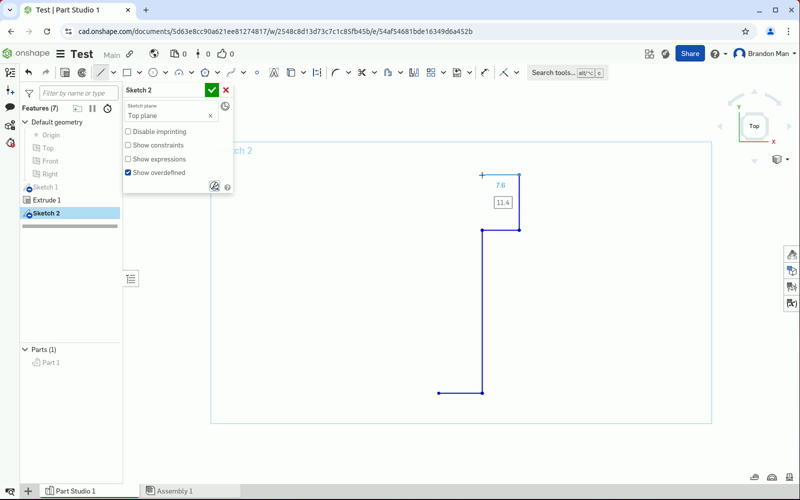
key_down(shift)
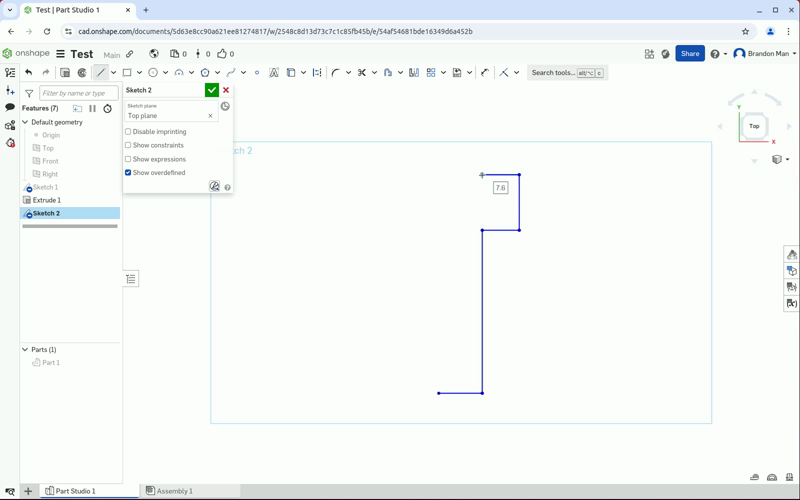
mouse_move(512, 174)
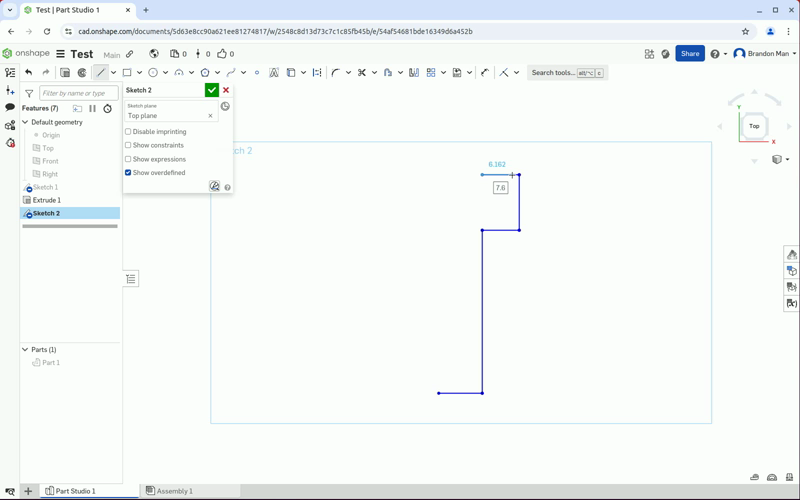
mouse_move(438, 174)
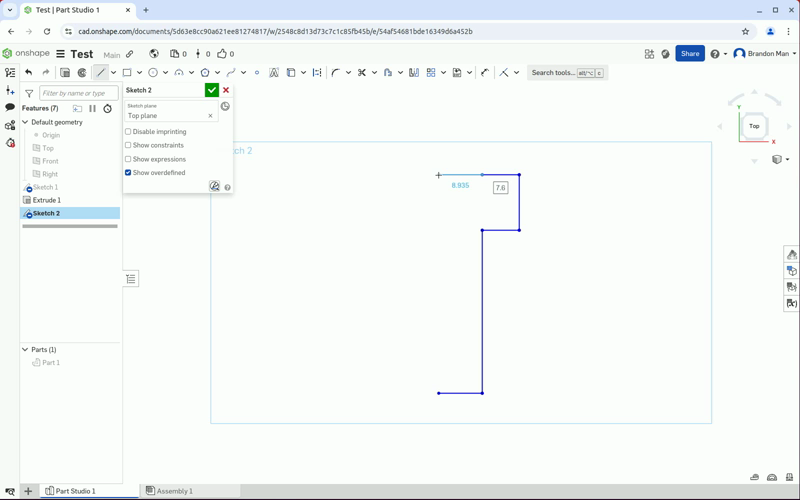
click(438, 174)
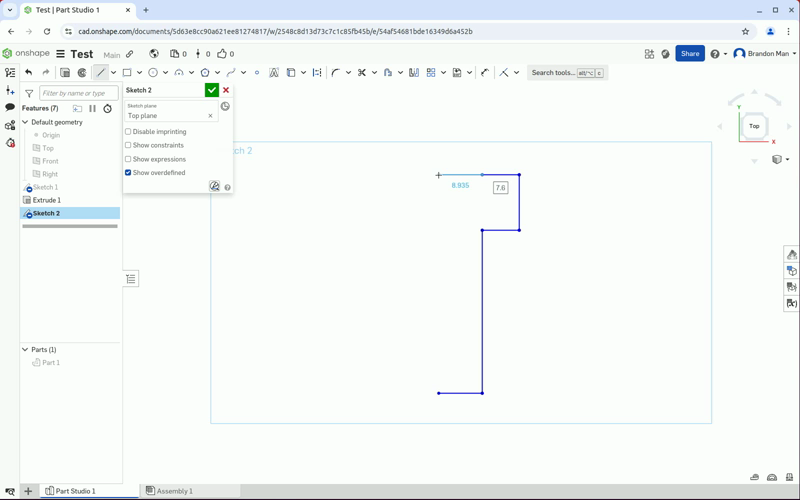
key_up(shift)
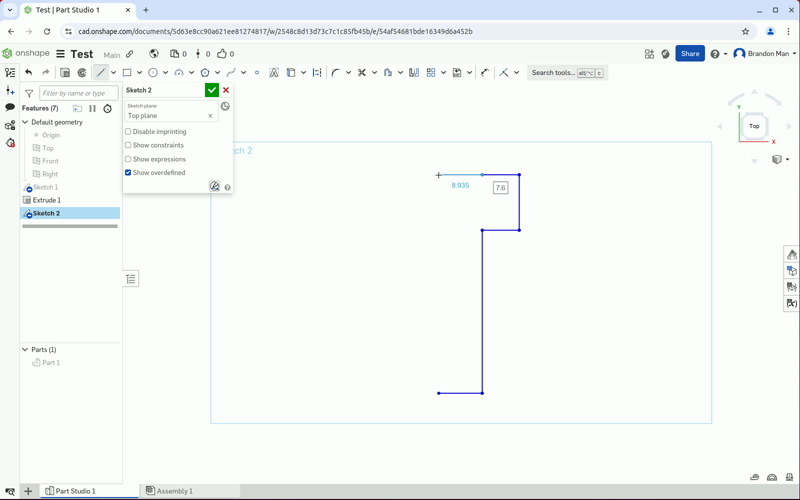
key_down(shift)
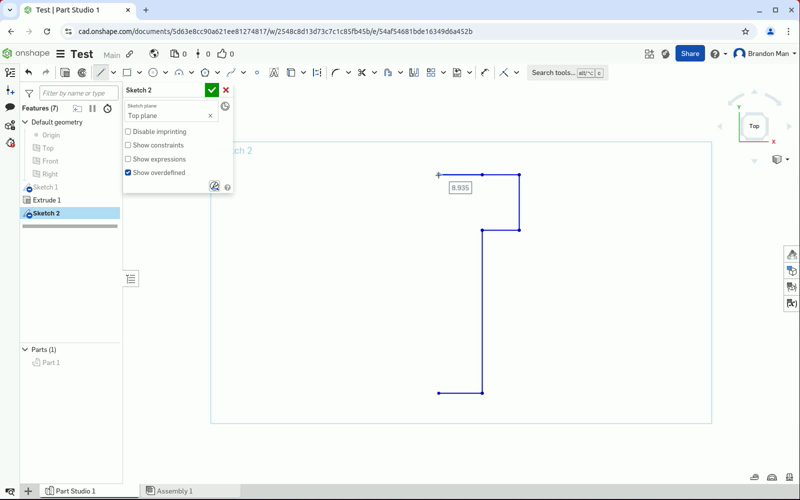
mouse_move(438, 393)
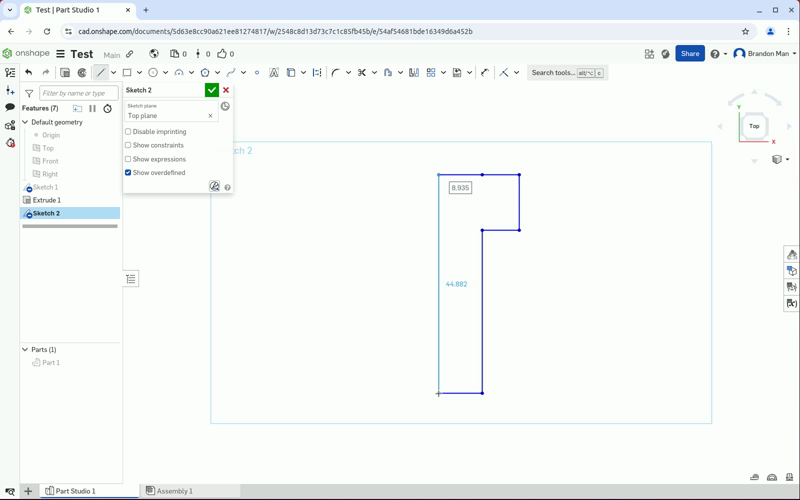
key_up(shift)
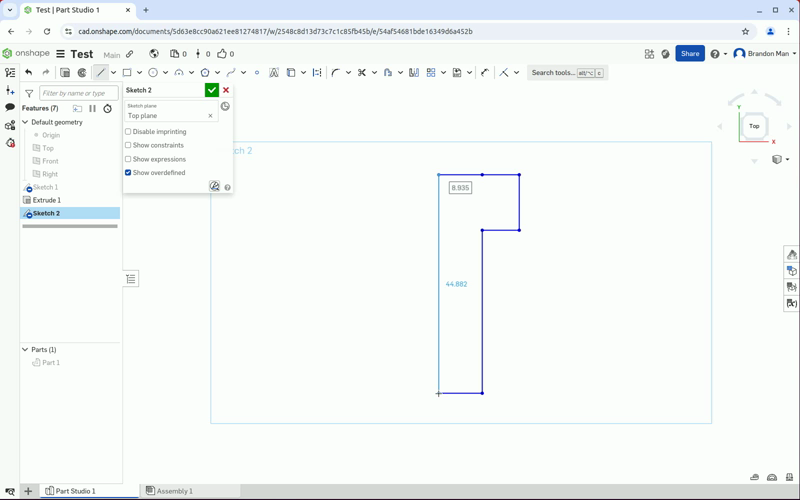
click(438, 393)
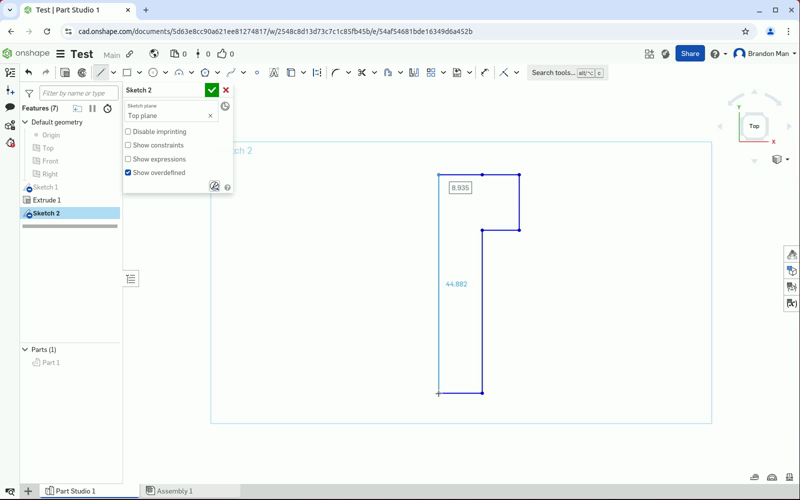
key(esc)
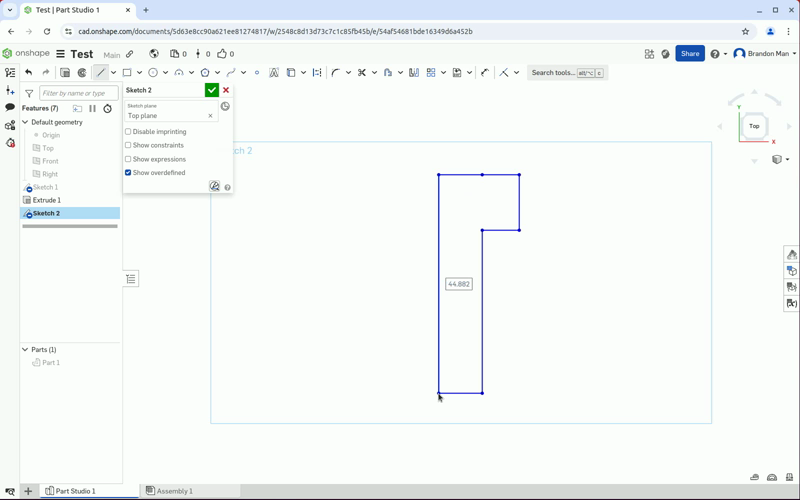
mouse_move(447, 344)
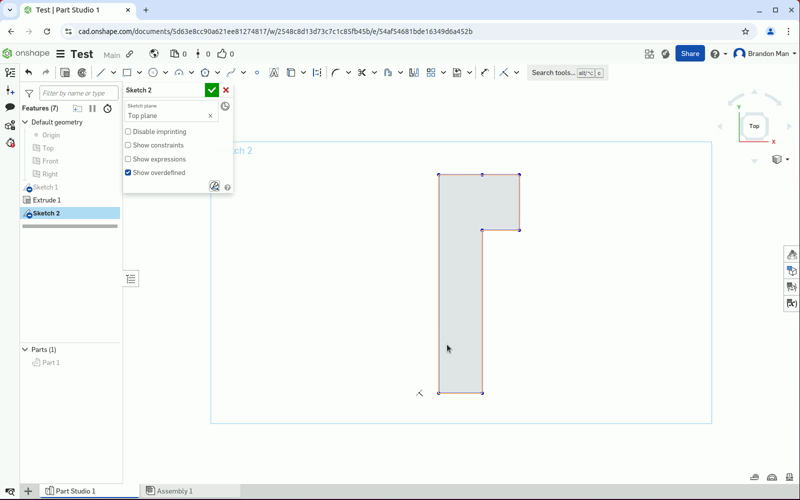
click(447, 344)
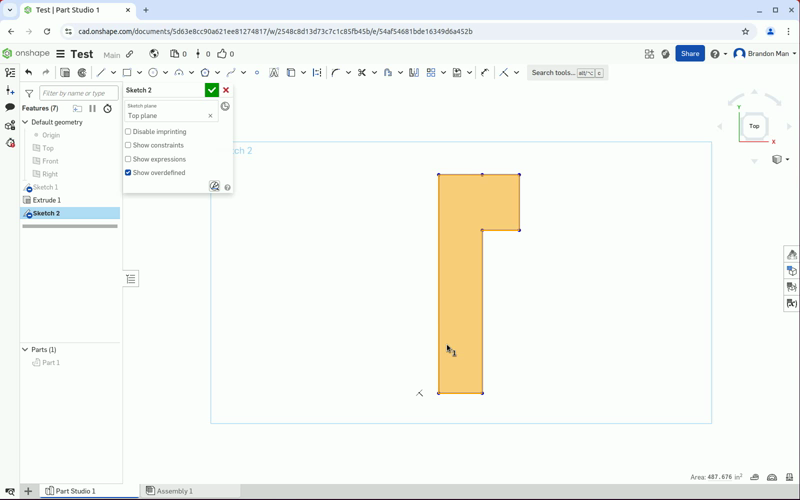
mouse_move(73, 352)
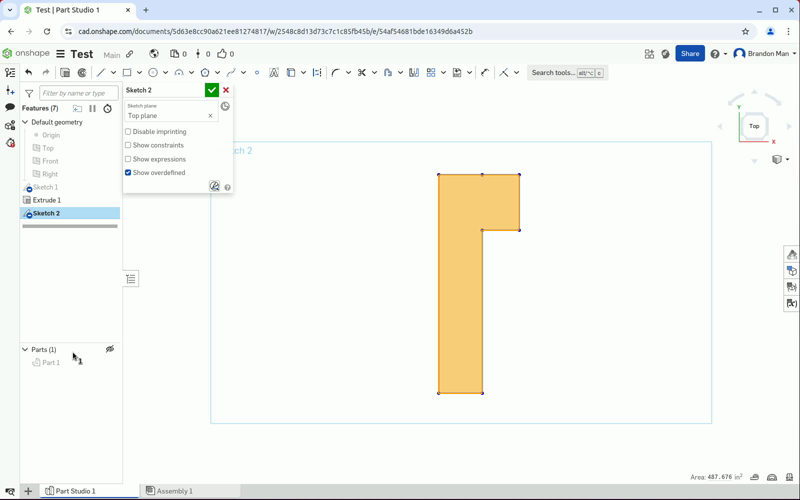
key(shift+y)
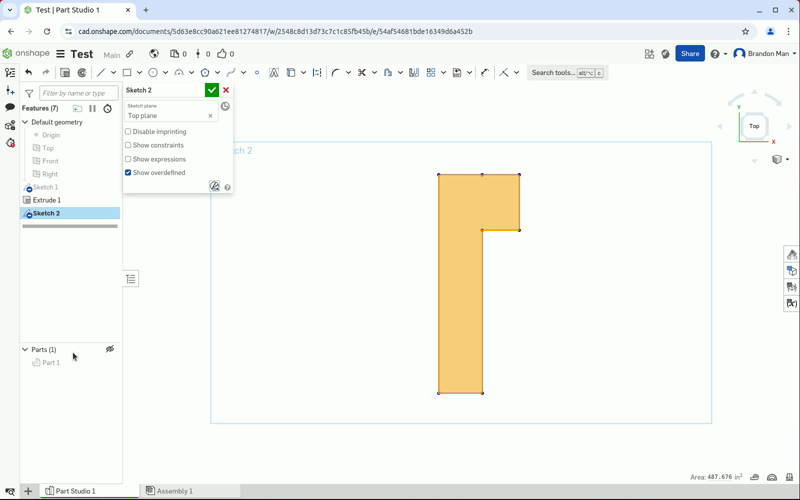
key(shift+e)
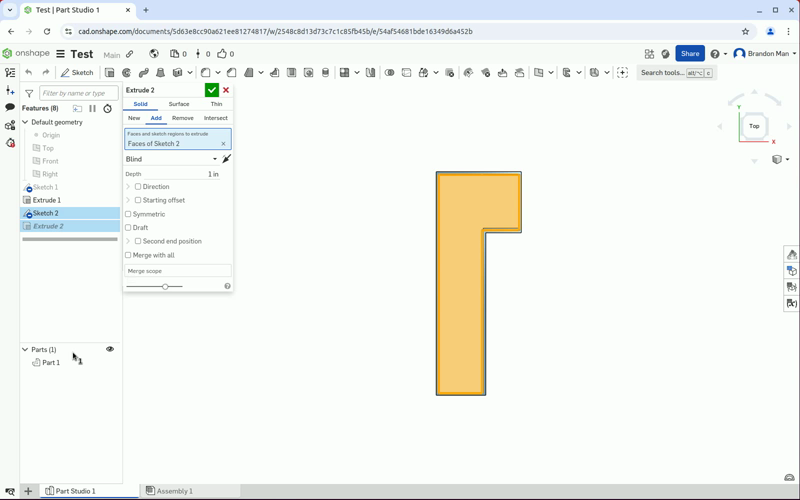
mouse_move(143, 106)
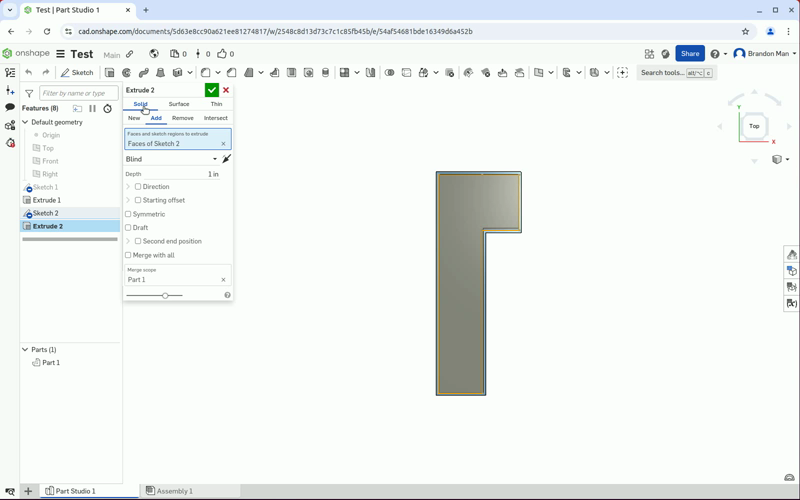
click(143, 106)
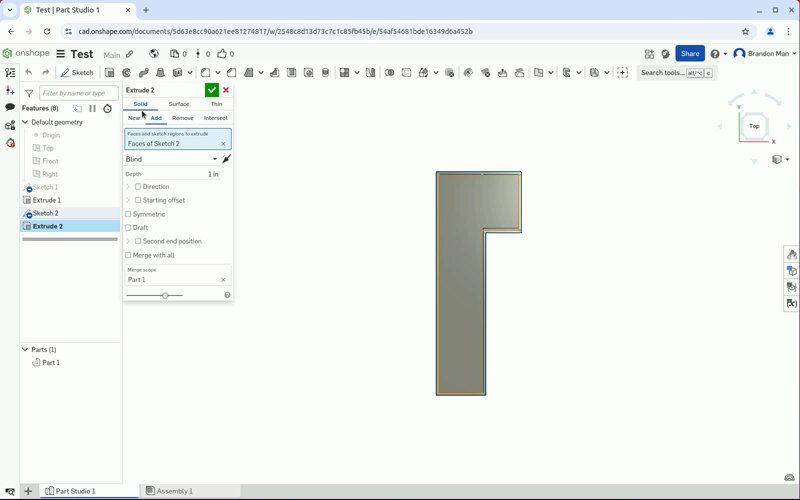
mouse_move(137, 120)
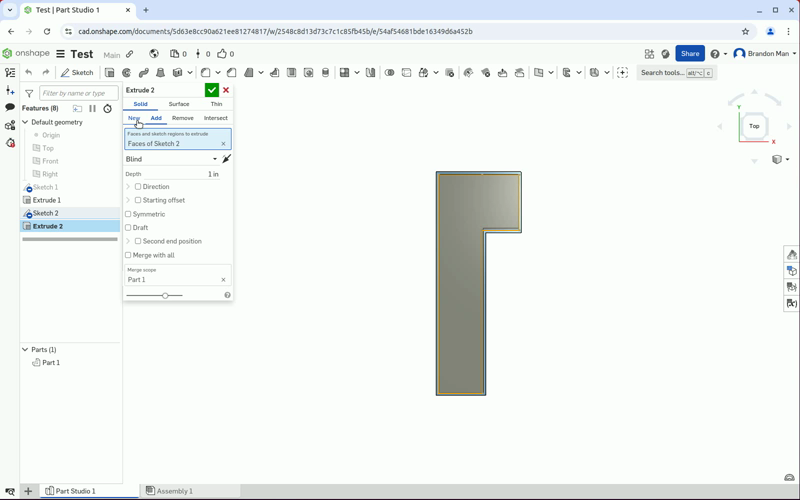
click(137, 120)
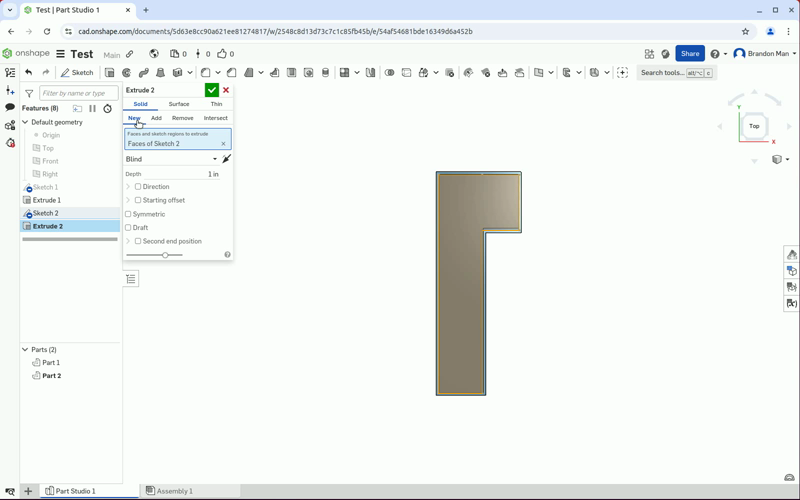
key(tab, 4)
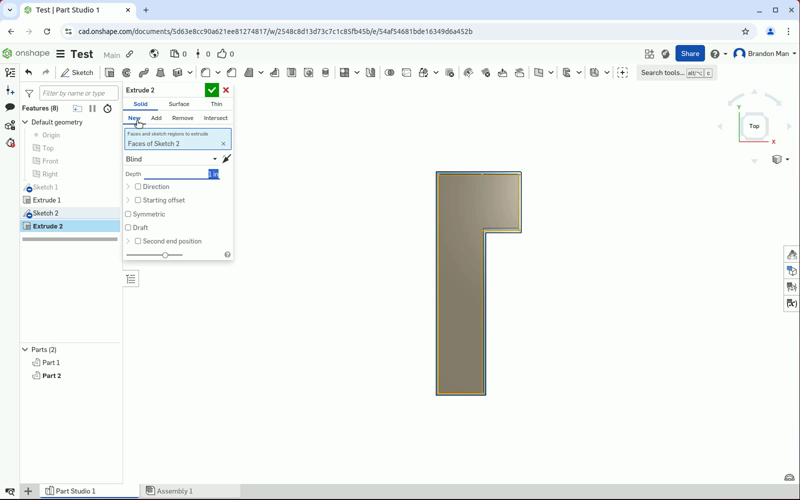
text(0.722)
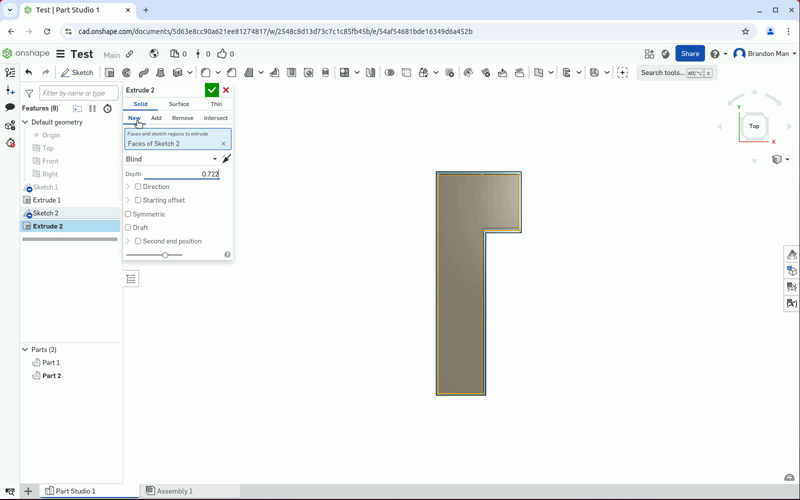
key(enter)
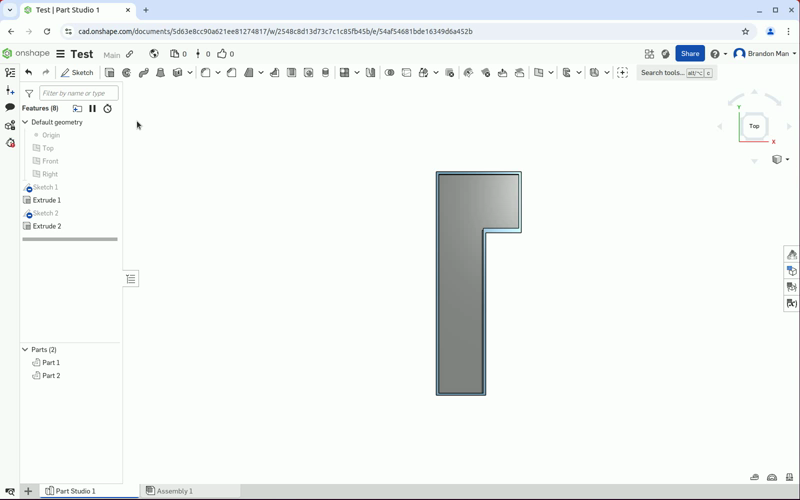
key(shift+h)
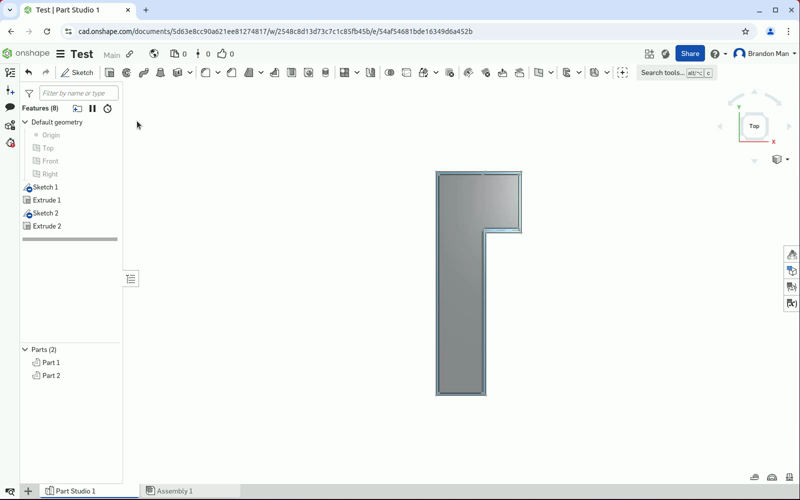
key(shift+h)
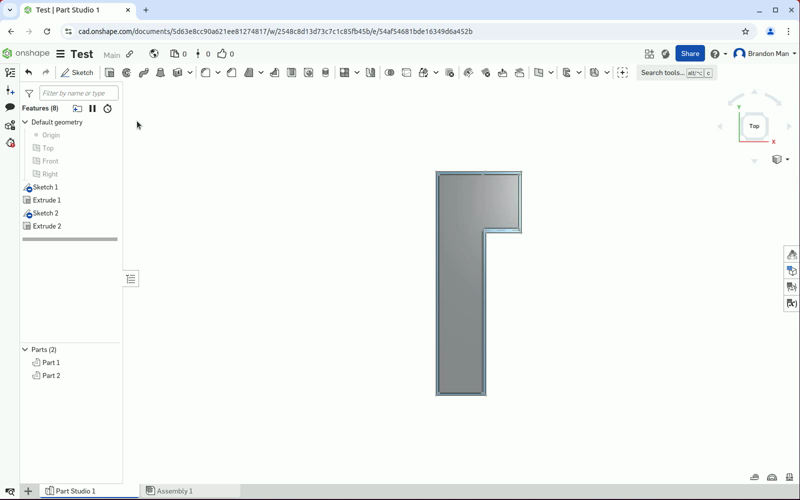
key(shift+7)
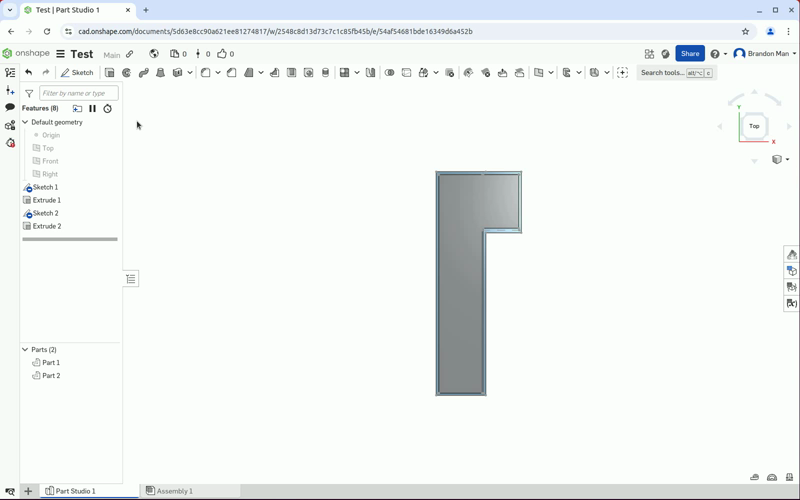
key(up, 3)
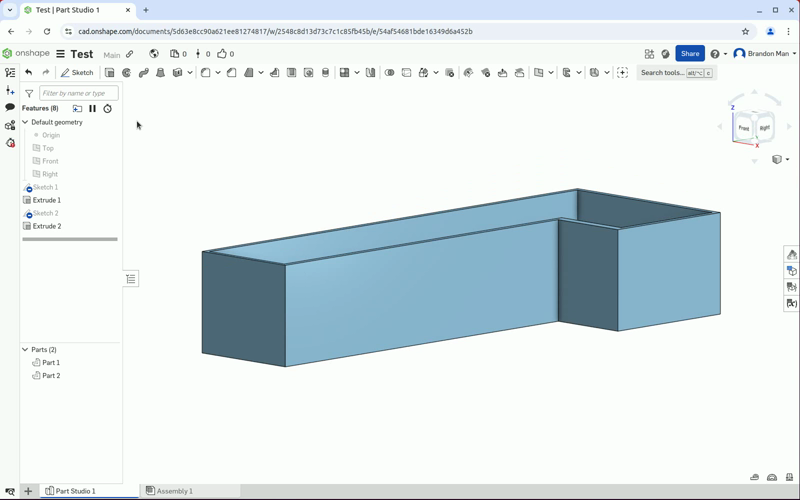
key(left, 3)
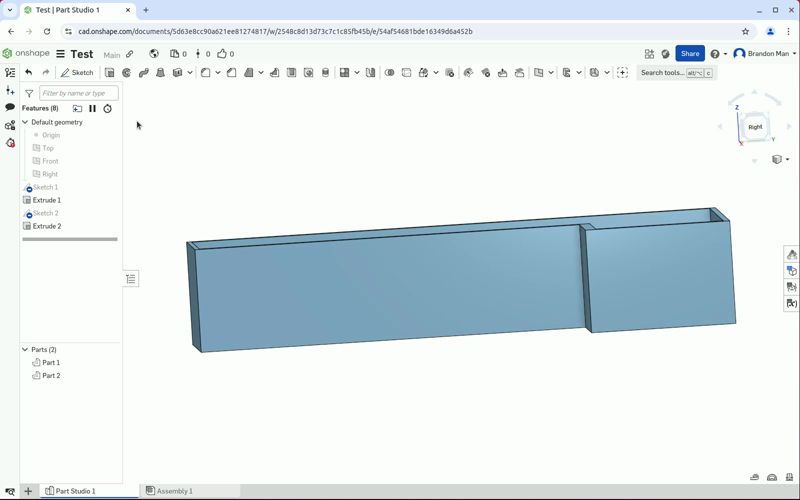
key(right, 3)
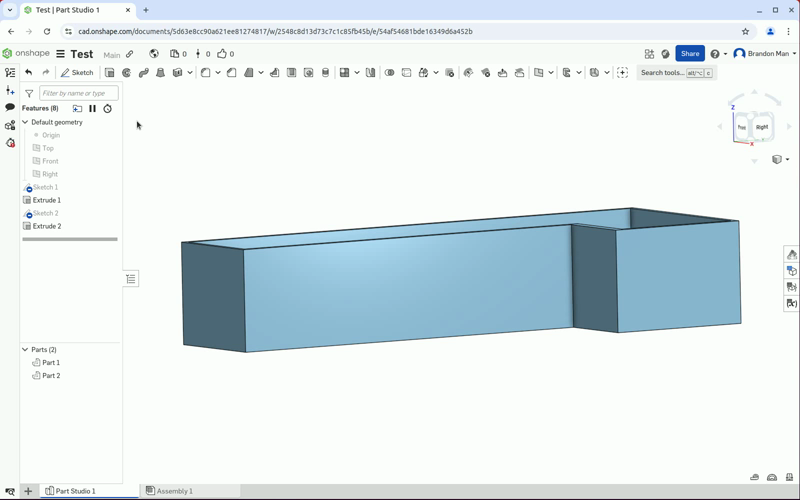
key(down, 3)
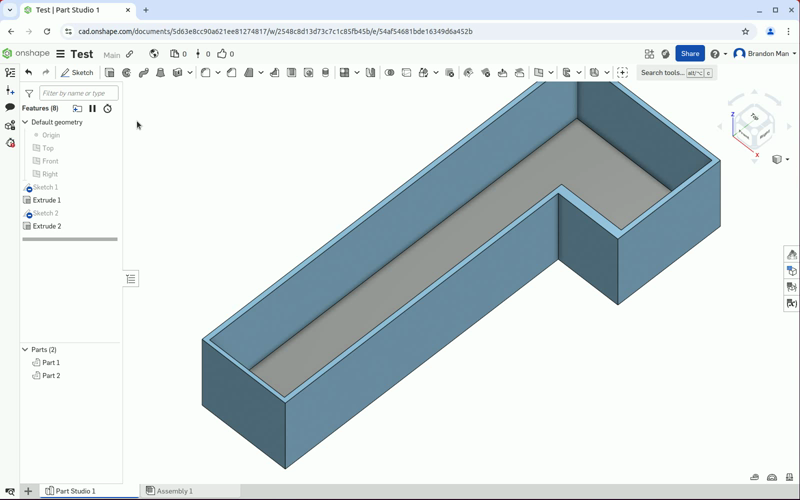
mouse_move(73, 189)
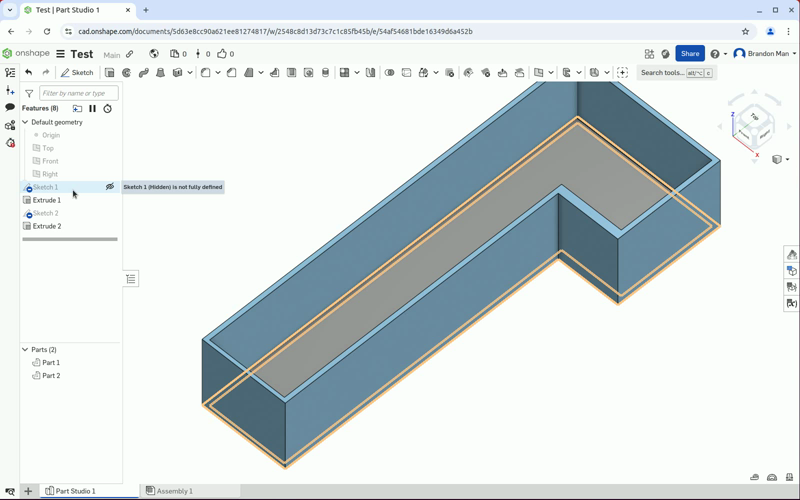
click(73, 189)